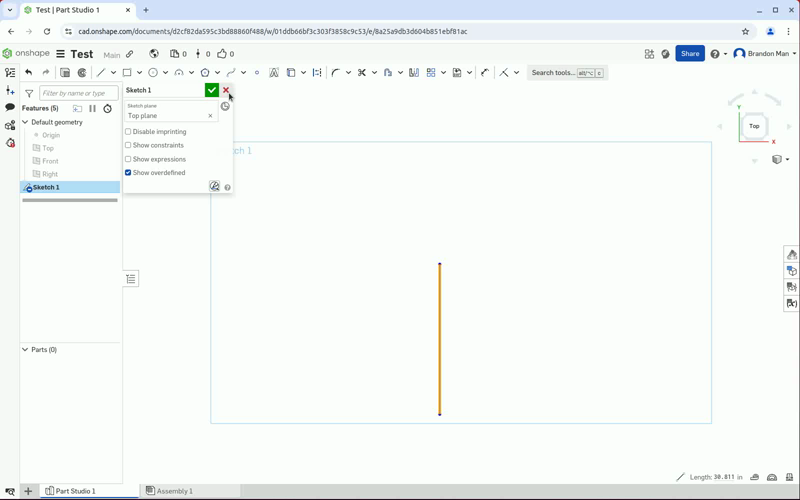
key(shift+h)
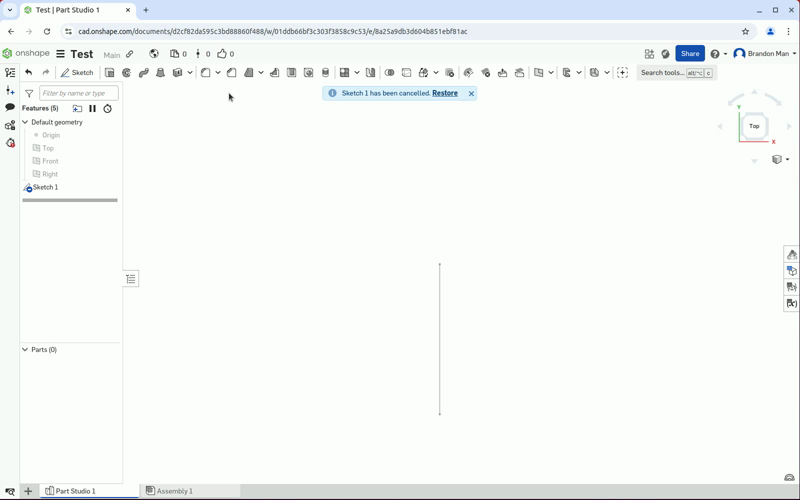
mouse_move(73, 352)
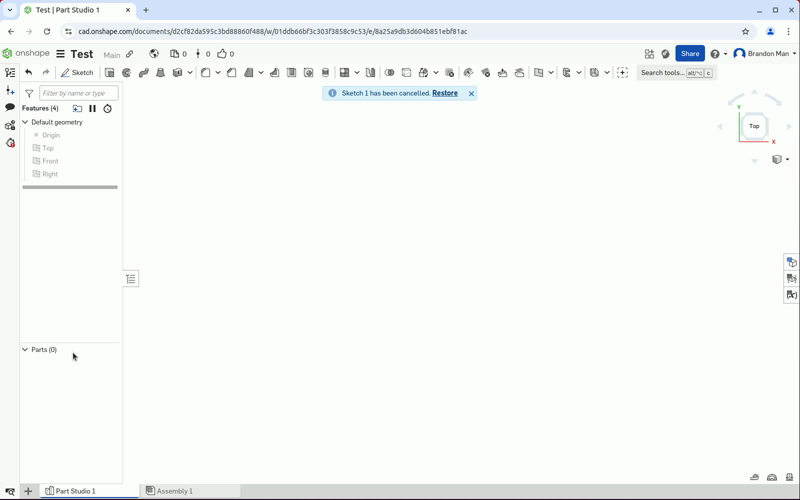
key(y)
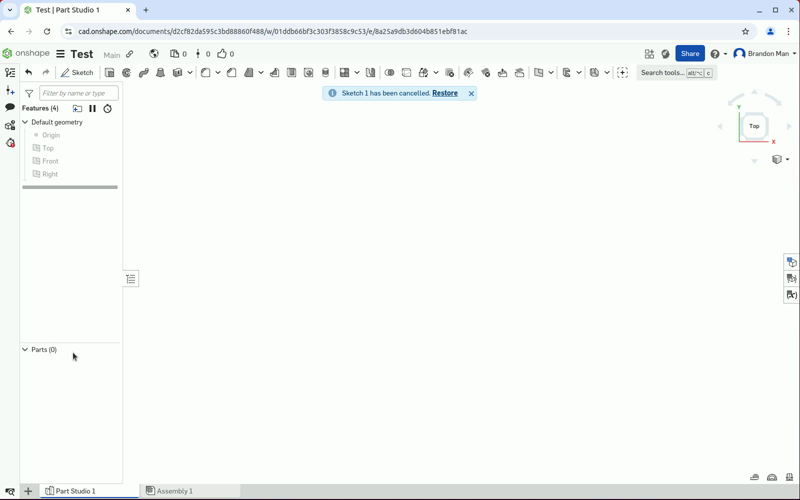
key(shift+p)
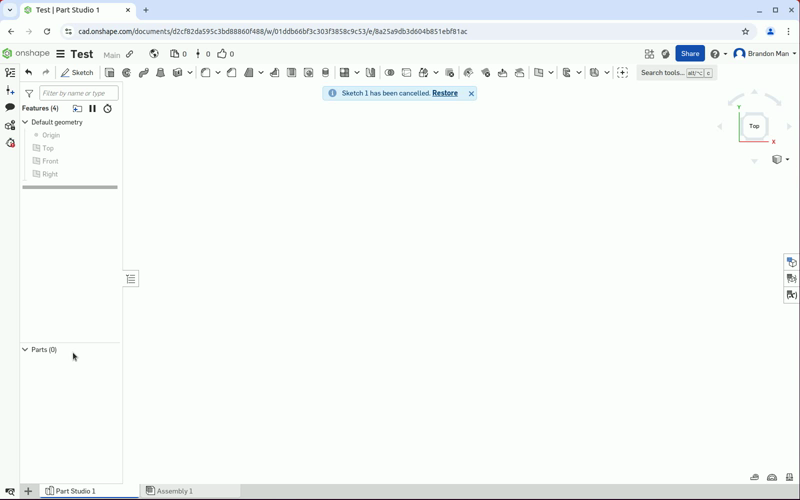
key(space)
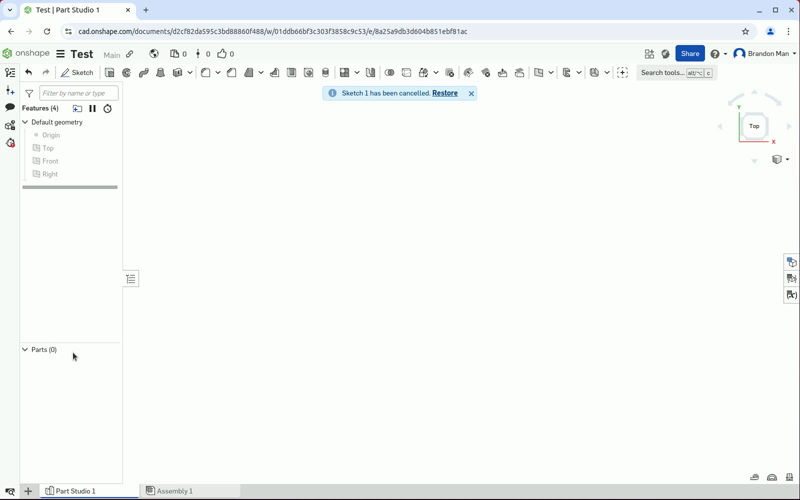
key_down(shift)
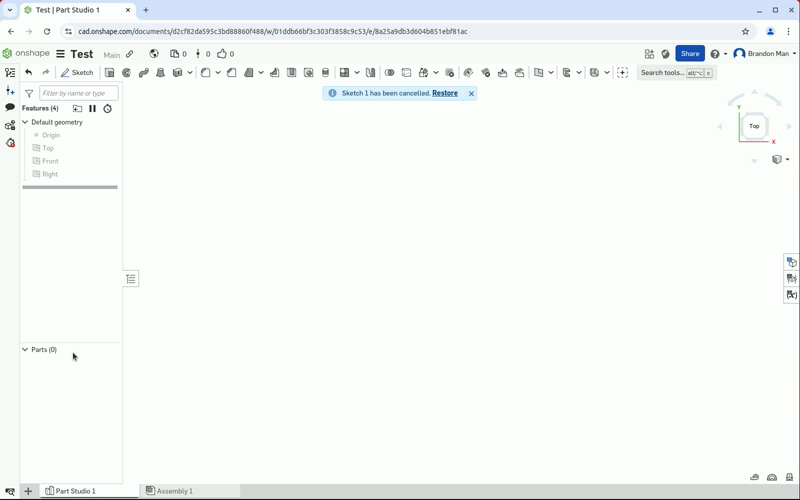
key(up)
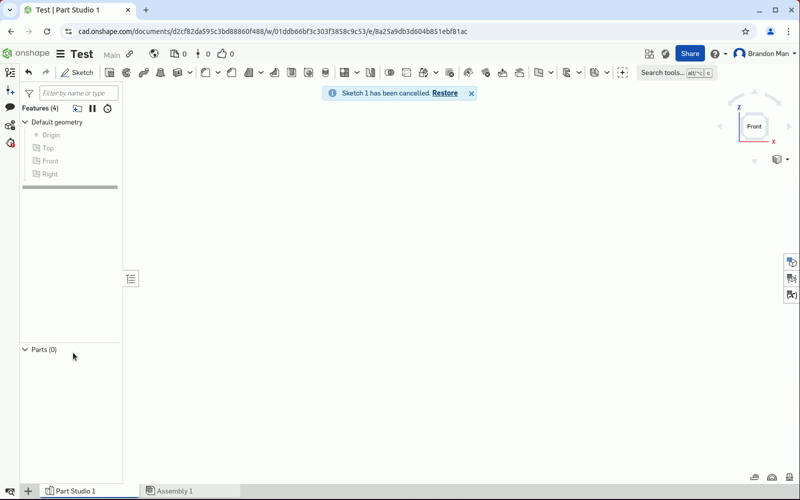
key_up(shift)
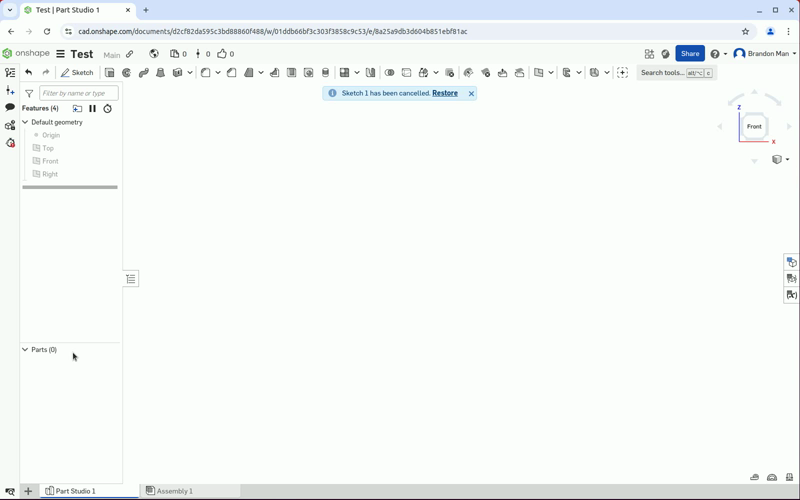
mouse_move(73, 352)
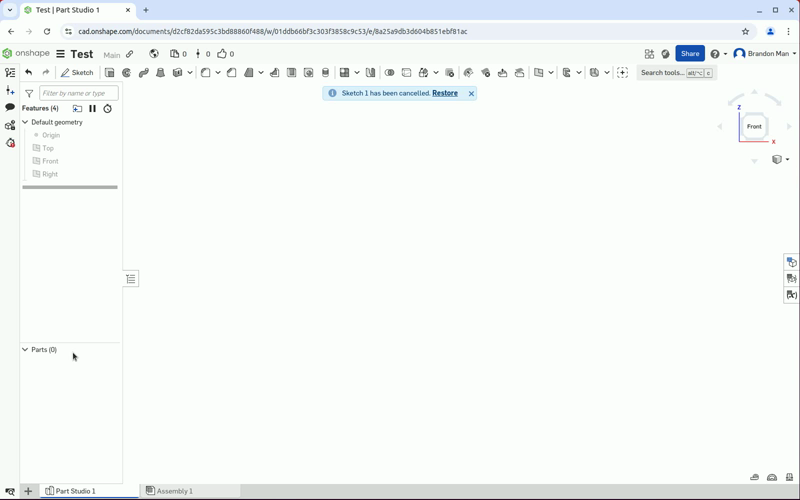
key(shift+y)
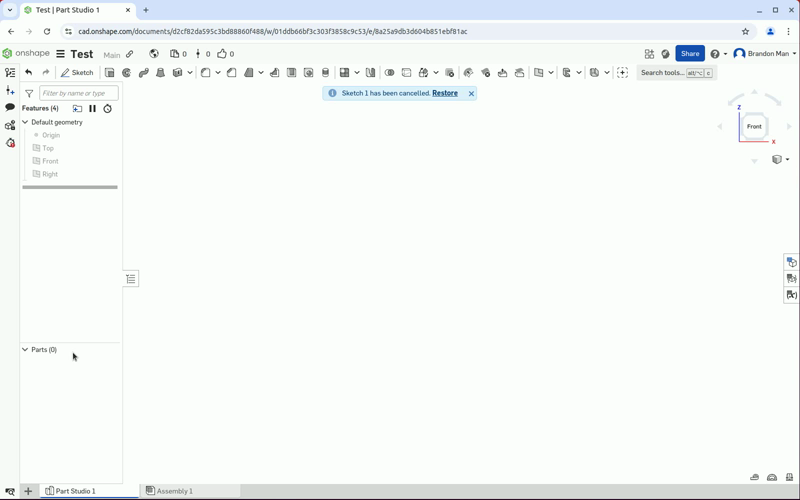
key(shift+s)
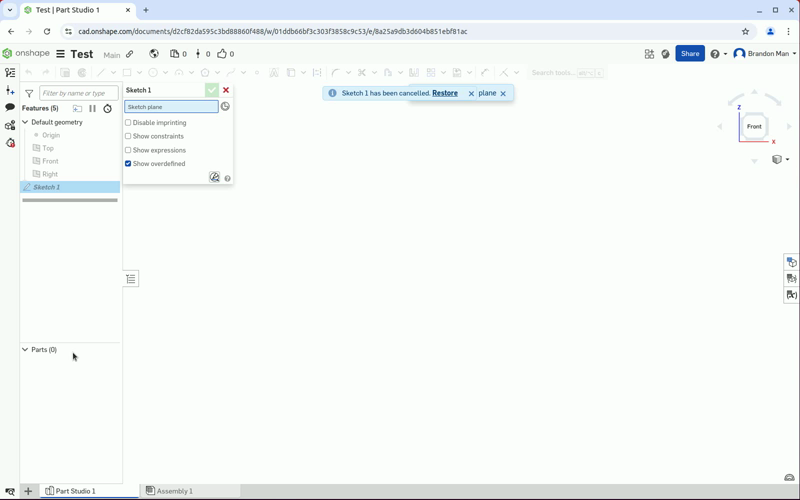
mouse_move(73, 163)
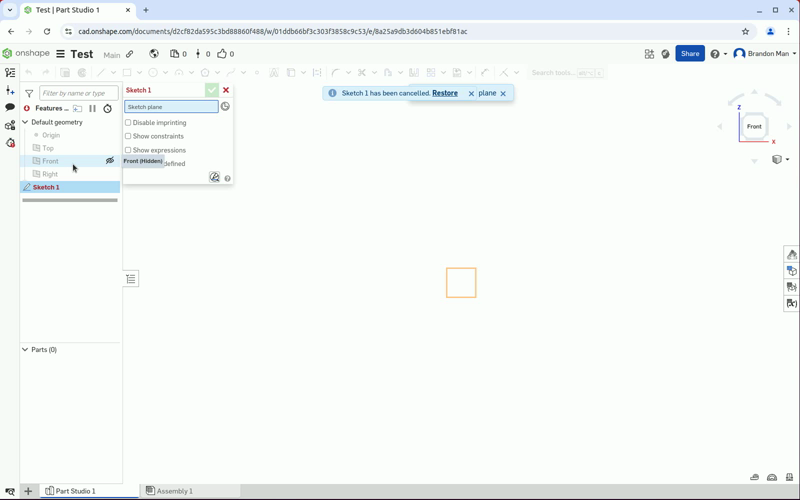
click(73, 163)
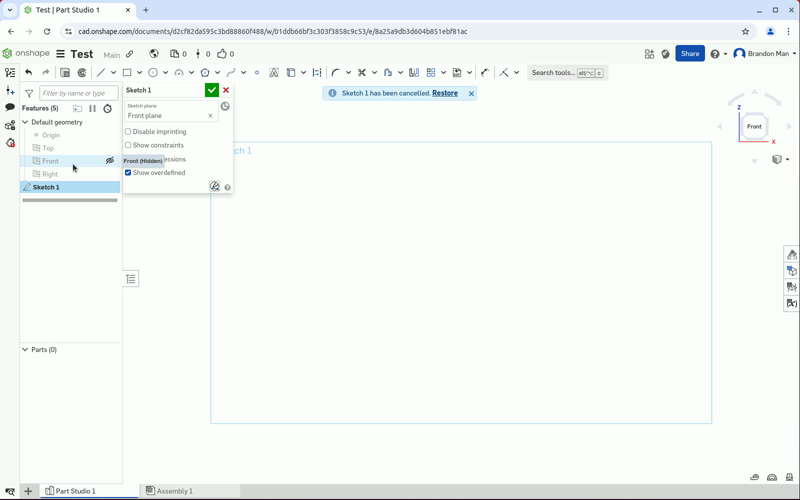
mouse_move(73, 352)
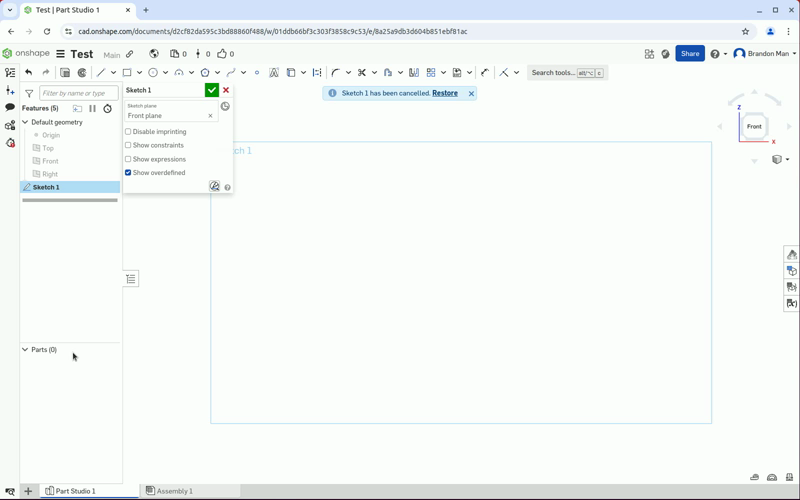
key(y)
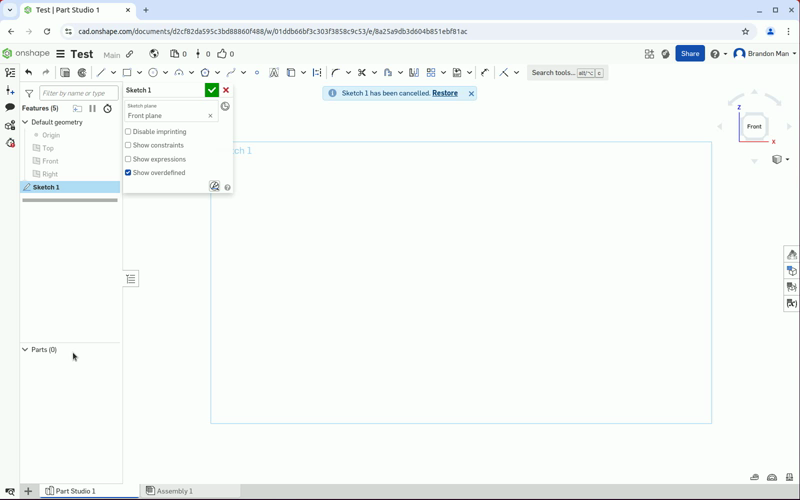
key(c)
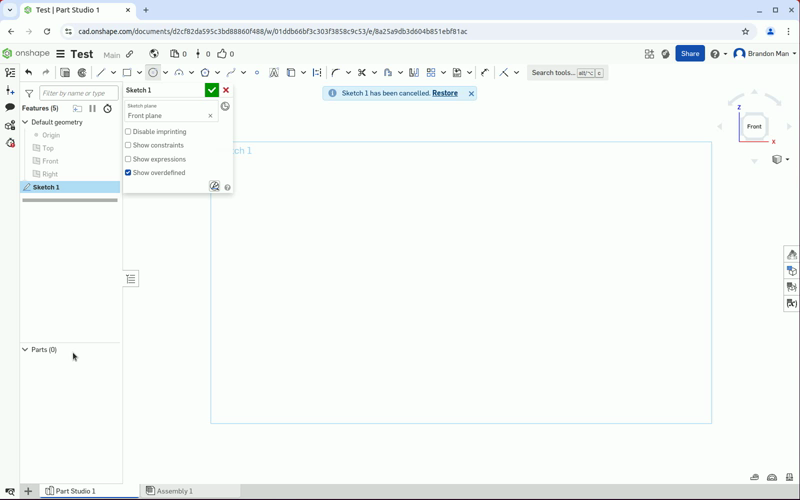
key_down(shift)
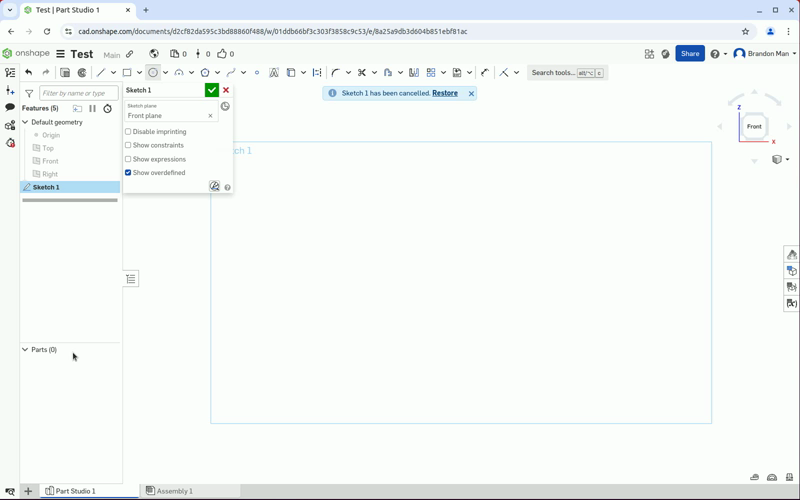
mouse_move(461, 282)
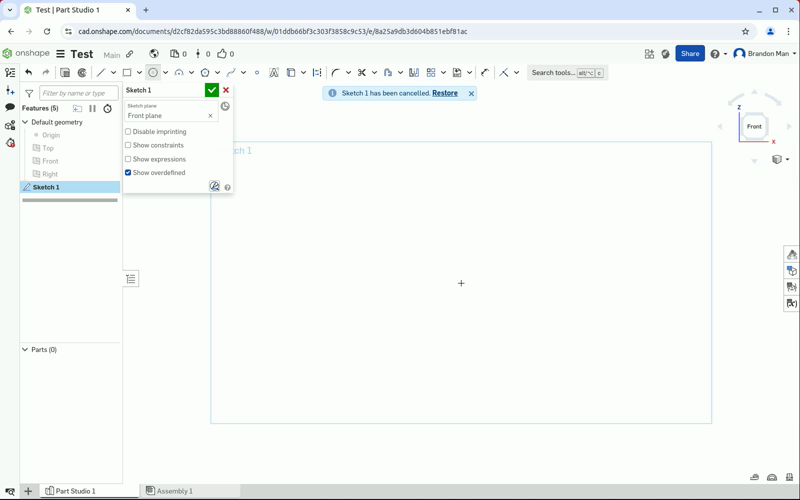
click(461, 282)
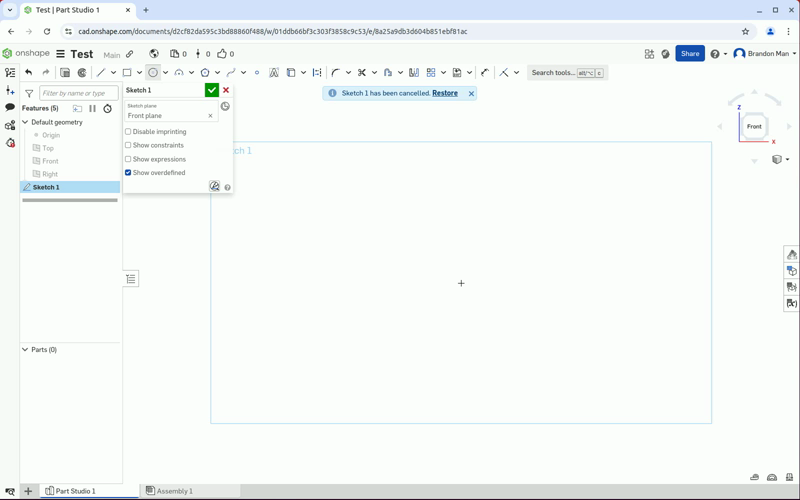
key_up(shift)
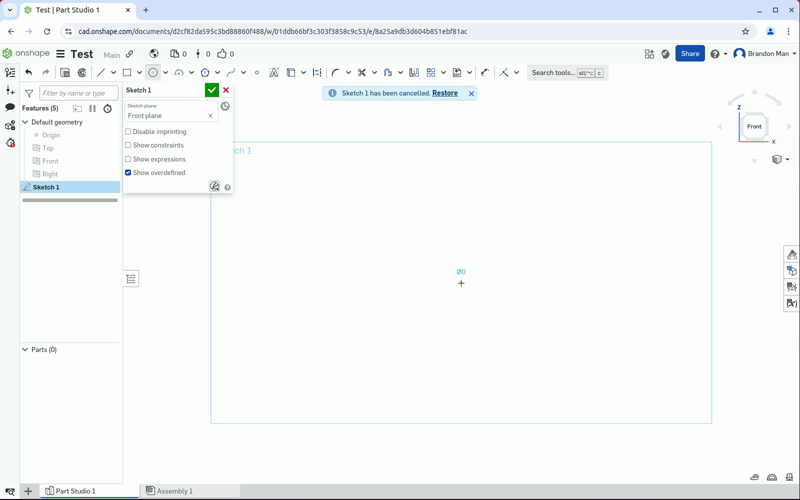
mouse_move(463, 282)
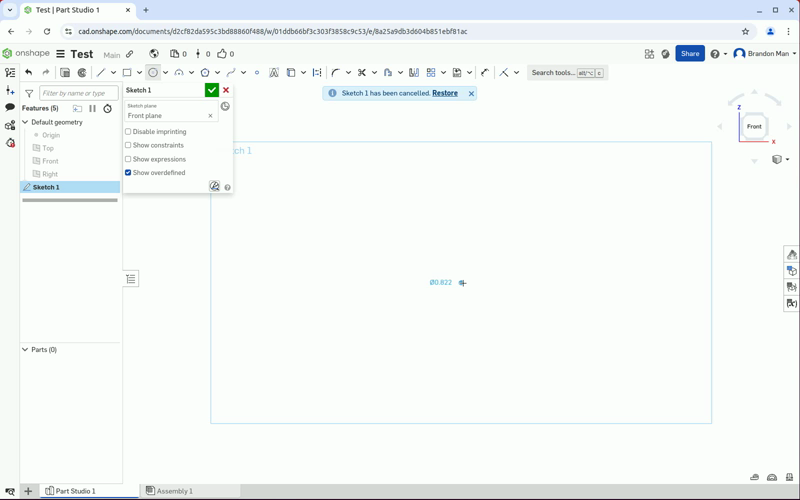
scroll(6)
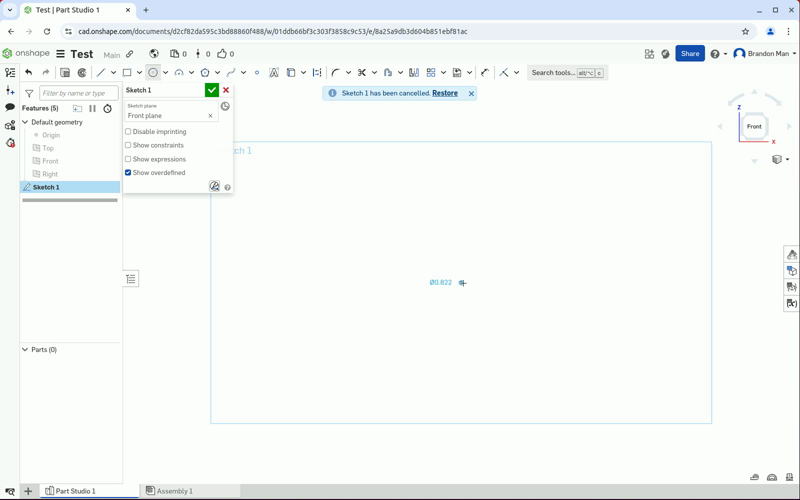
scroll(6)
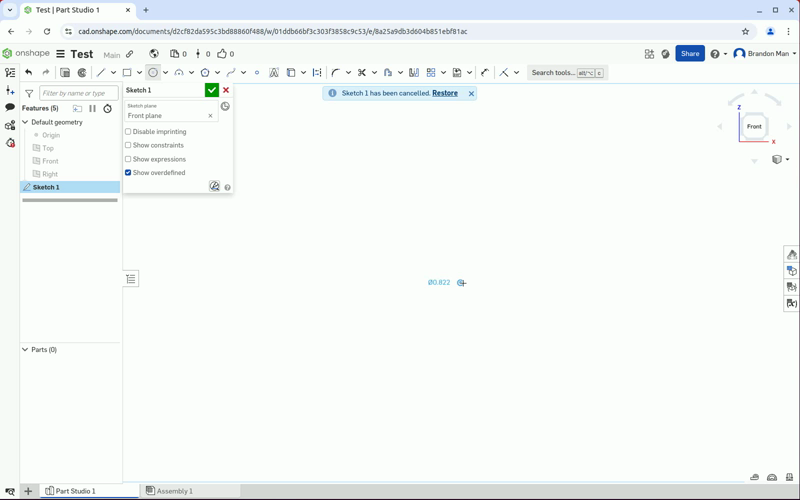
scroll(6)
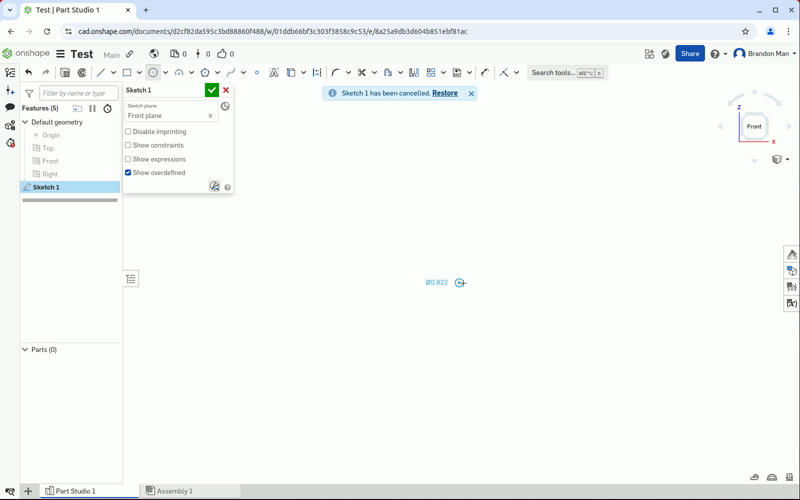
scroll(6)
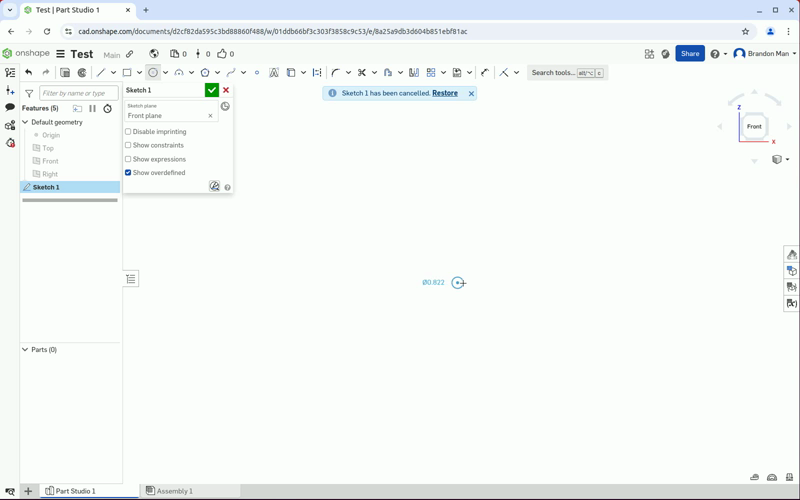
scroll(6)
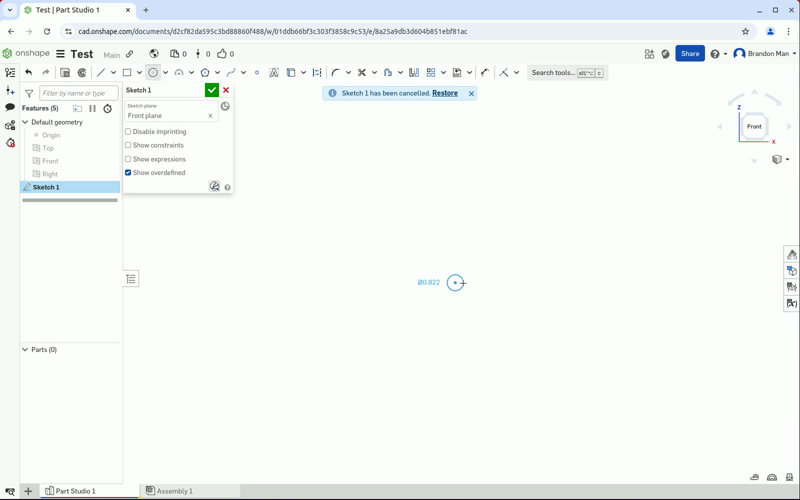
scroll(6)
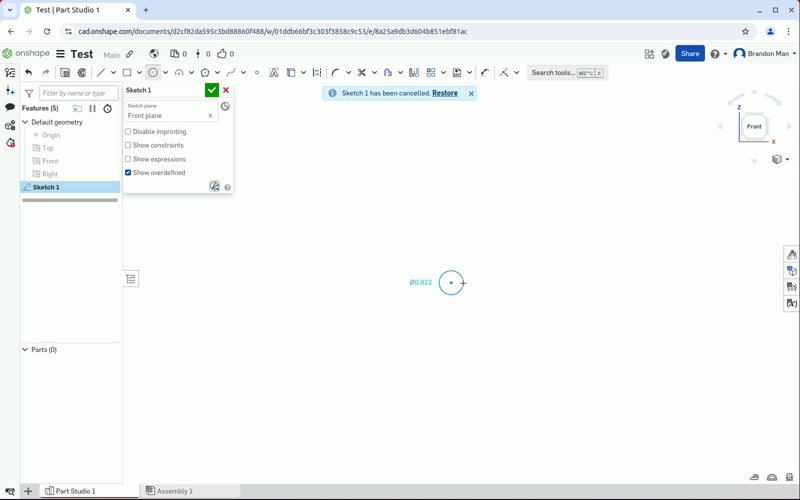
scroll(6)
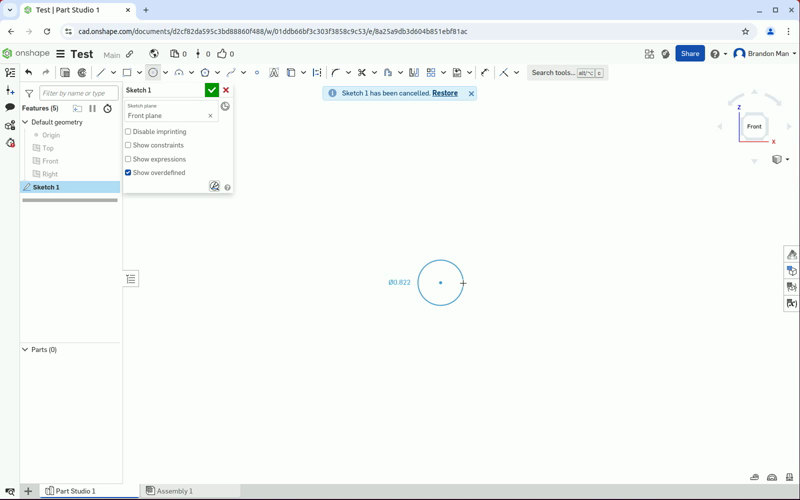
click(463, 282)
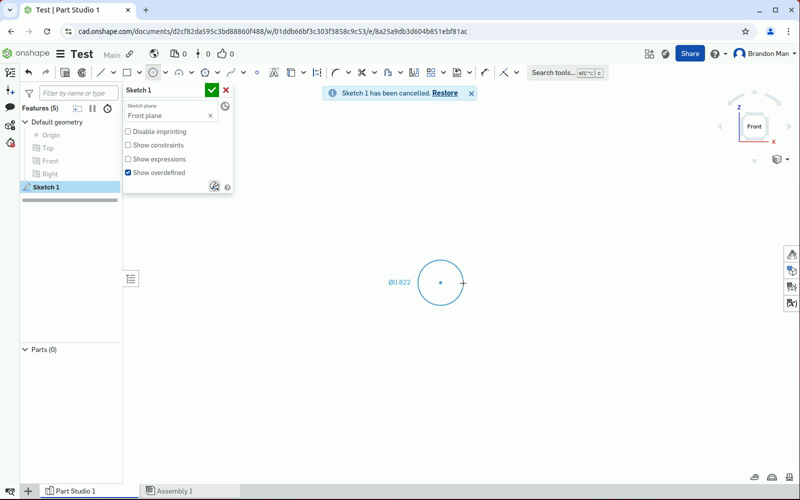
scroll(-6)
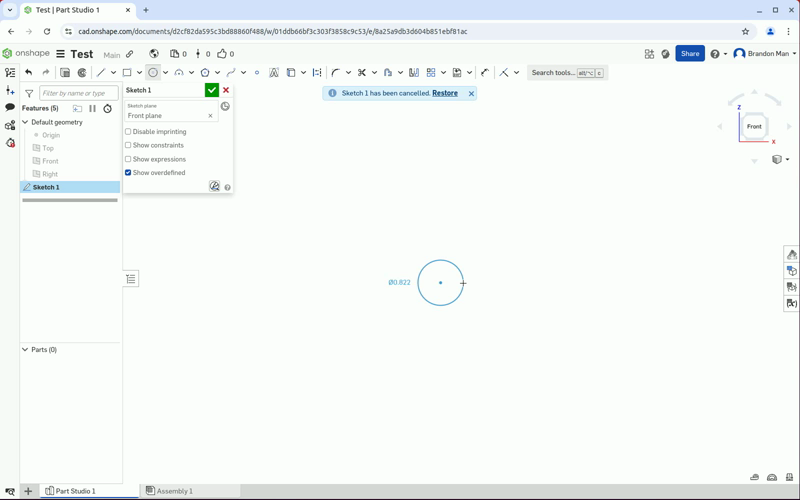
scroll(-6)
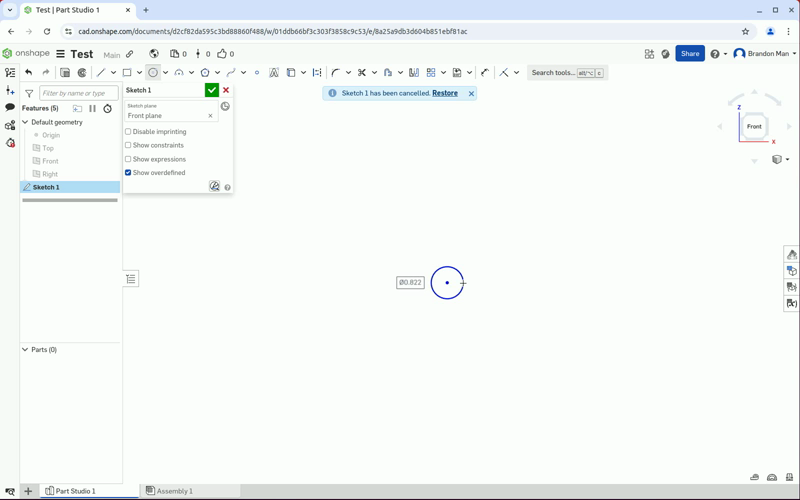
scroll(-6)
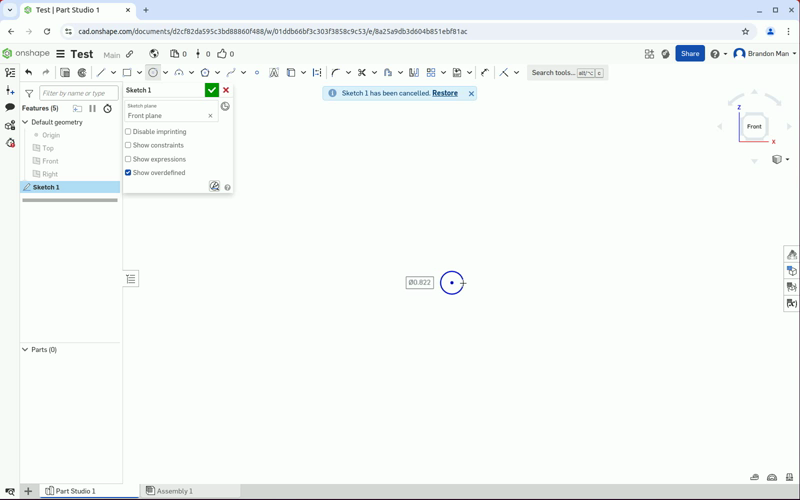
scroll(-6)
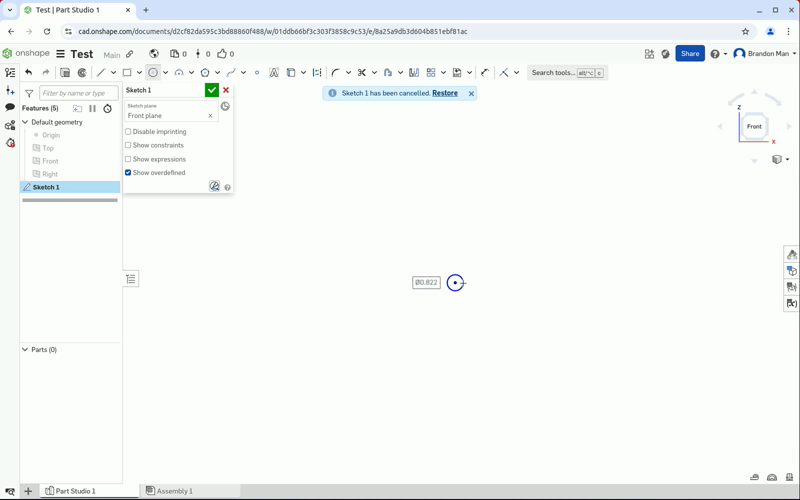
scroll(-6)
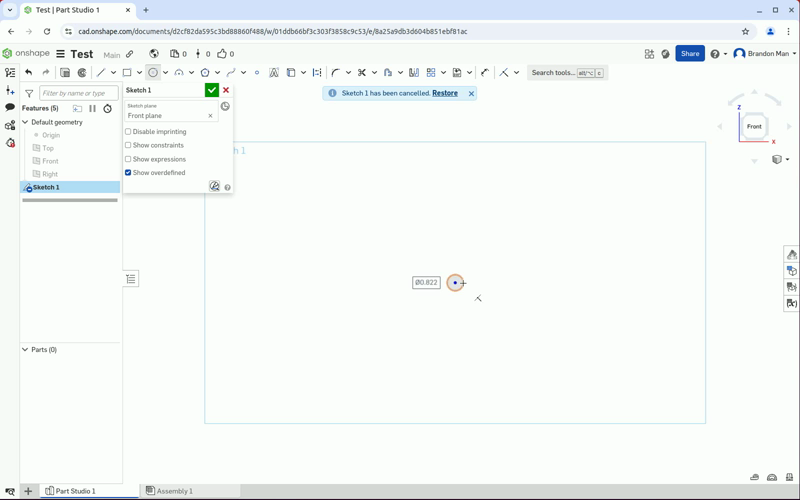
scroll(-6)
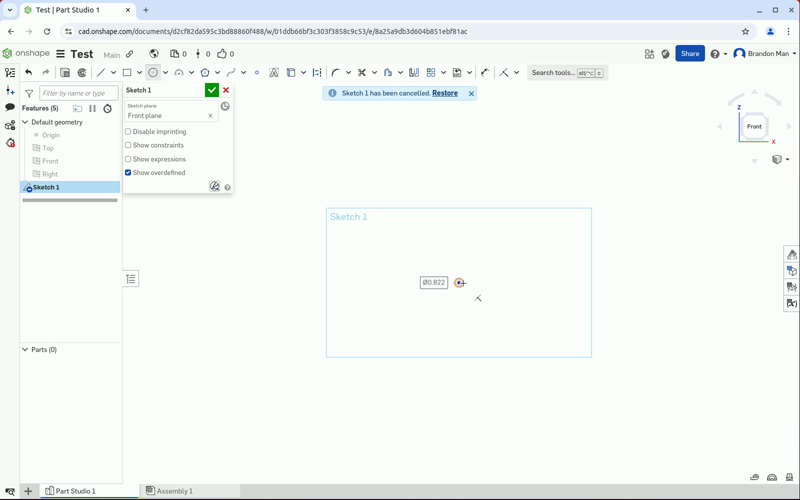
scroll(-6)
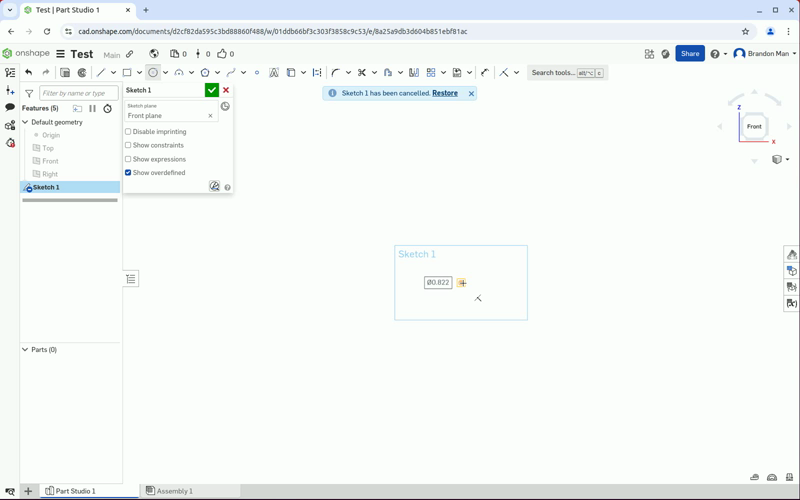
key(esc)
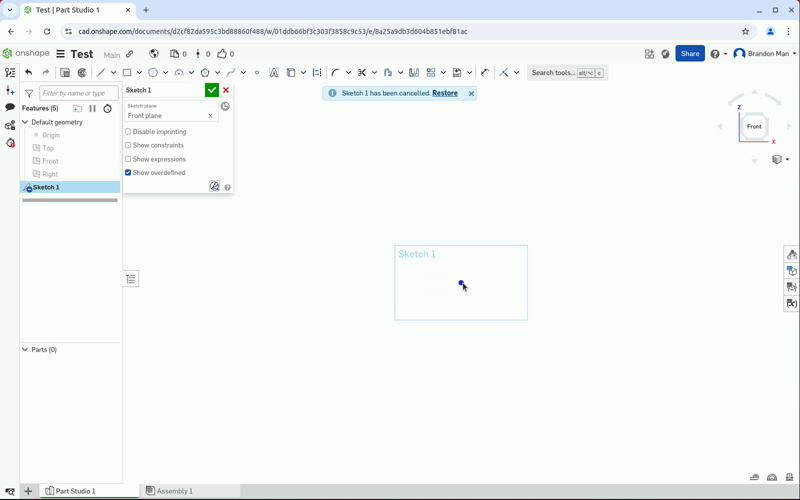
mouse_move(460, 281)
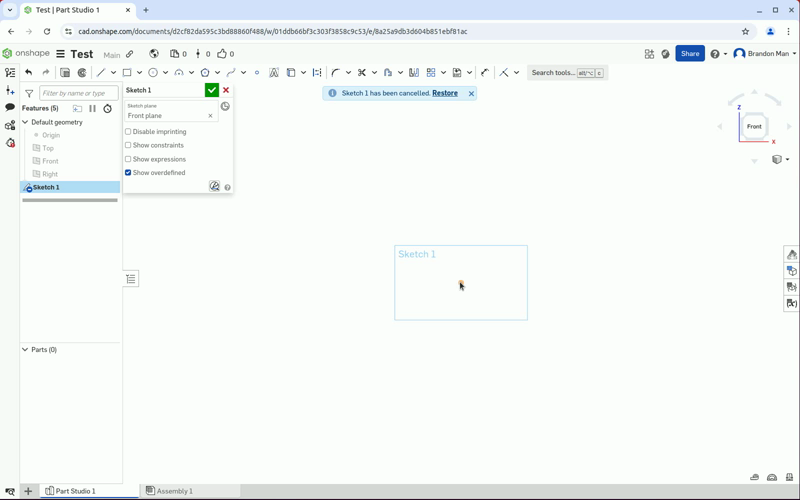
scroll(6)
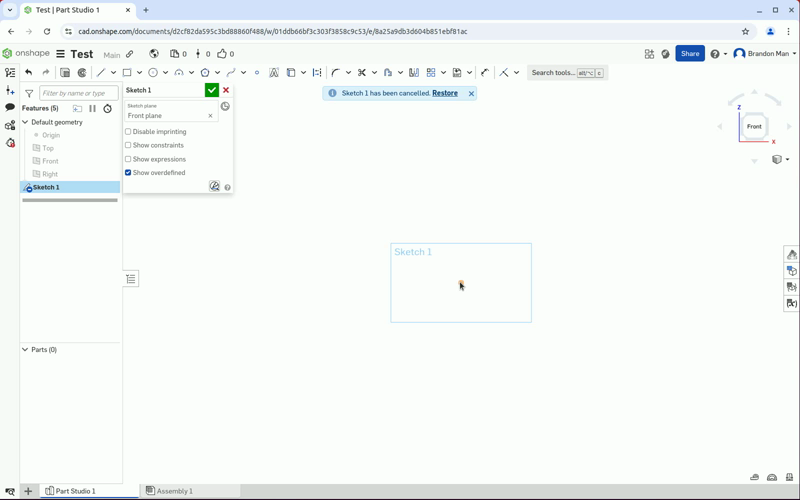
scroll(6)
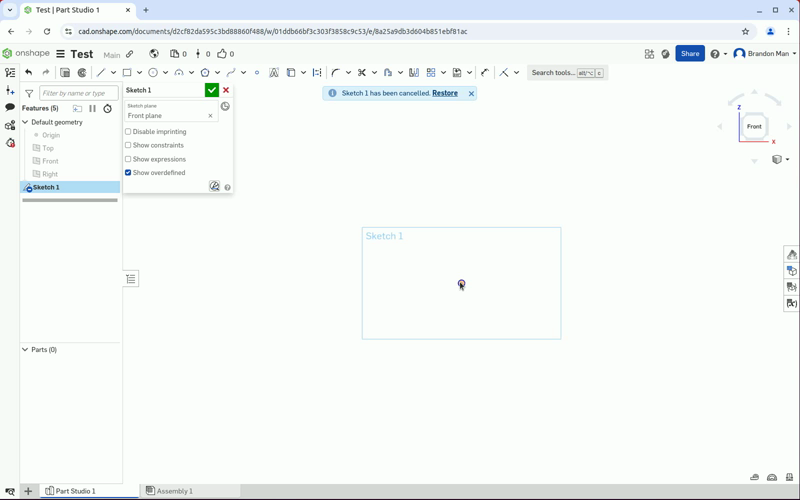
scroll(6)
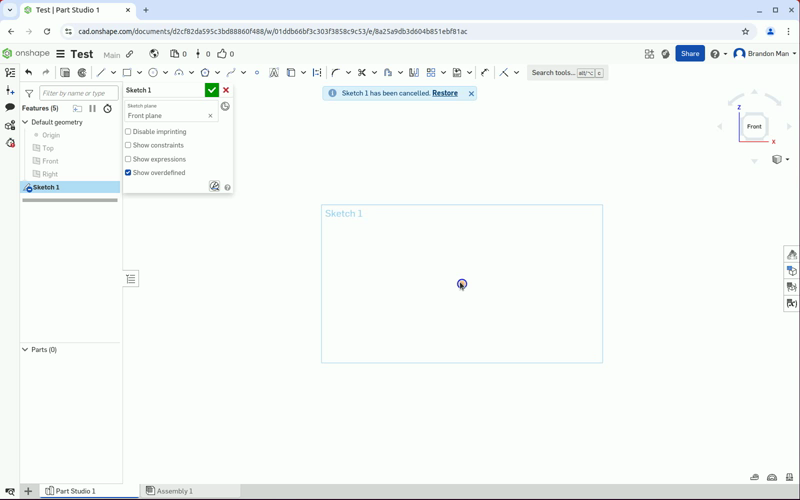
scroll(6)
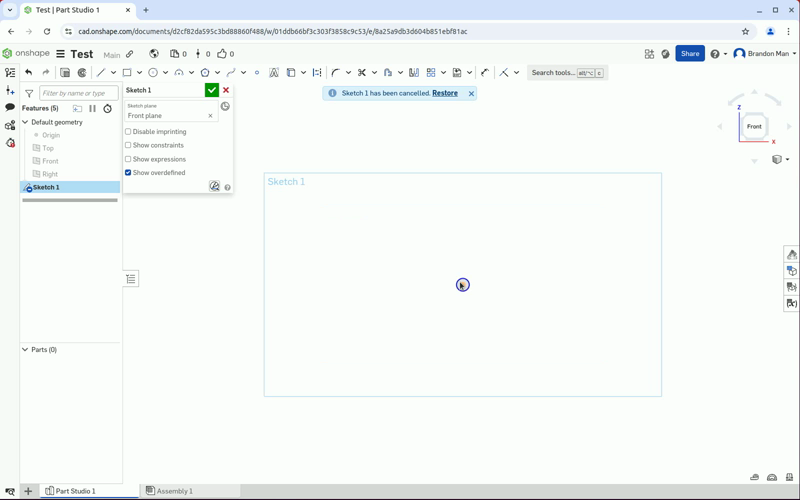
scroll(6)
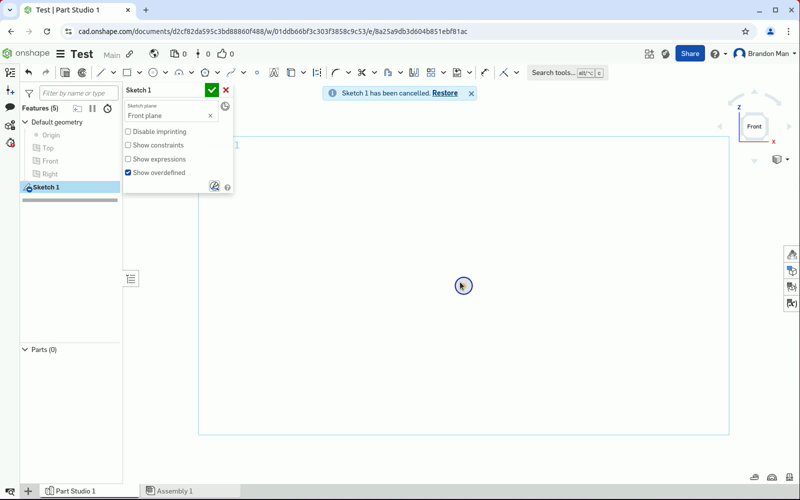
scroll(6)
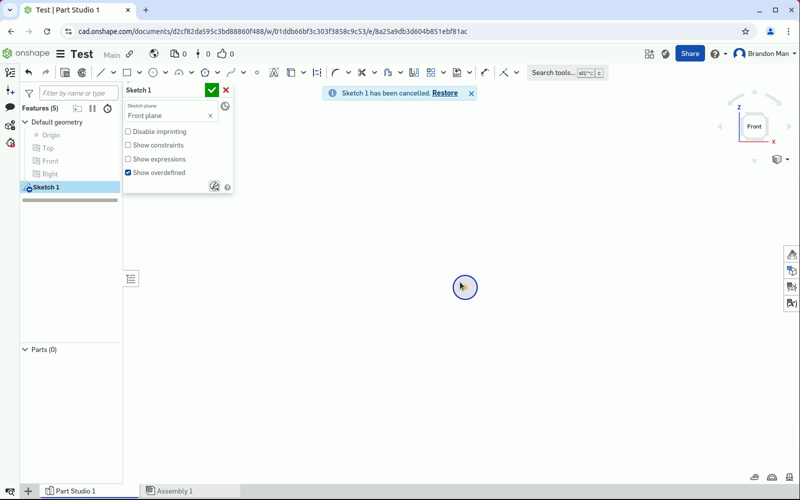
scroll(6)
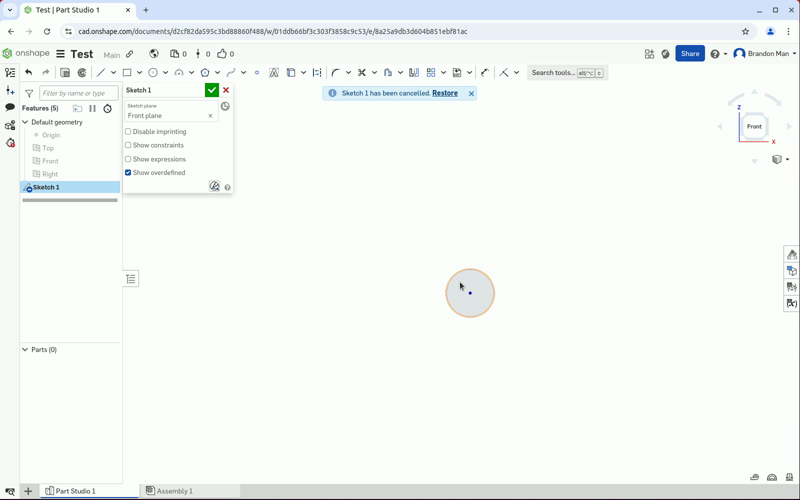
click(460, 281)
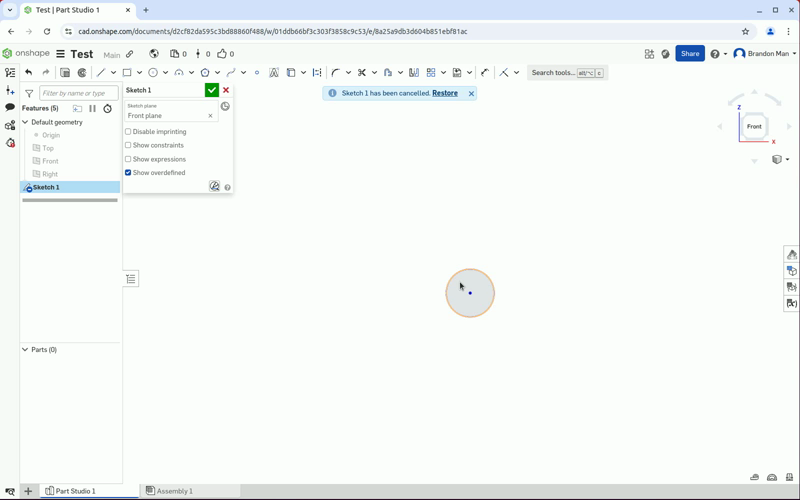
scroll(-6)
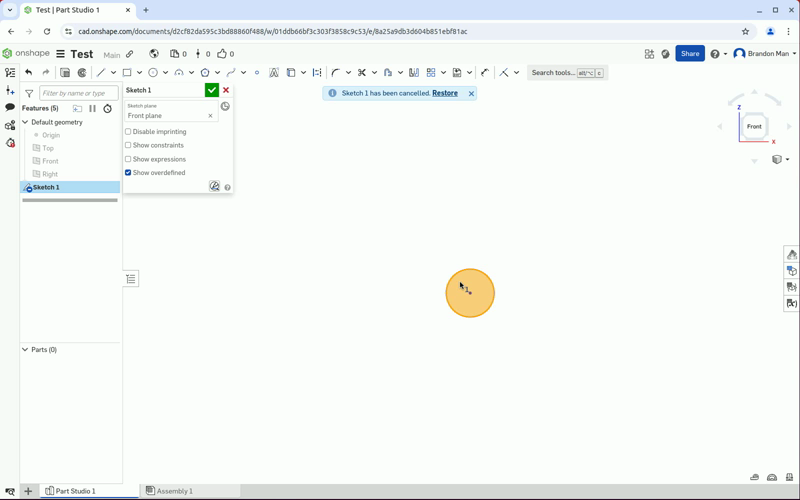
scroll(-6)
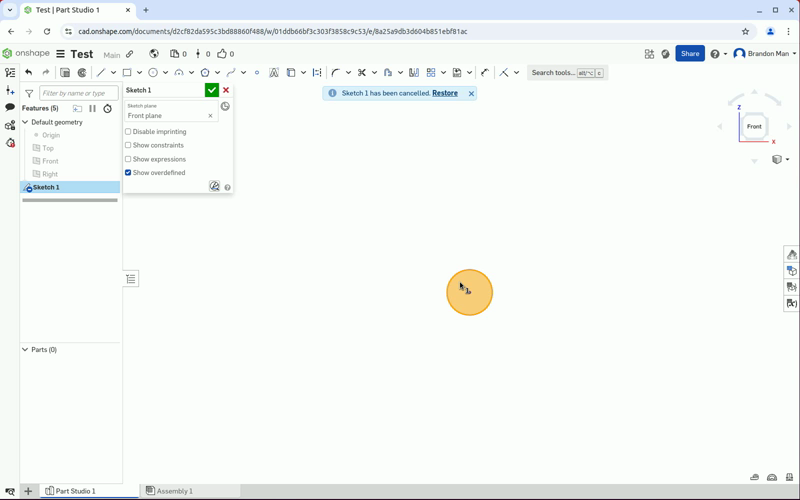
scroll(-6)
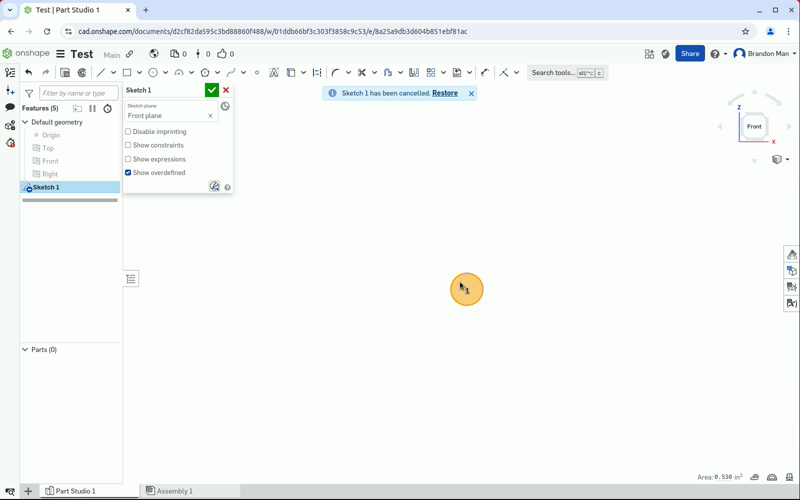
scroll(-6)
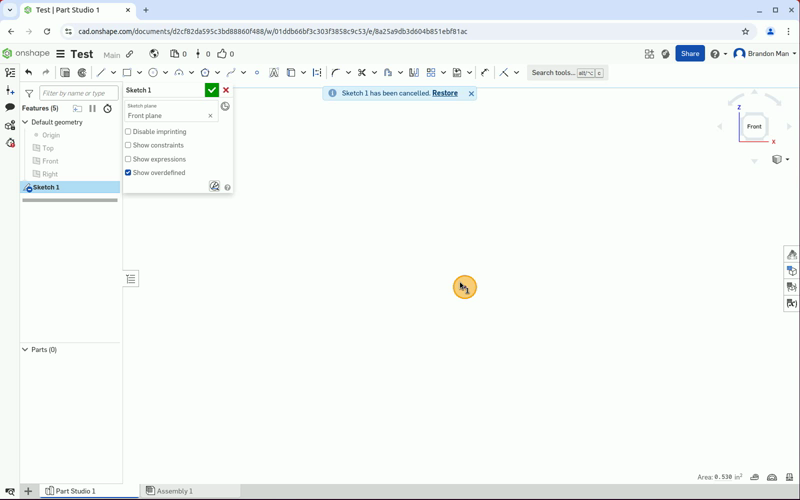
scroll(-6)
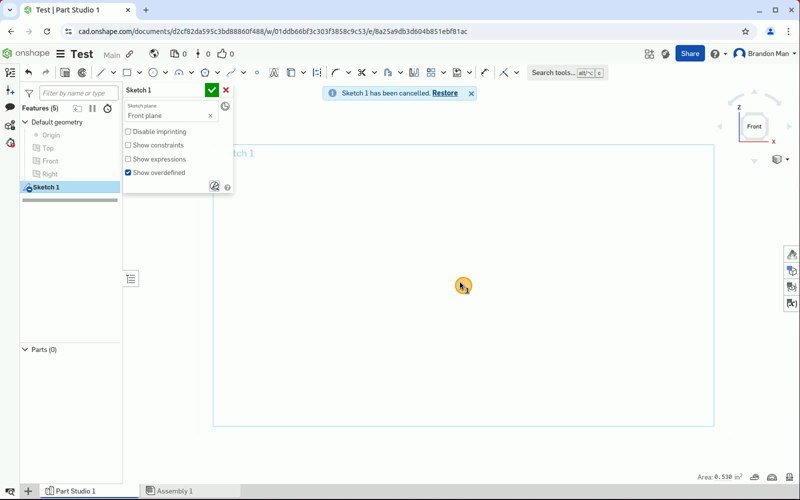
scroll(-6)
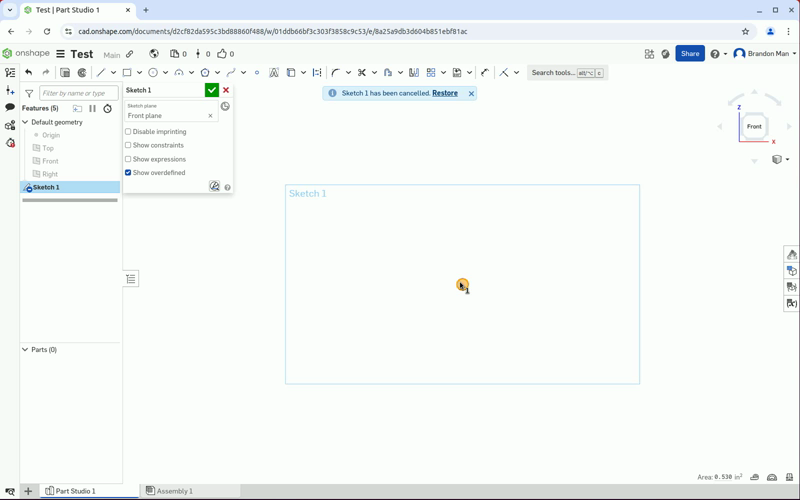
scroll(-6)
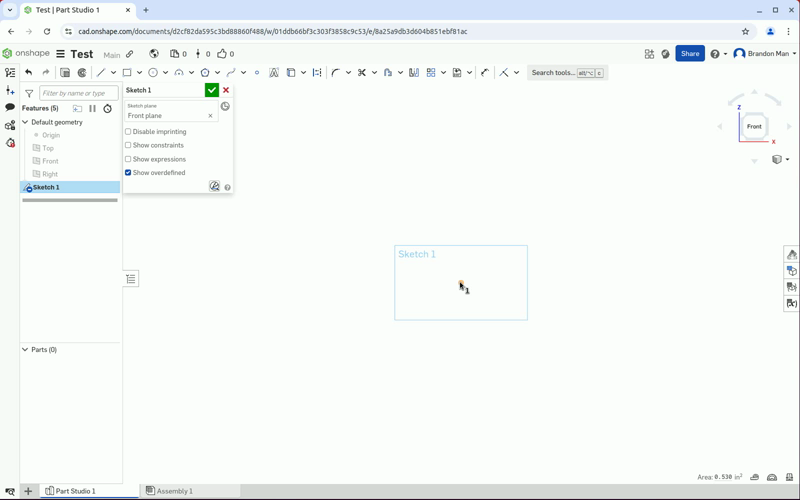
mouse_move(73, 352)
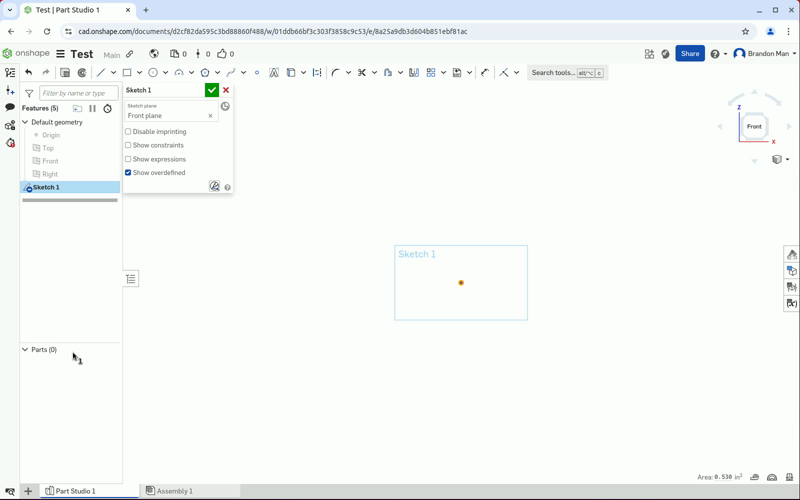
key(shift+y)
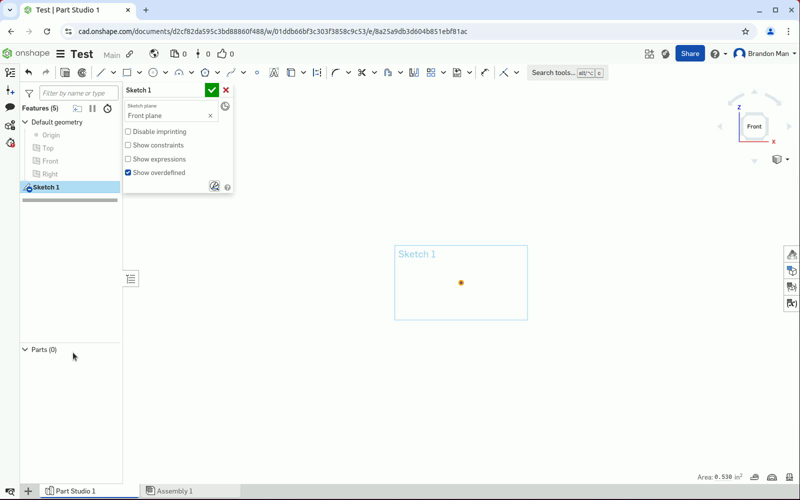
key(shift+e)
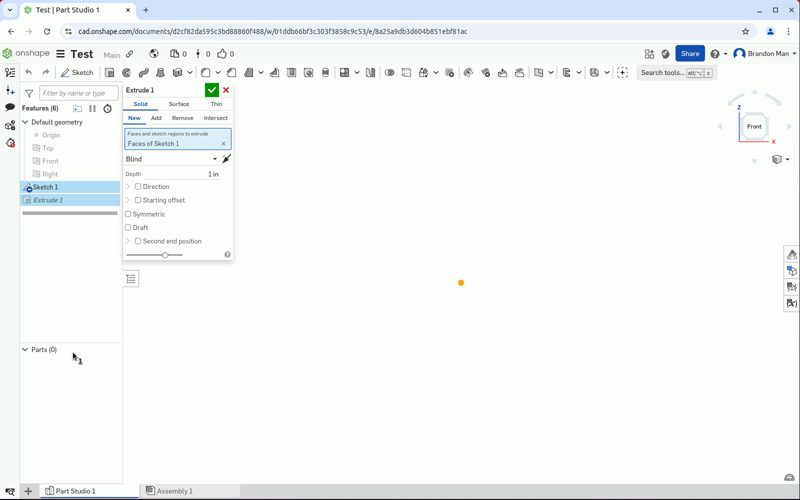
mouse_move(143, 106)
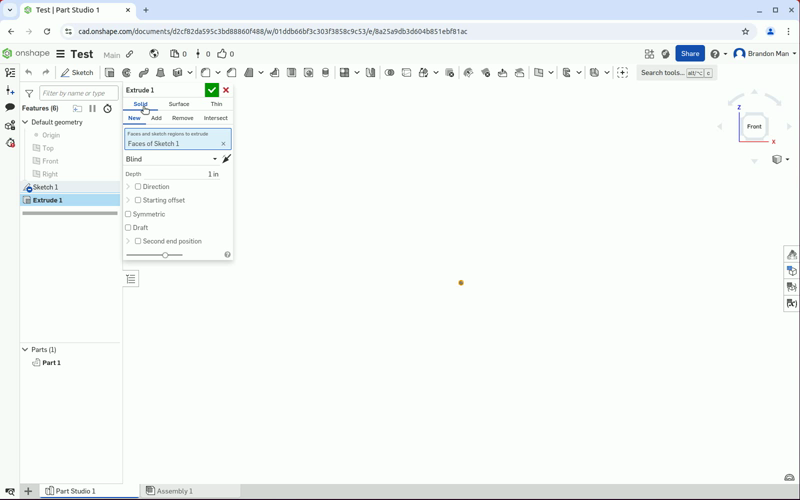
click(143, 106)
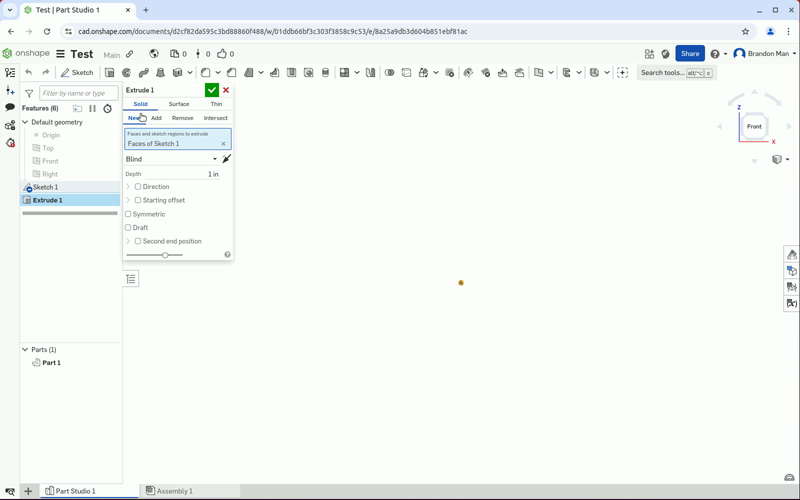
mouse_move(137, 120)
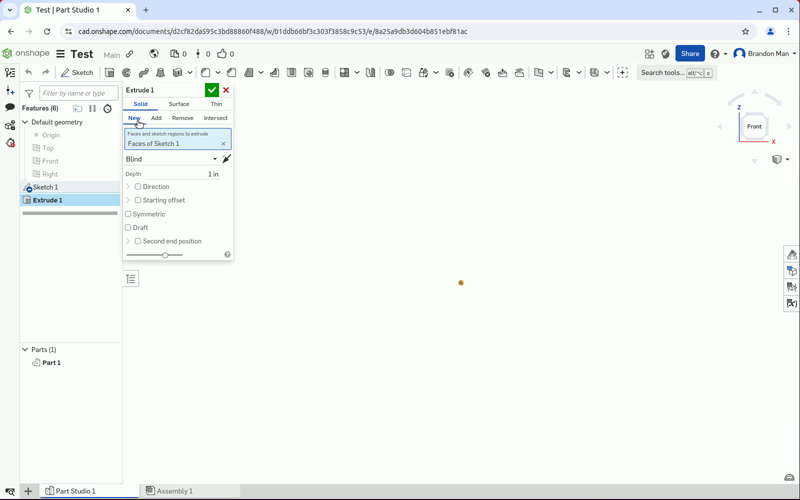
click(137, 120)
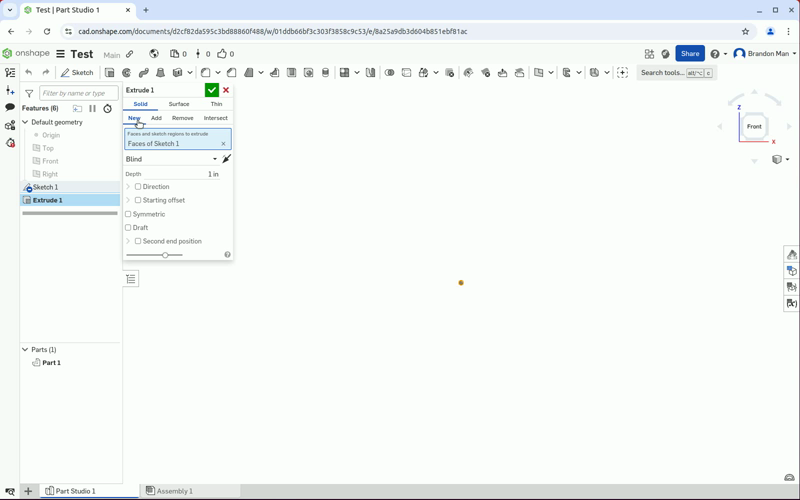
key(tab, 4)
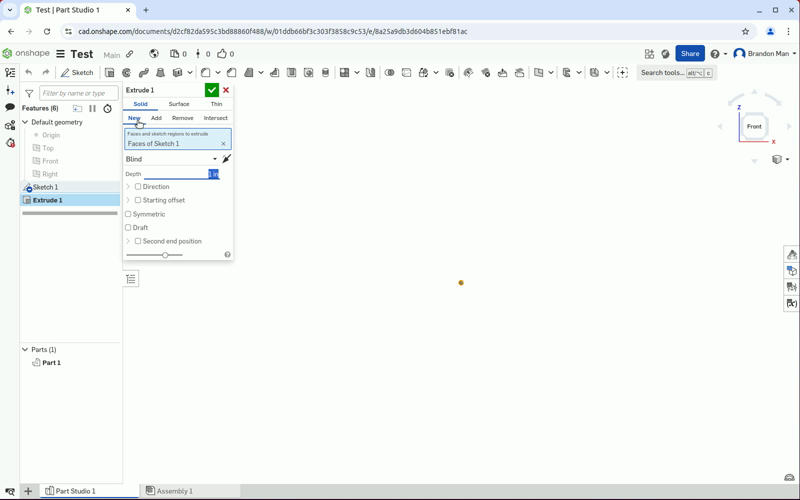
text(23.108)
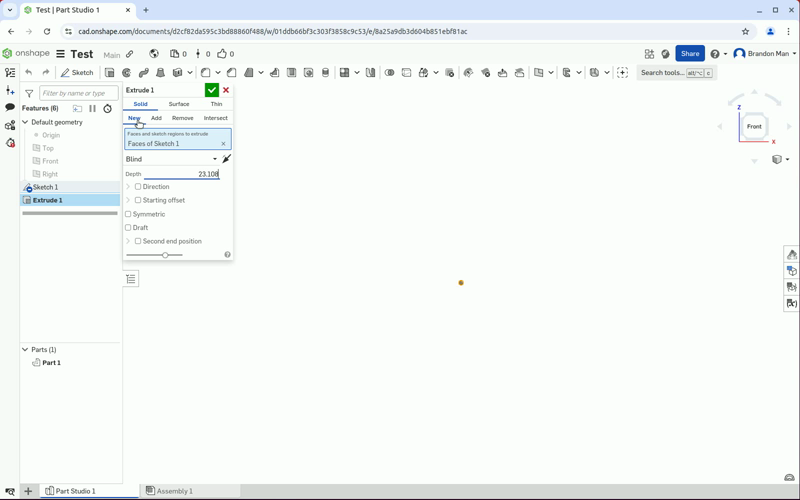
key(enter)
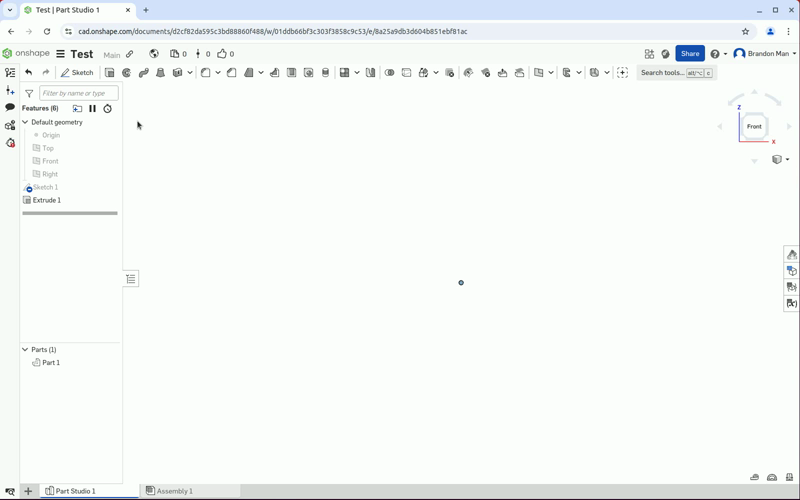
key(shift+h)
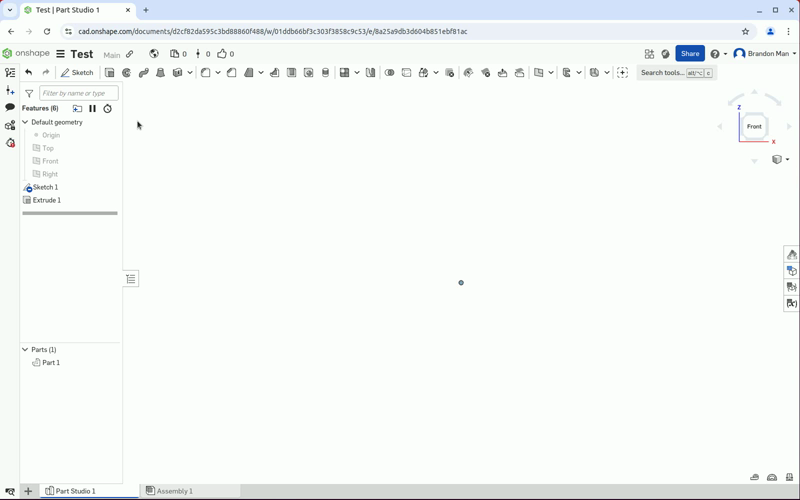
key(shift+h)
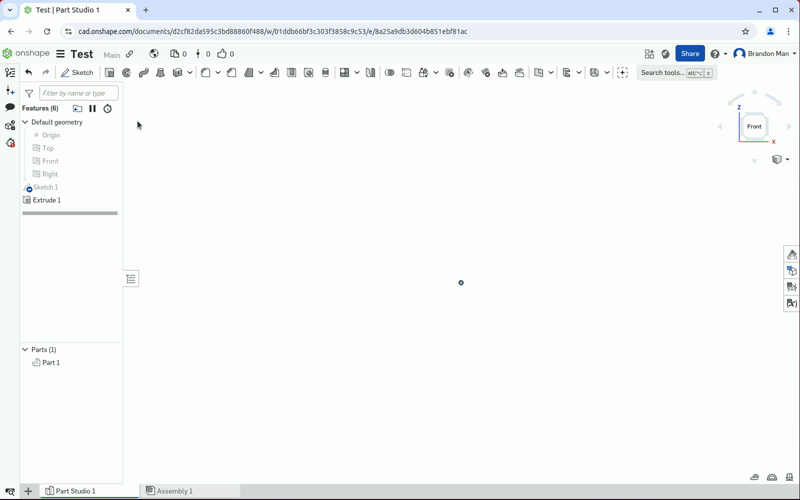
mouse_move(73, 189)
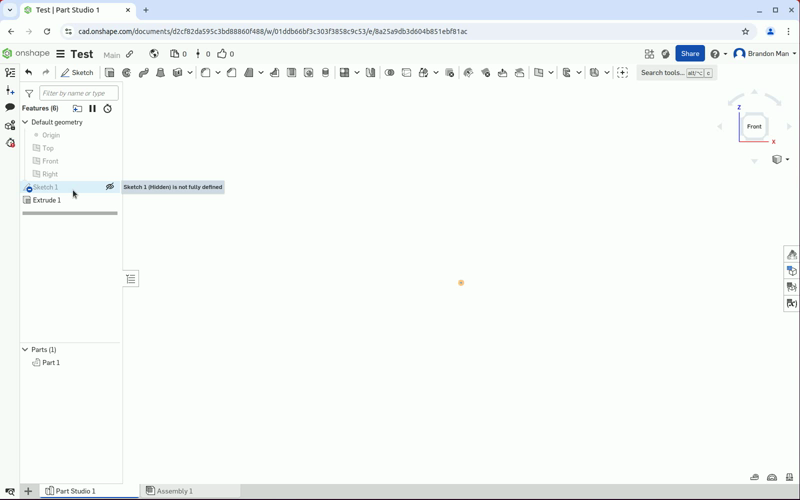
click(73, 189)
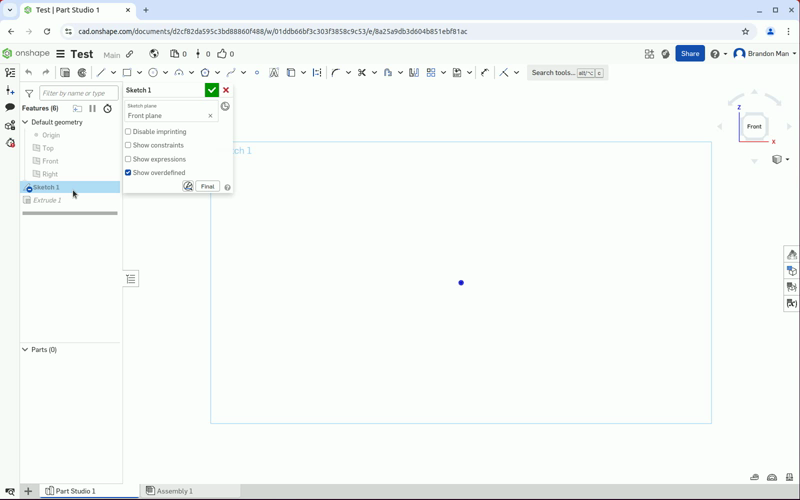
mouse_move(229, 92)
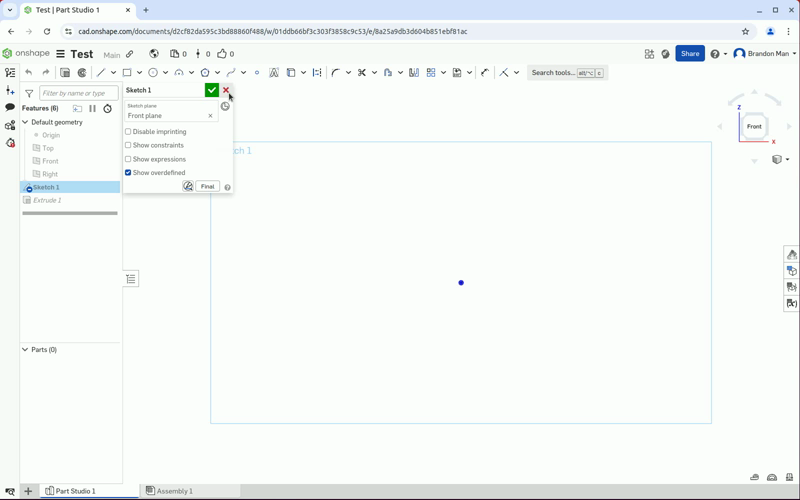
click(229, 92)
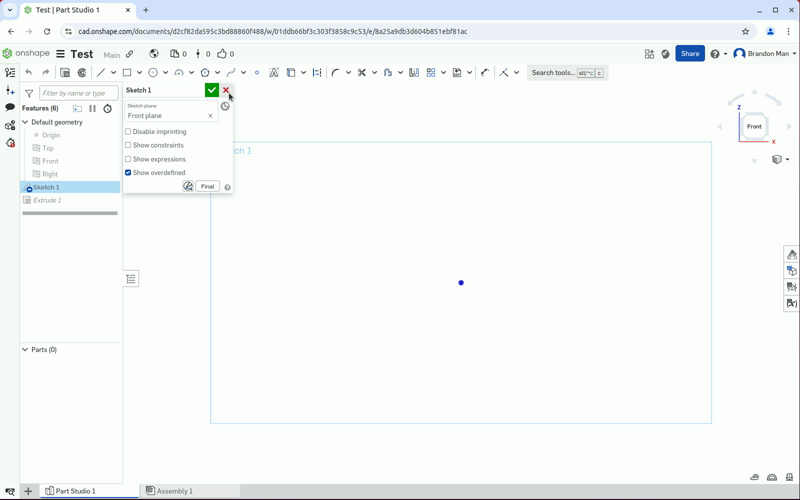
key(shift+s)
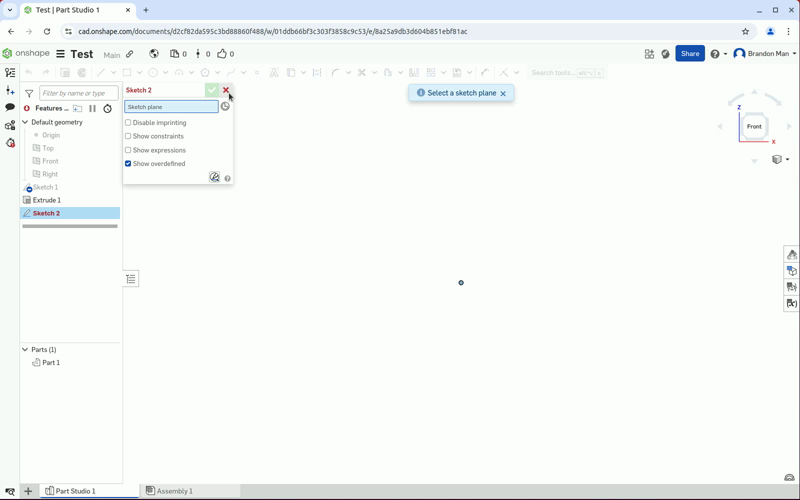
mouse_move(73, 163)
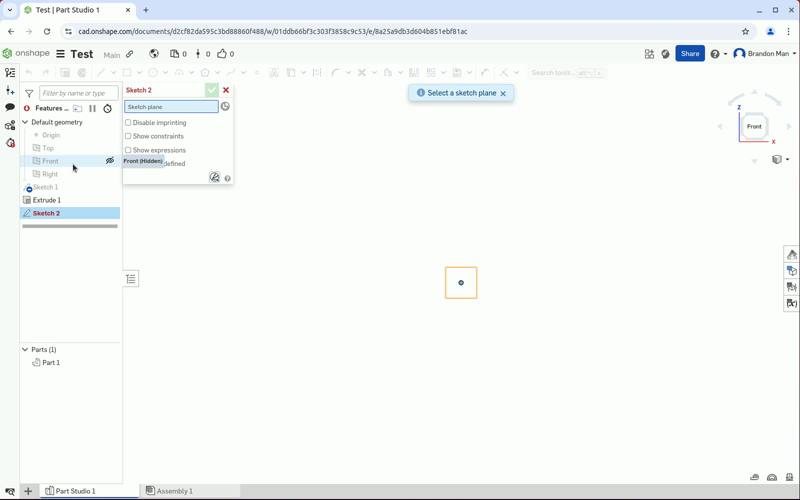
click(73, 163)
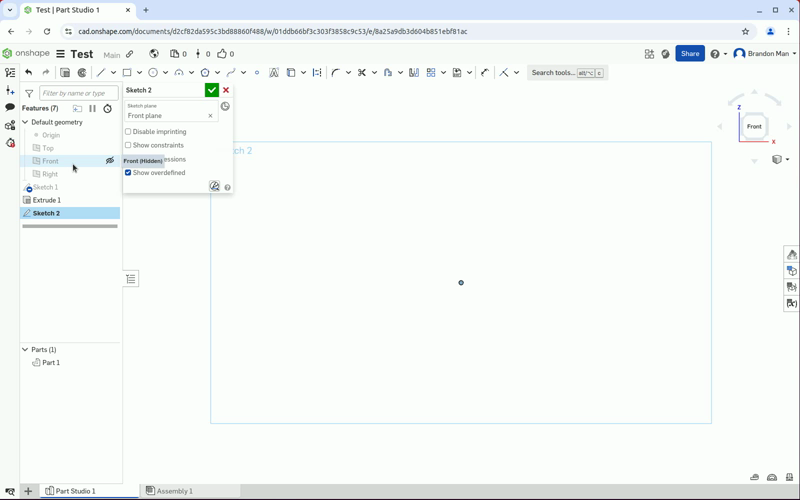
mouse_move(73, 352)
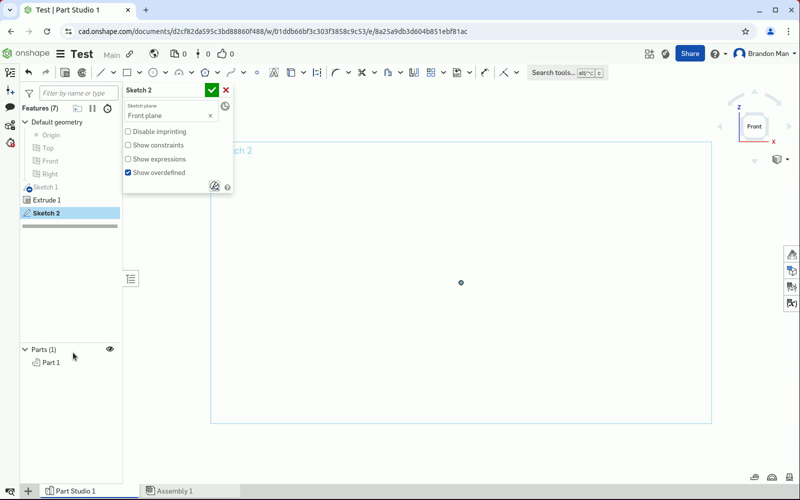
key(y)
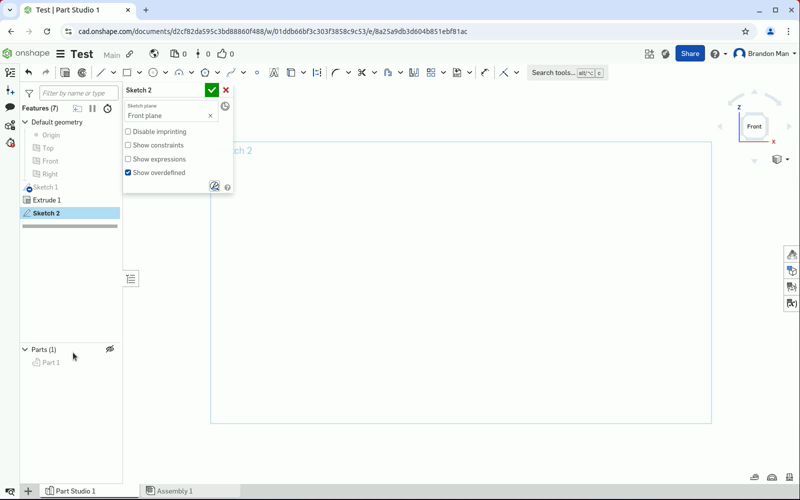
key(c)
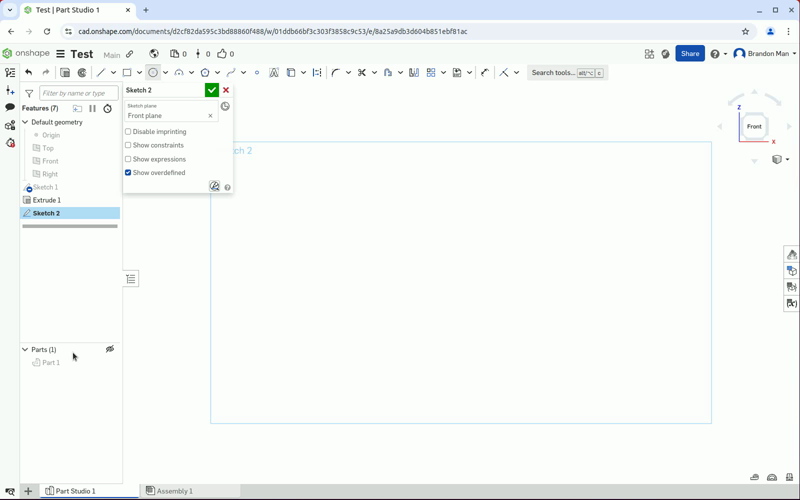
key_down(shift)
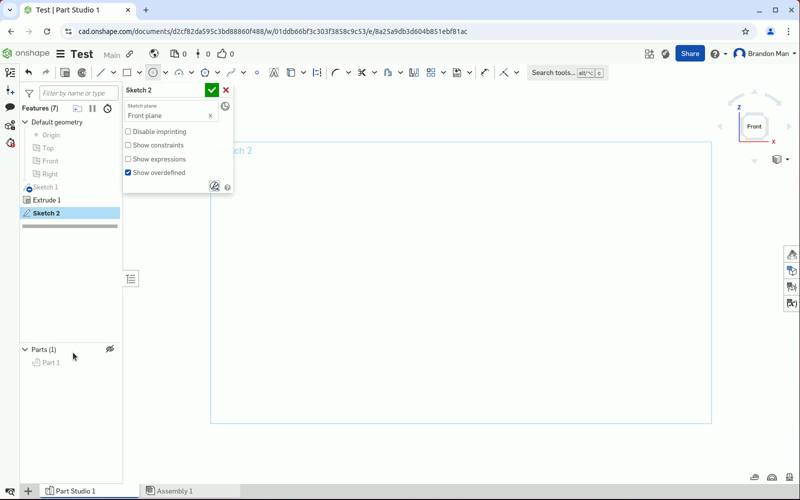
mouse_move(464, 282)
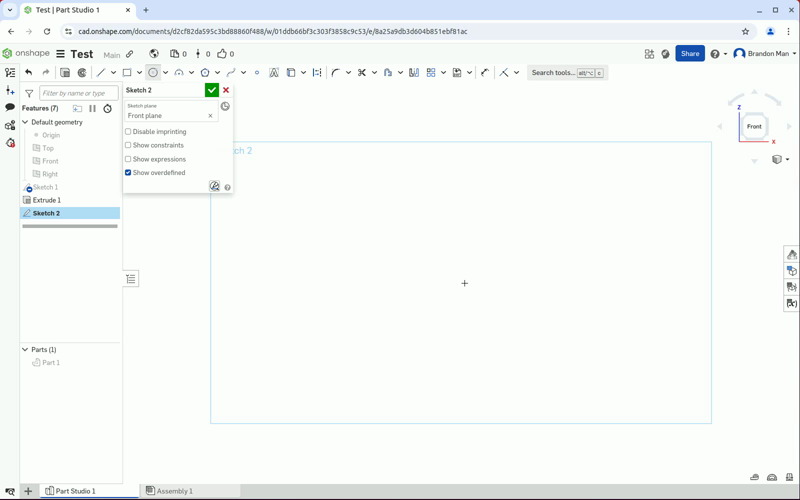
click(464, 282)
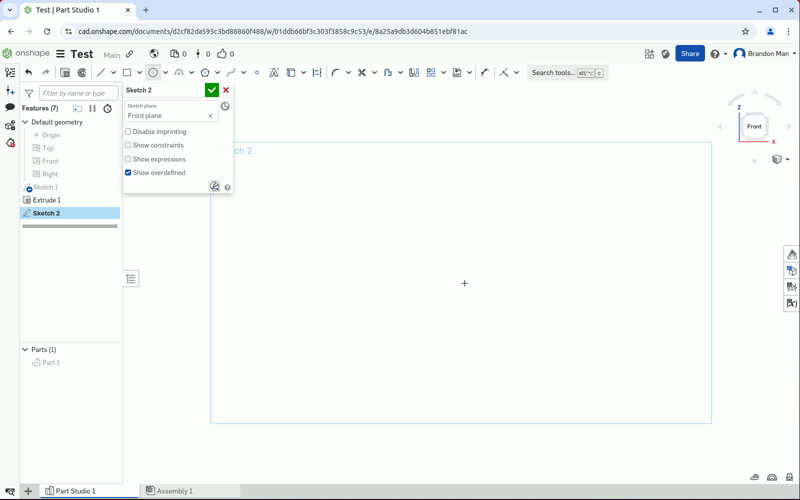
key_up(shift)
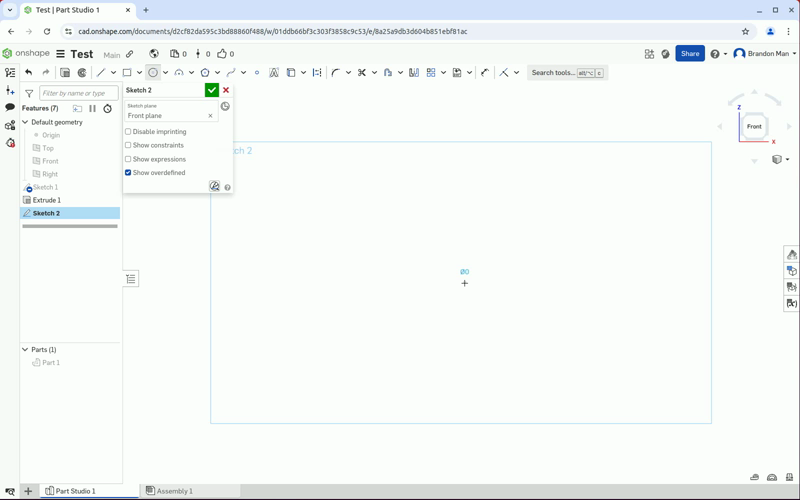
mouse_move(466, 282)
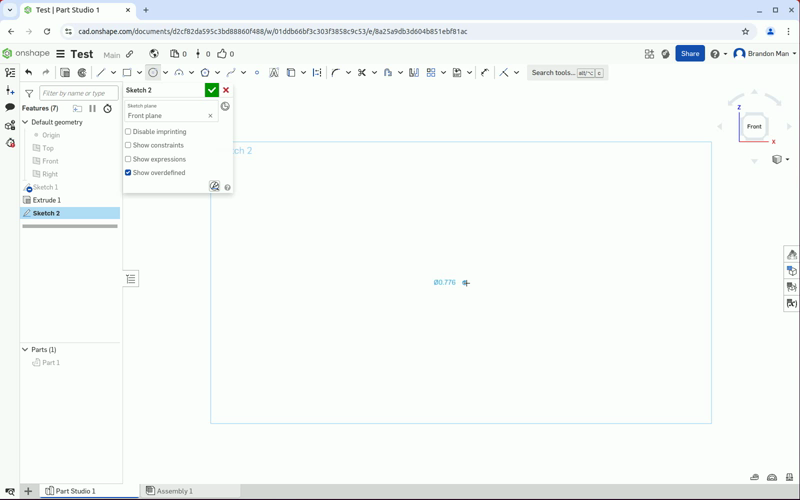
scroll(6)
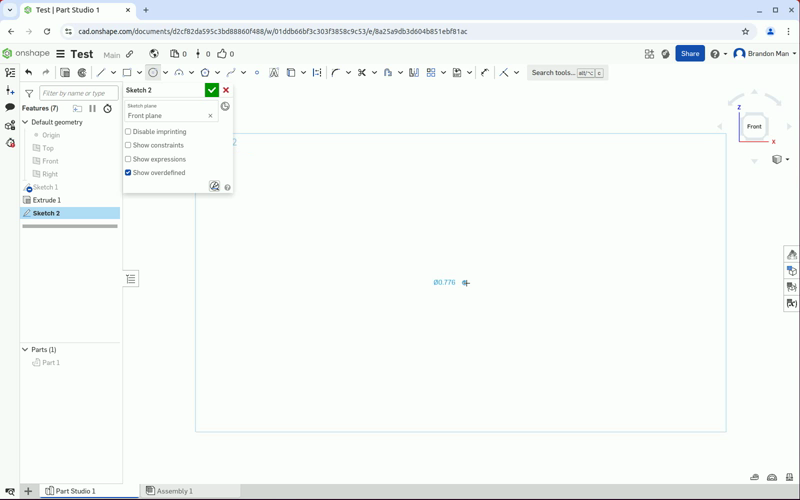
scroll(6)
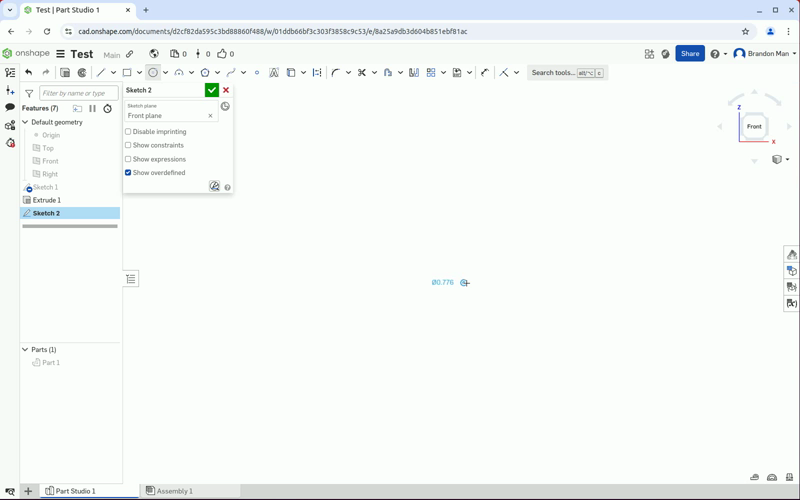
scroll(6)
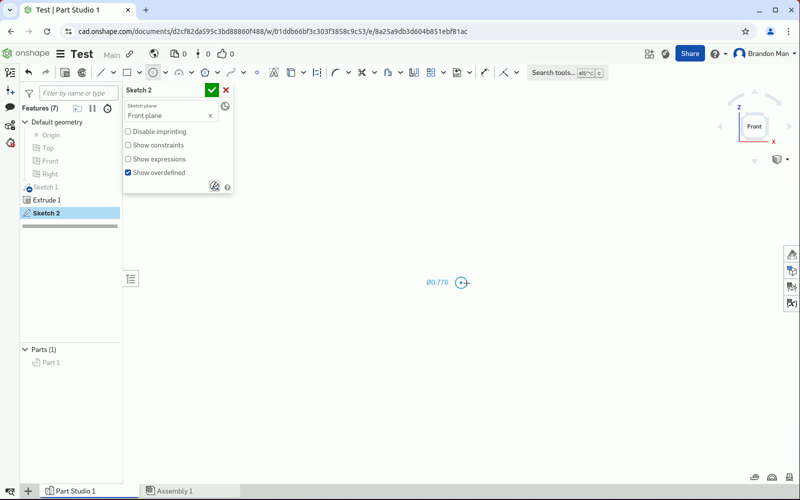
scroll(6)
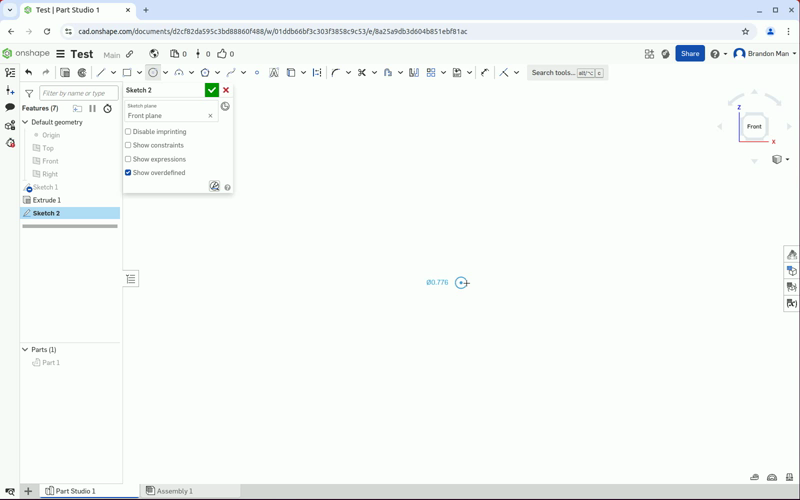
scroll(6)
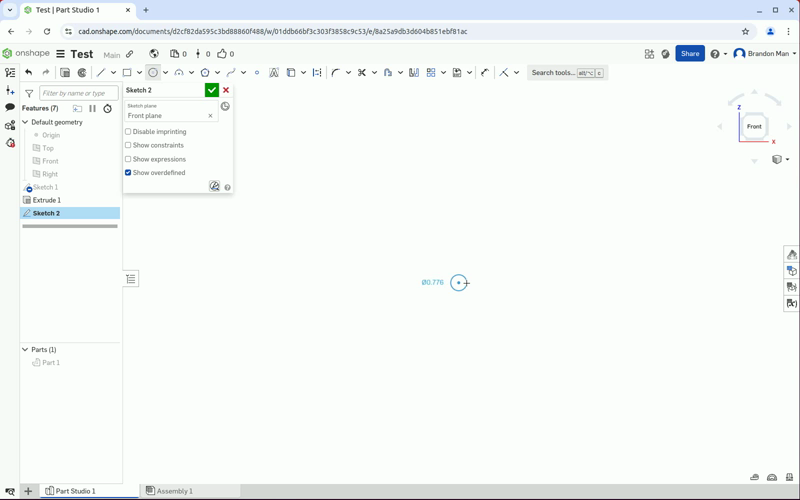
scroll(6)
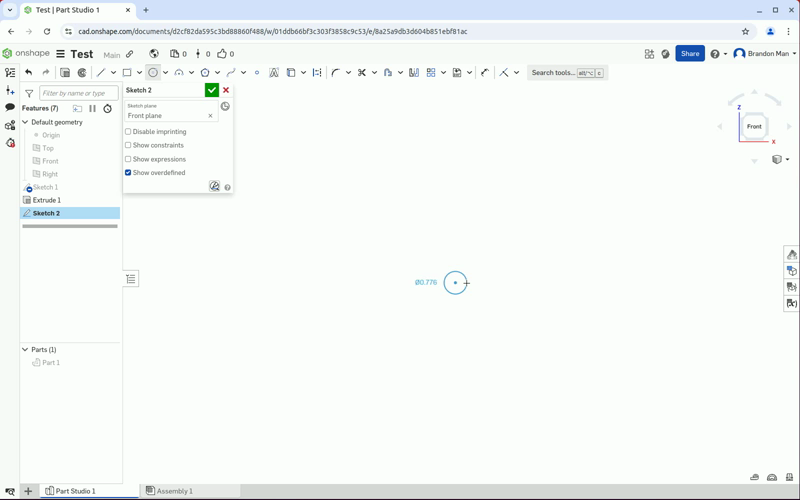
scroll(6)
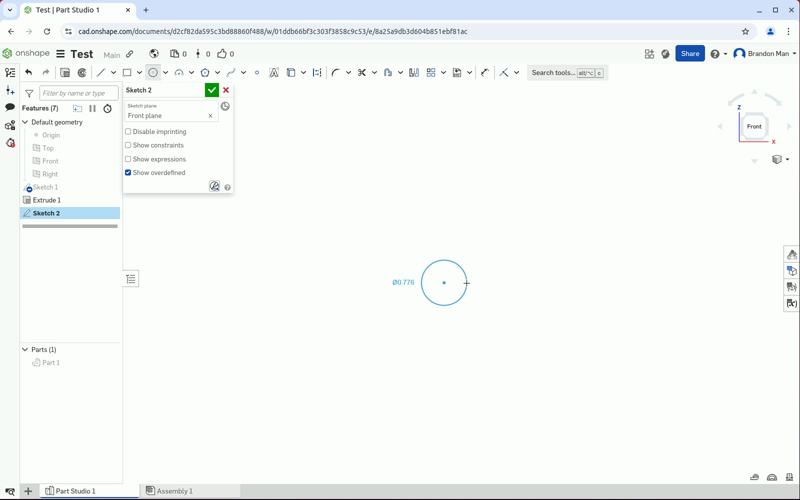
click(466, 282)
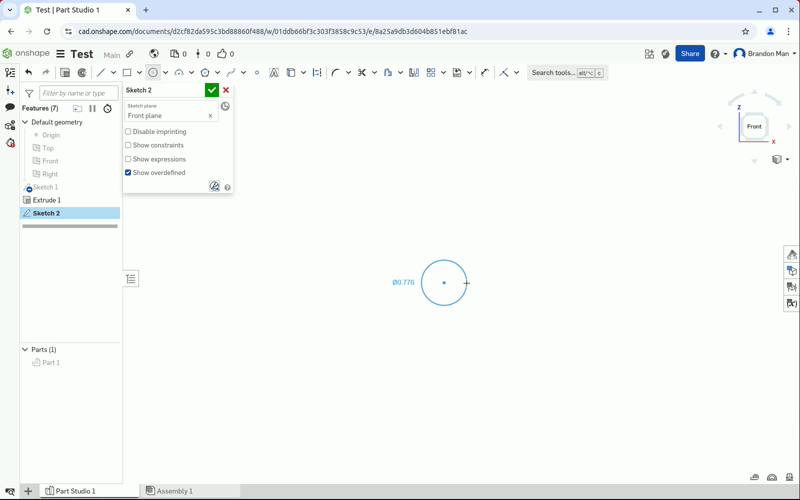
scroll(-6)
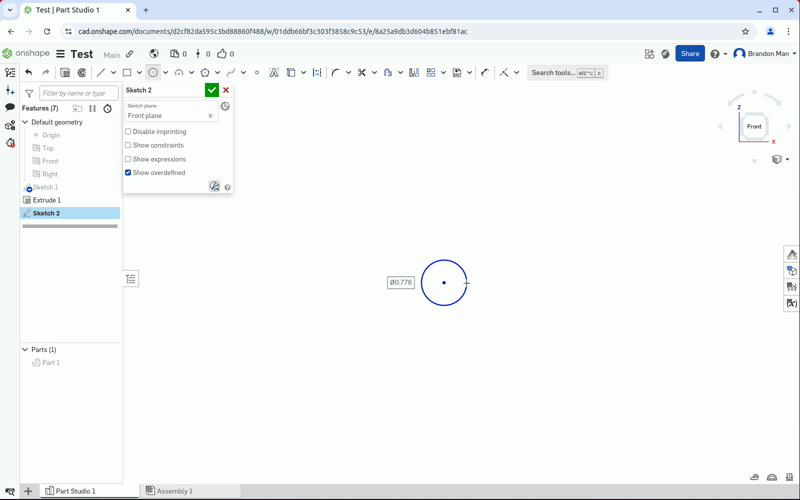
scroll(-6)
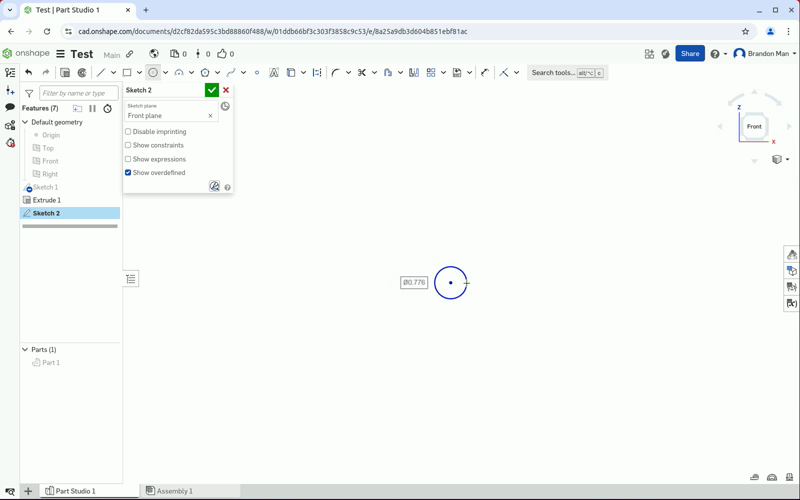
scroll(-6)
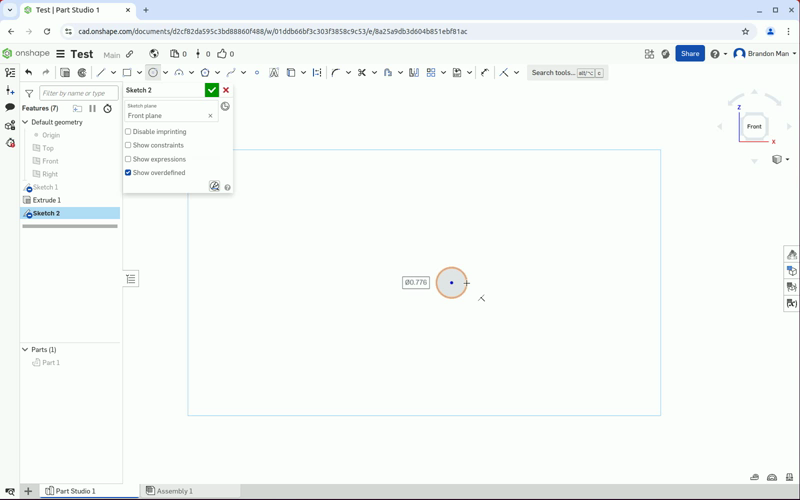
scroll(-6)
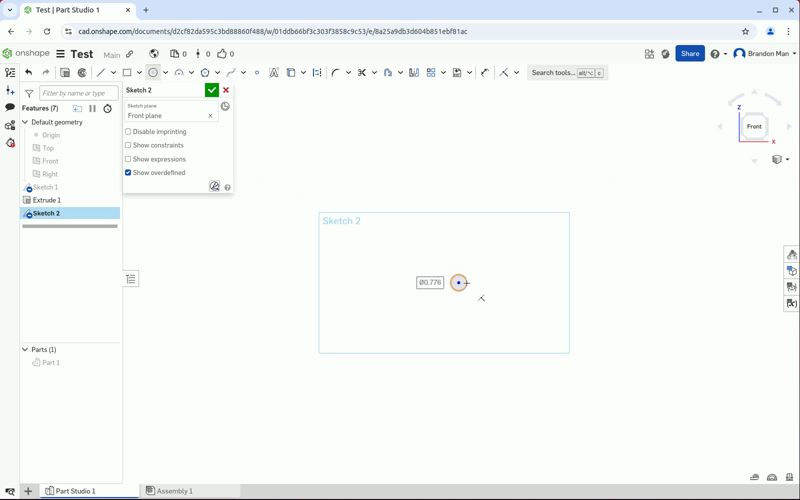
scroll(-6)
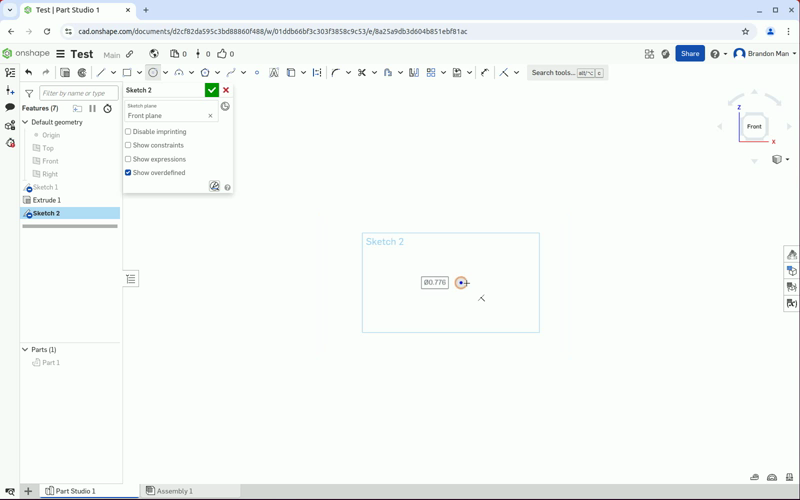
scroll(-6)
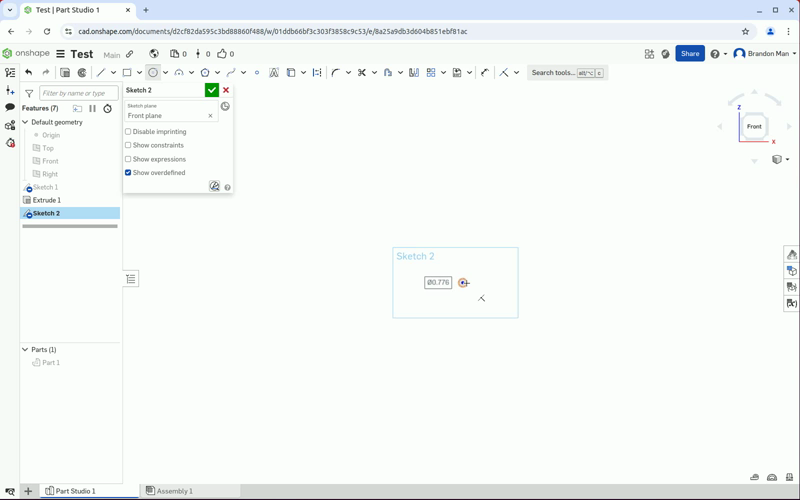
scroll(-6)
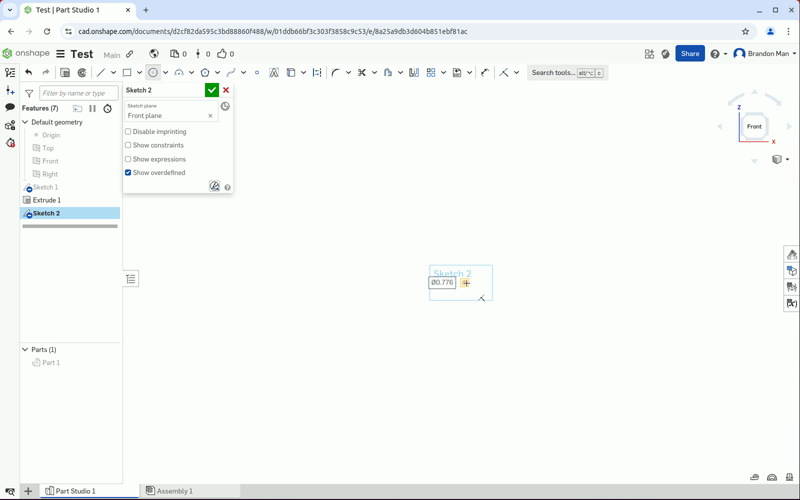
key(esc)
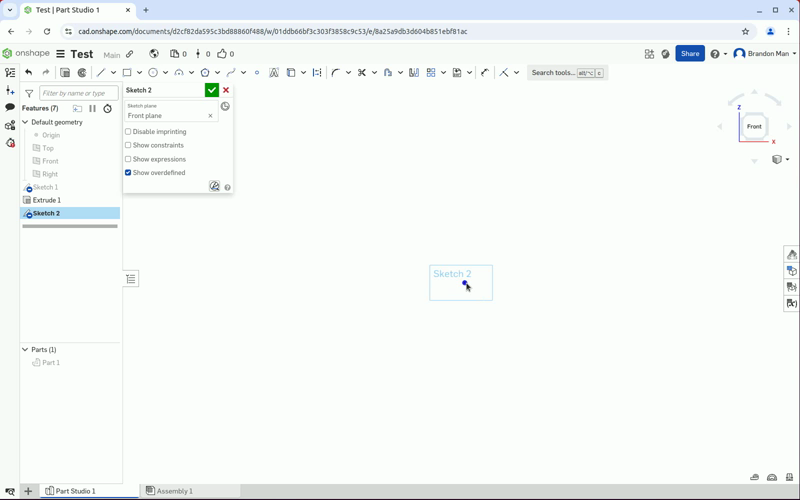
mouse_move(466, 282)
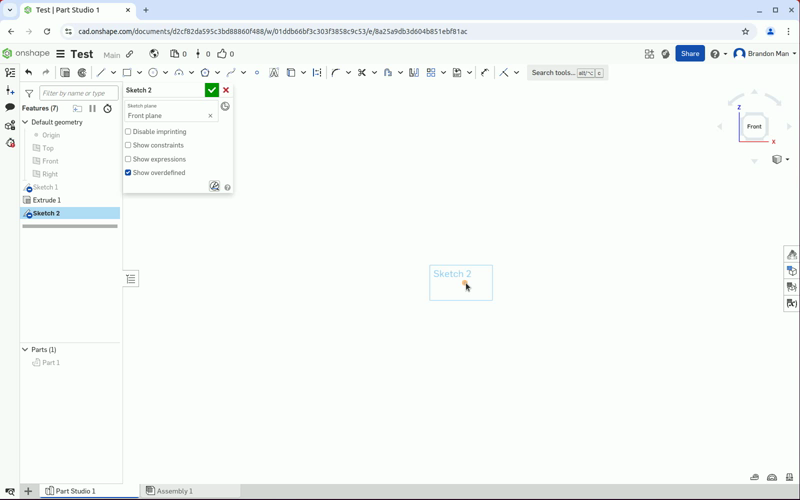
scroll(6)
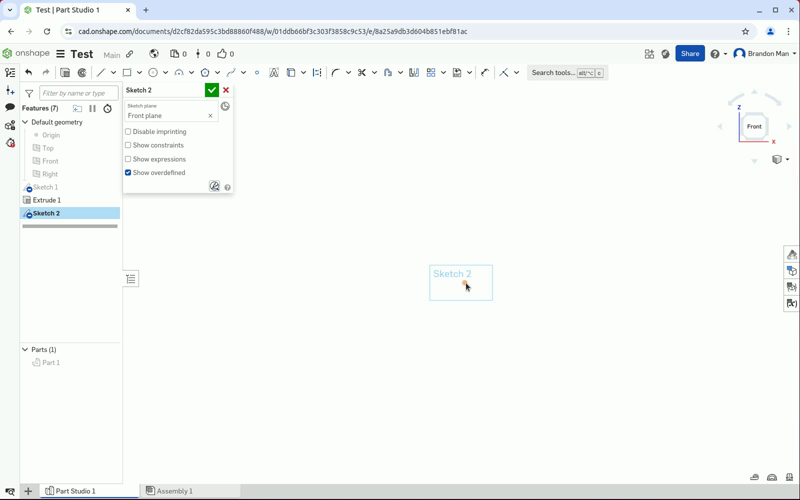
scroll(6)
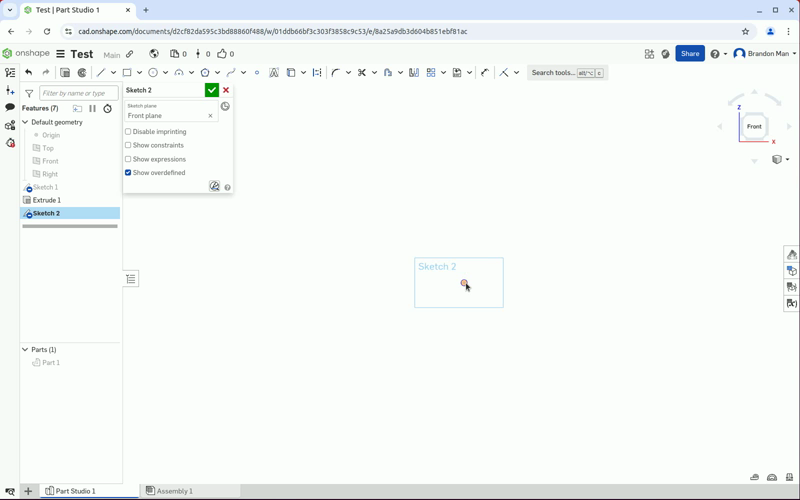
scroll(6)
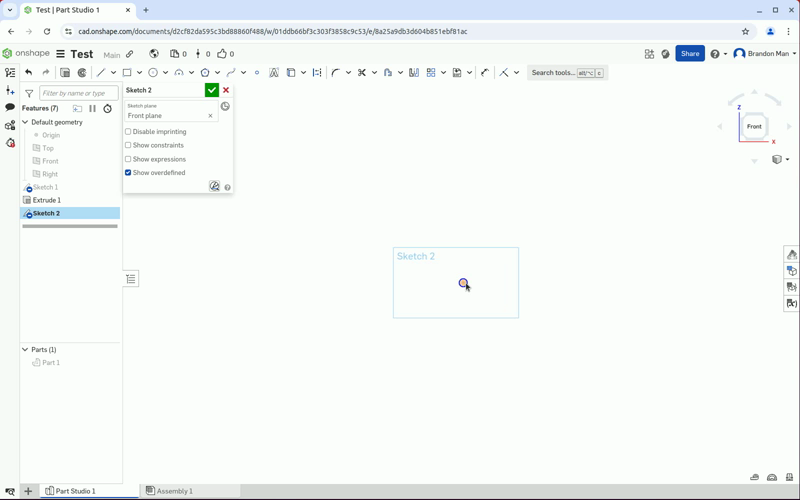
scroll(6)
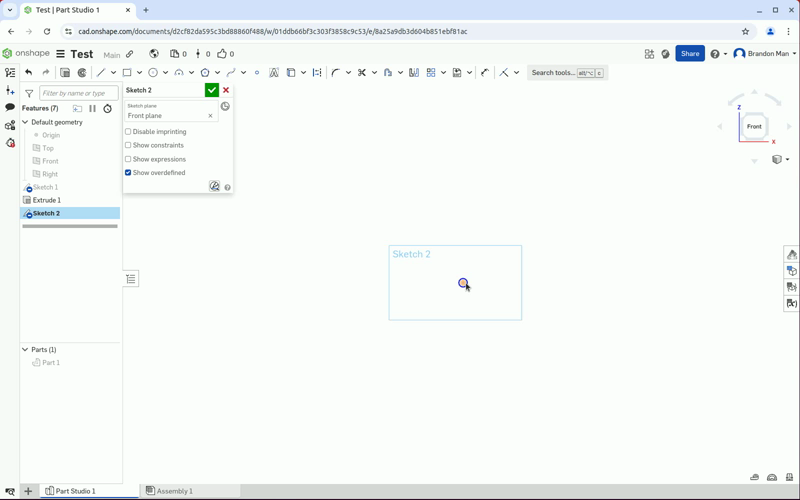
scroll(6)
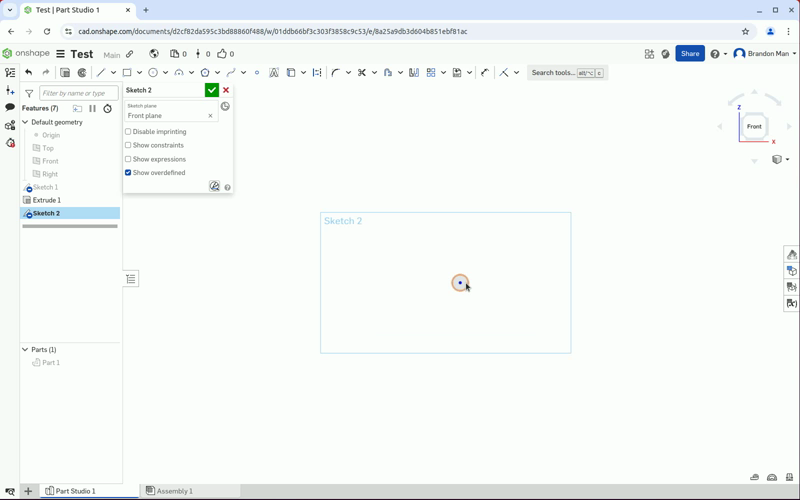
scroll(6)
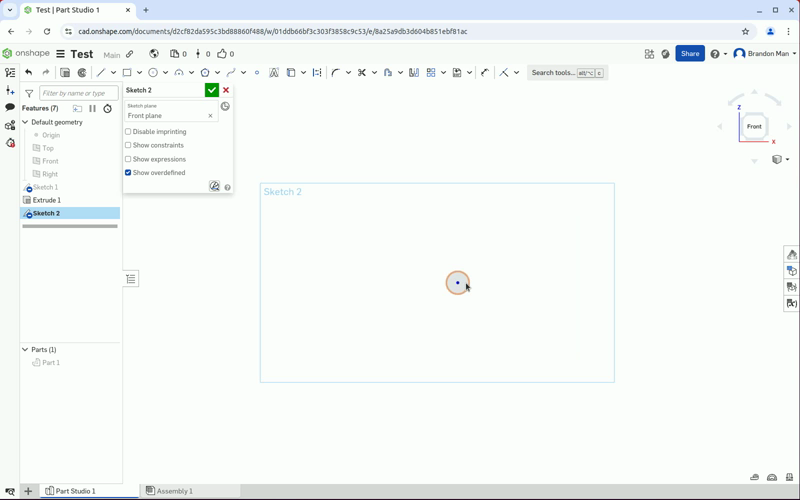
scroll(6)
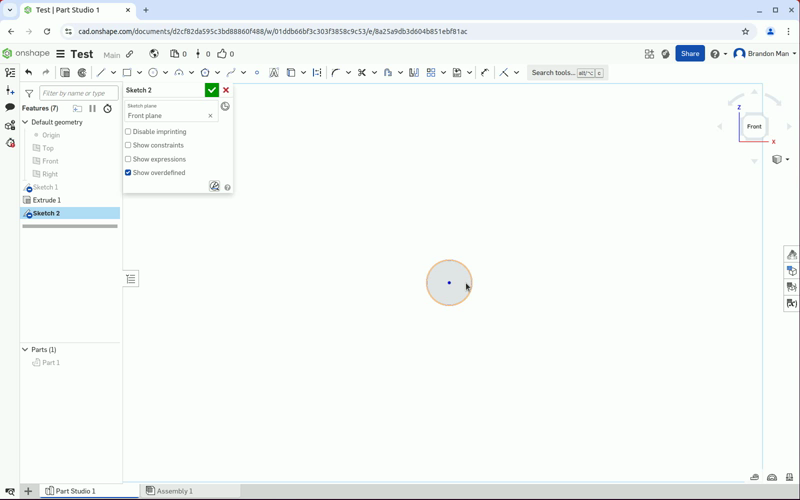
click(466, 282)
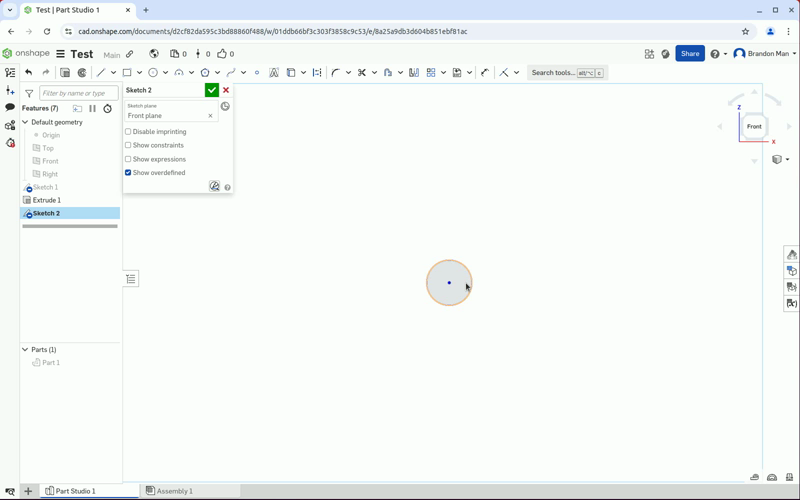
scroll(-6)
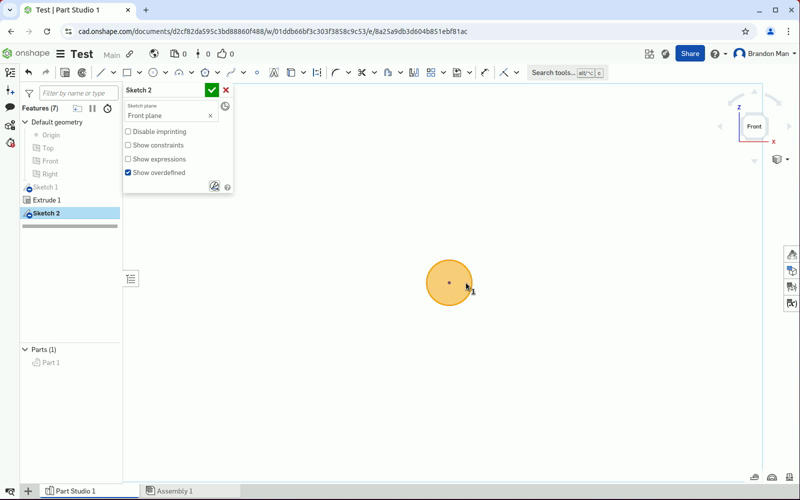
scroll(-6)
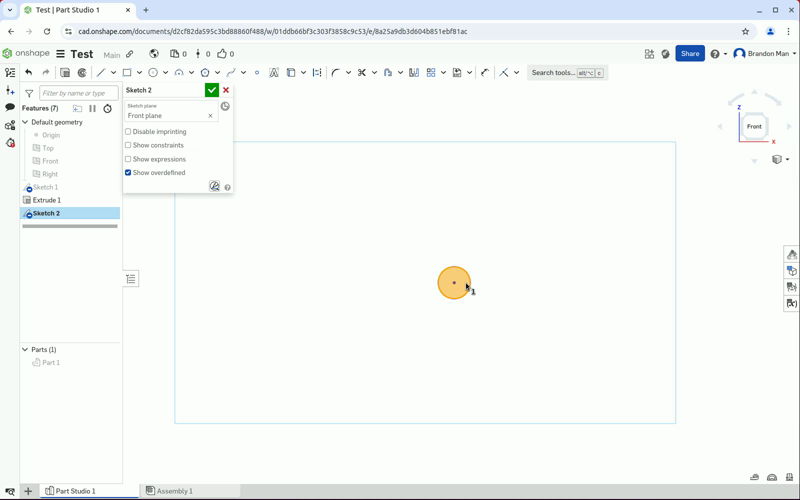
scroll(-6)
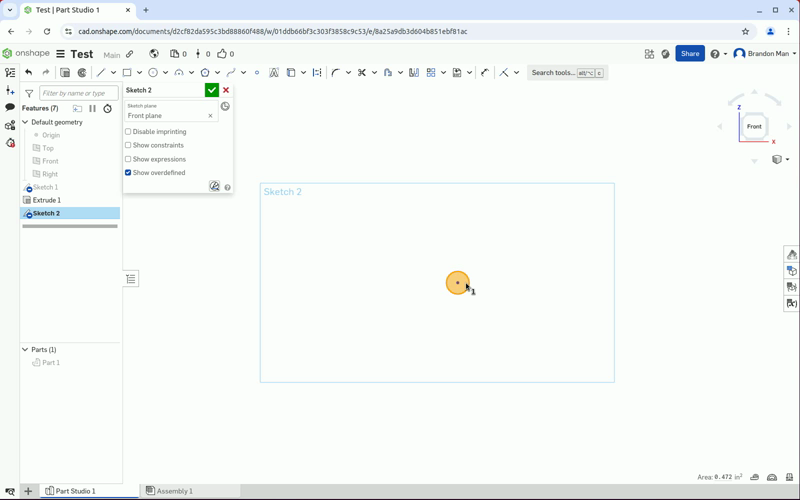
scroll(-6)
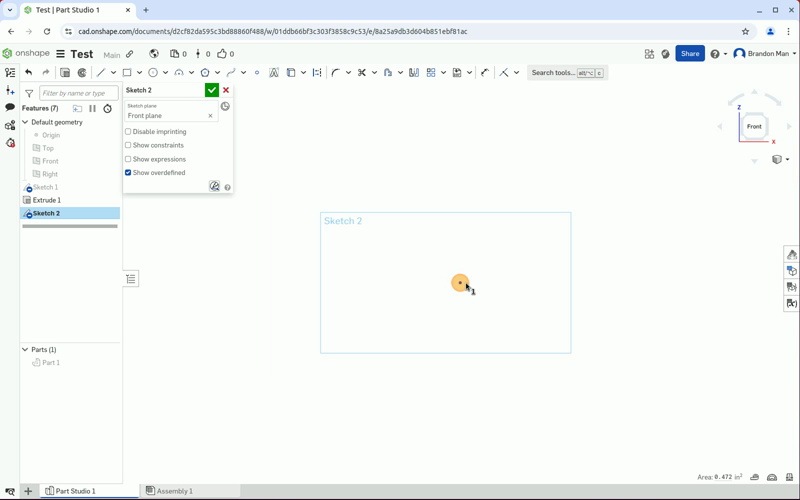
scroll(-6)
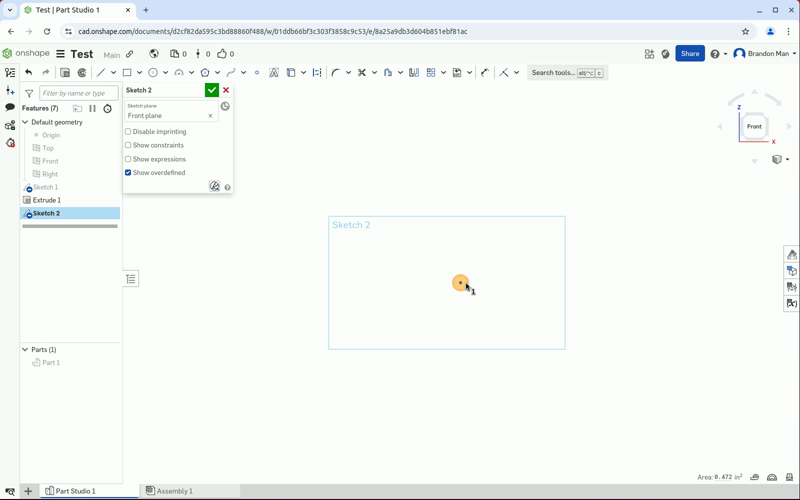
scroll(-6)
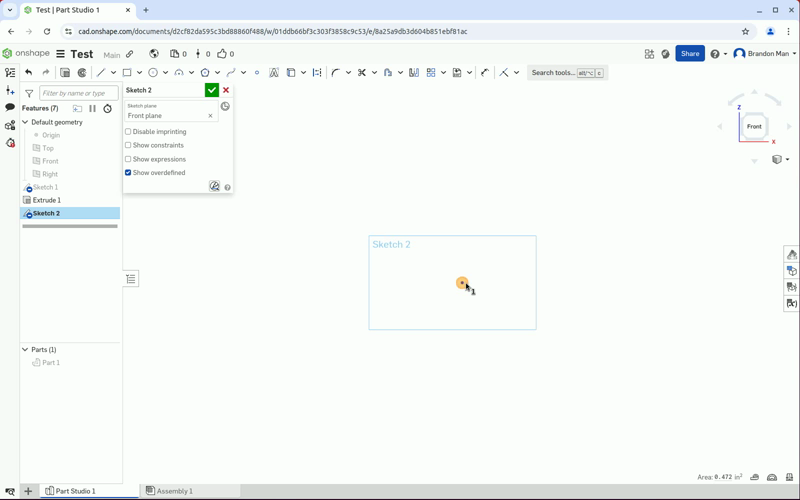
scroll(-6)
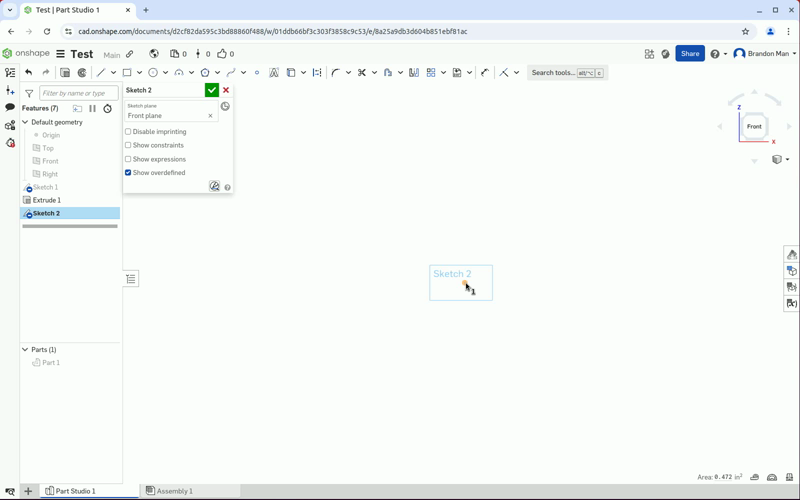
mouse_move(73, 352)
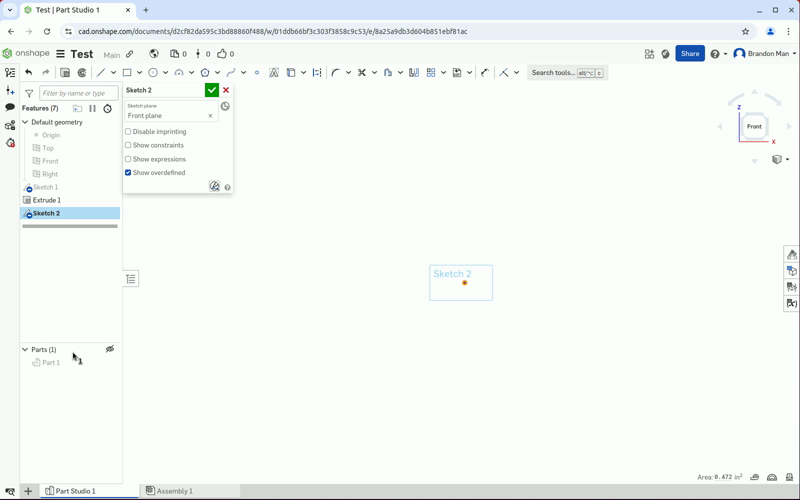
key(shift+y)
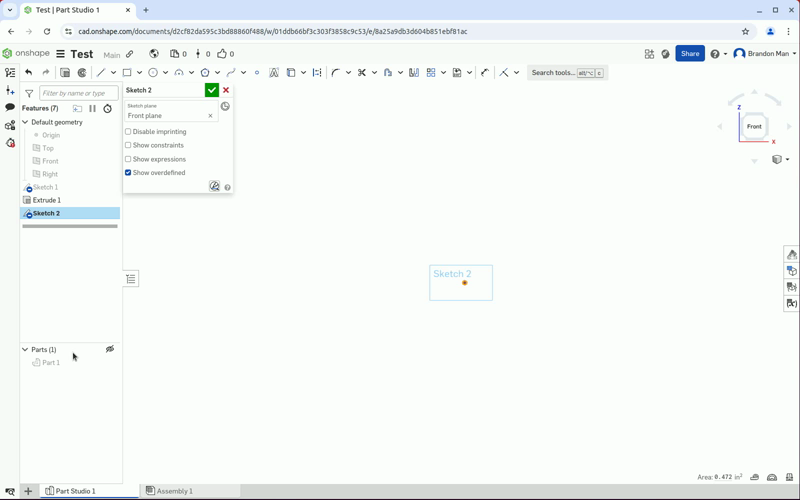
key(shift+e)
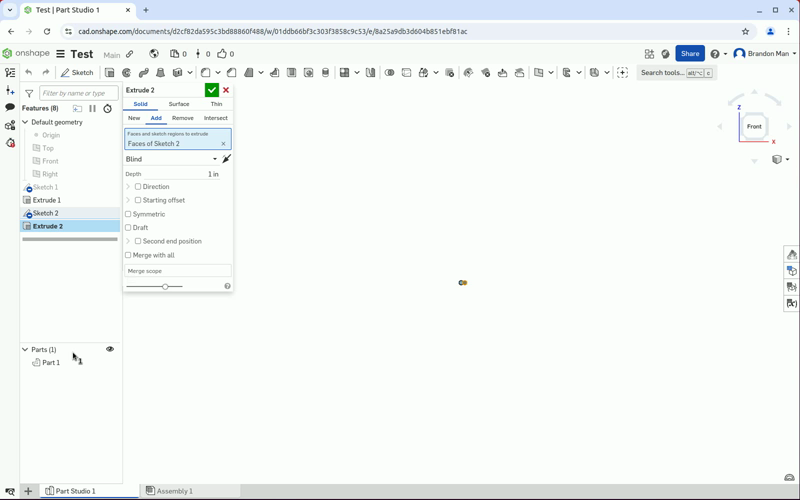
mouse_move(143, 106)
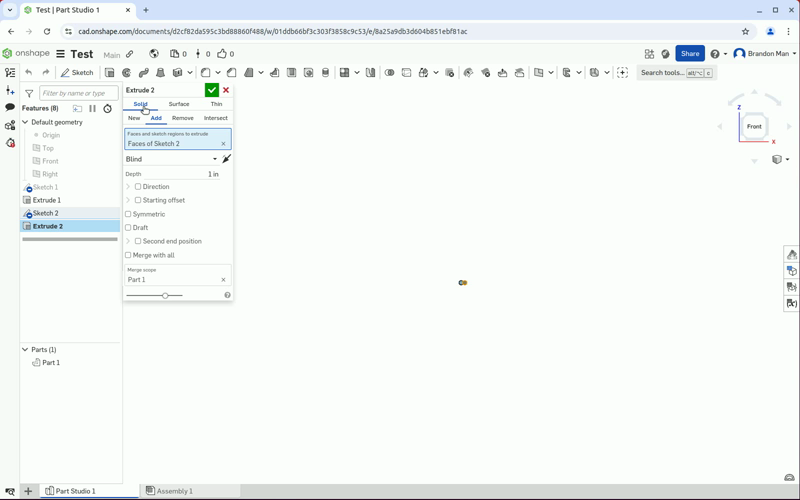
click(143, 106)
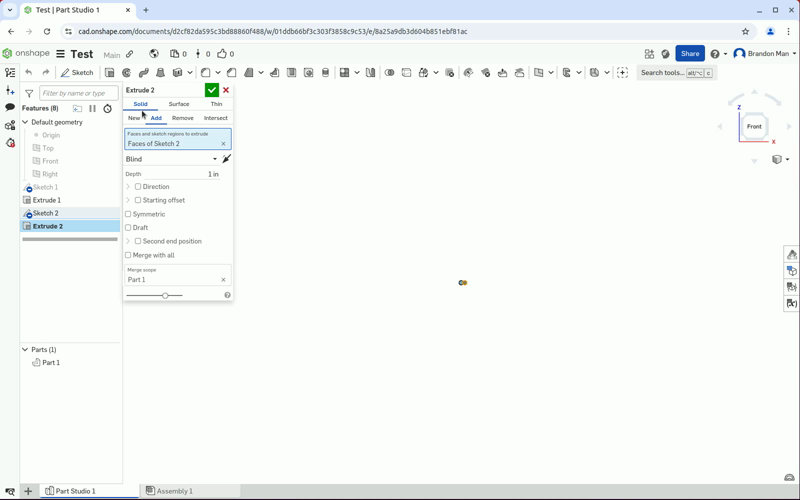
mouse_move(137, 120)
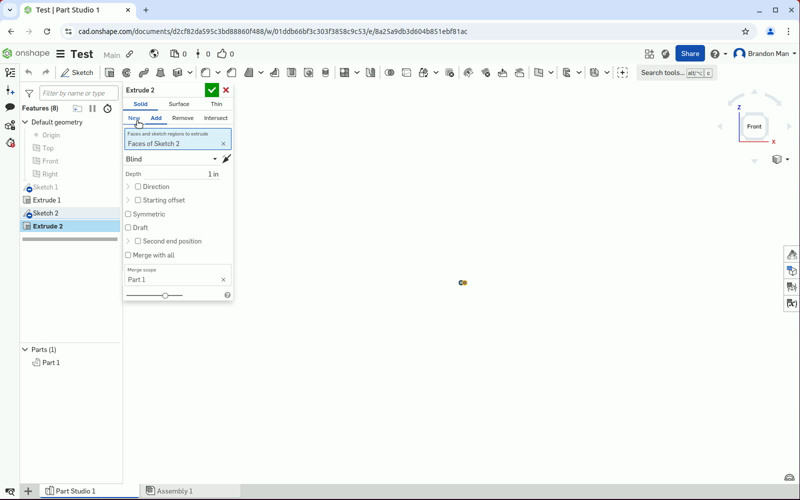
click(137, 120)
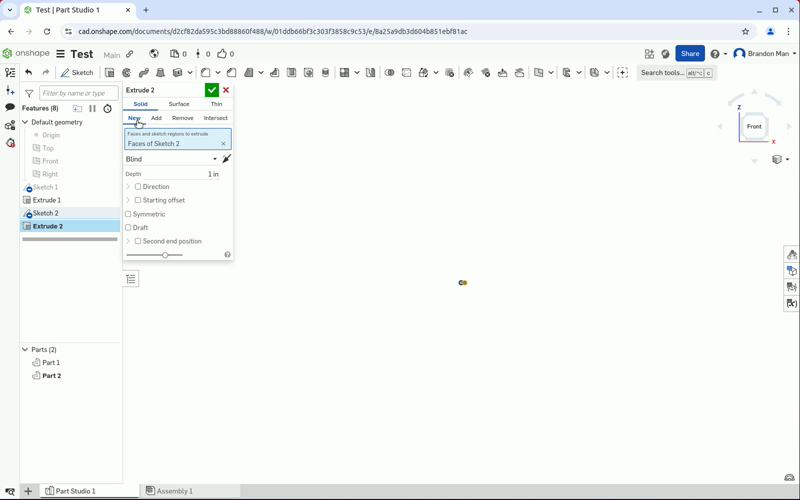
key(tab, 4)
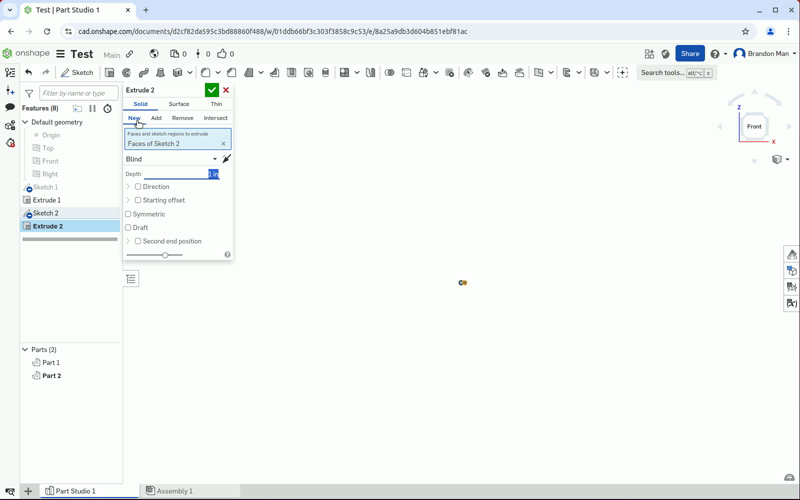
text(14.443)
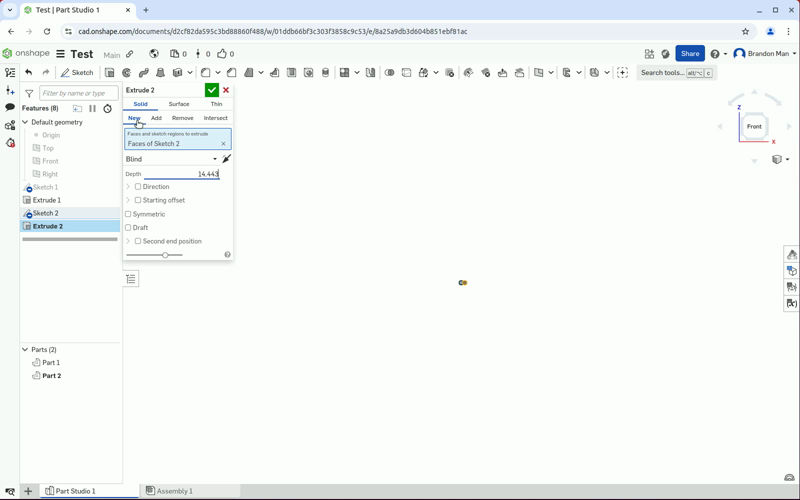
key(enter)
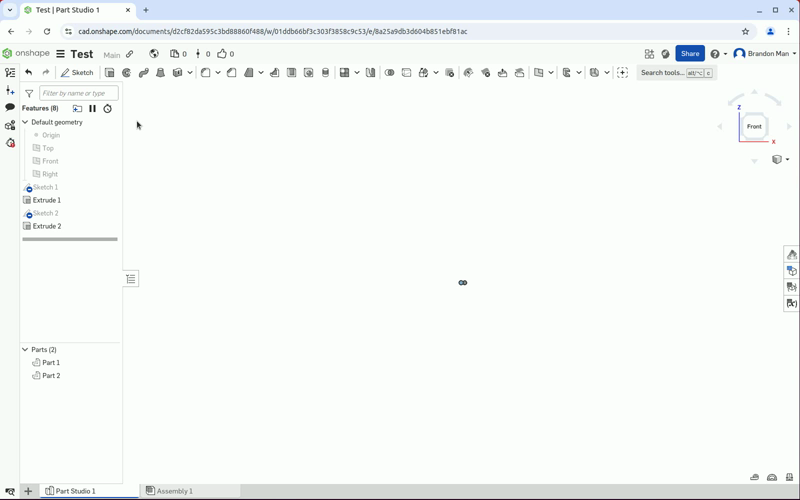
key(shift+h)
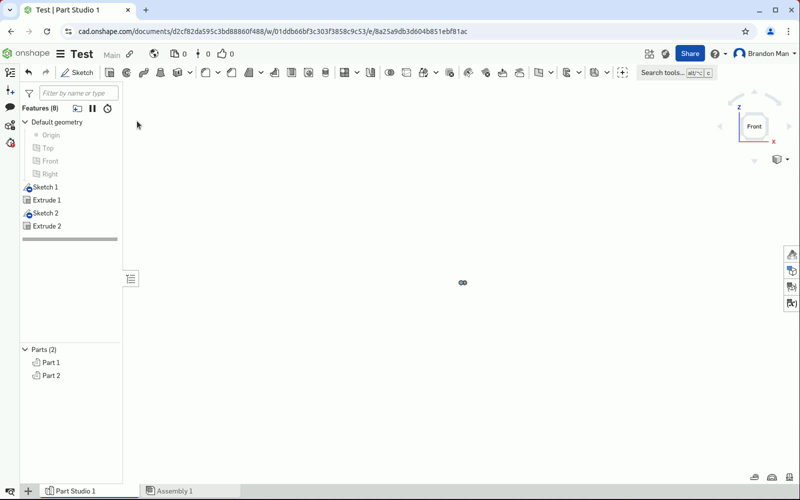
key(shift+h)
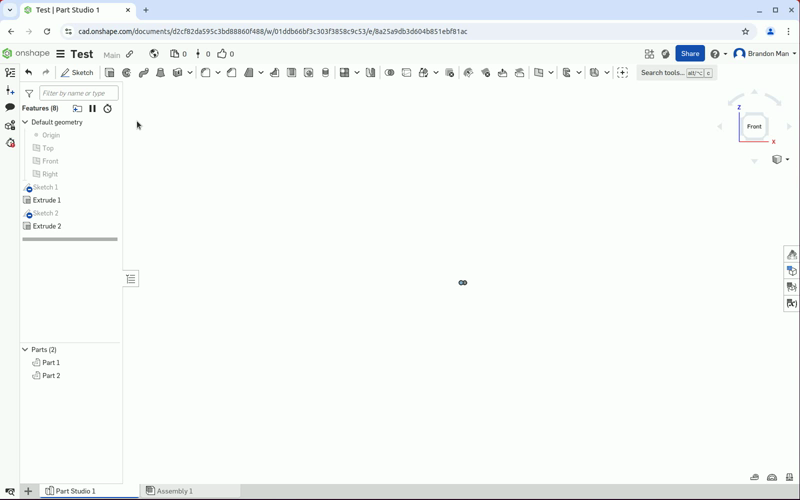
mouse_move(73, 189)
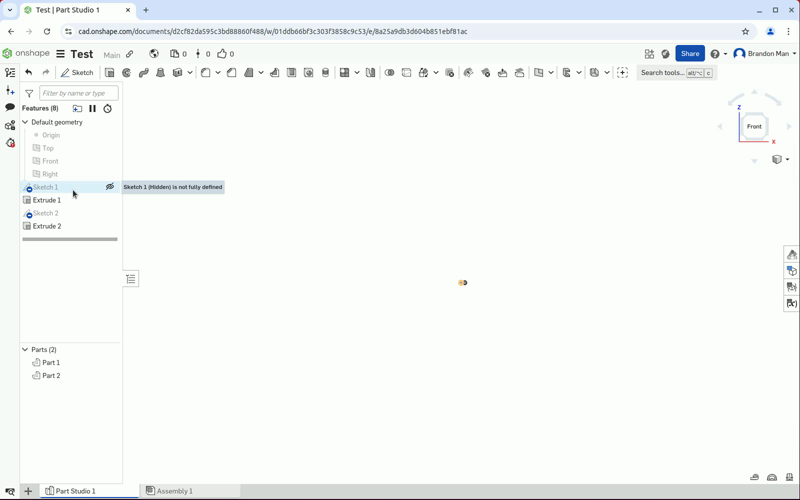
click(73, 189)
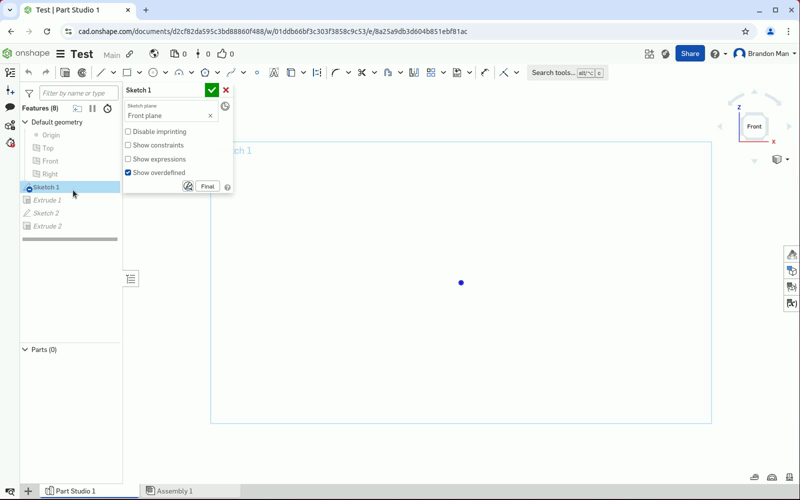
mouse_move(229, 92)
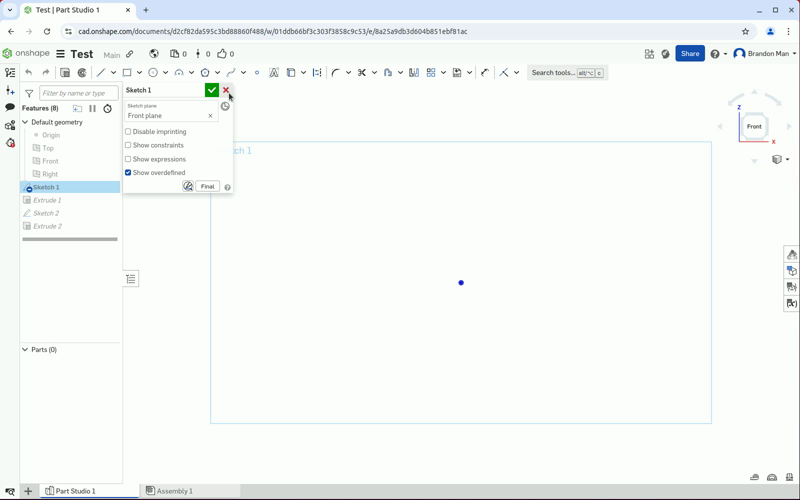
click(229, 92)
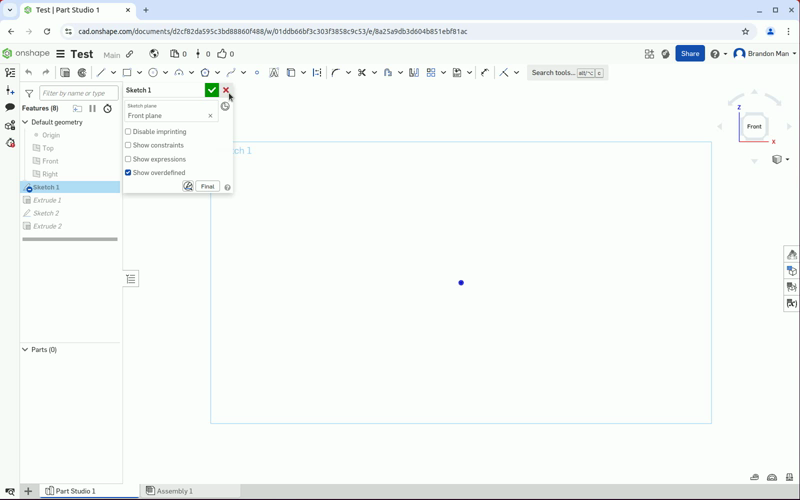
key(shift+s)
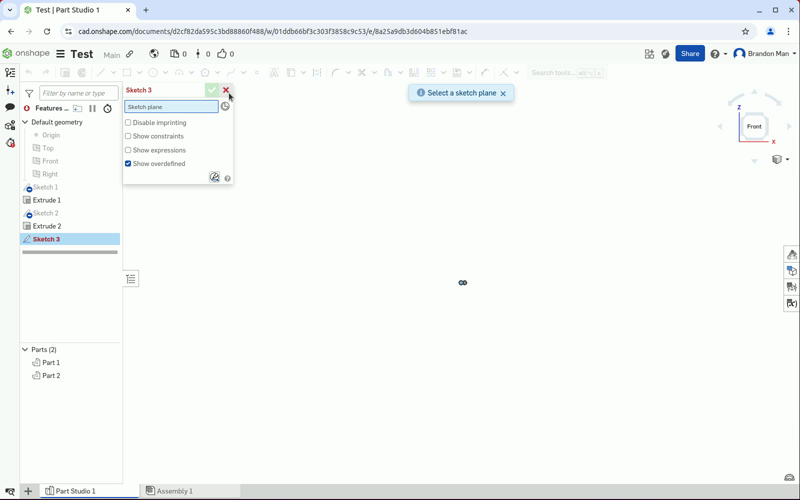
mouse_move(73, 163)
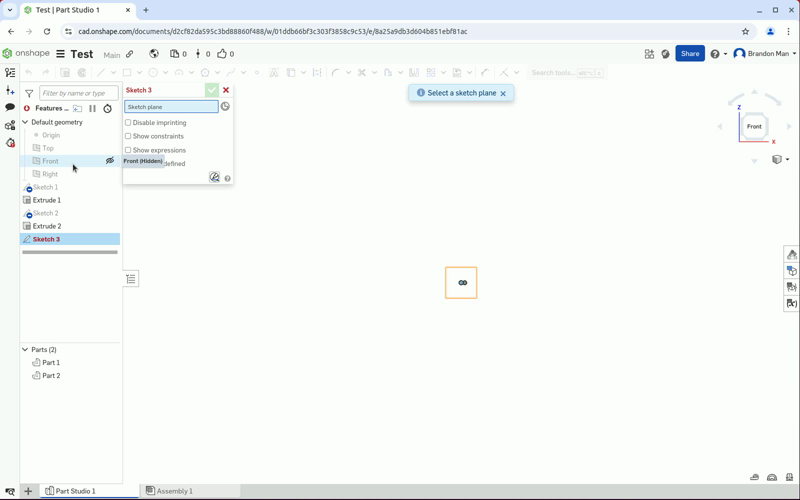
click(73, 163)
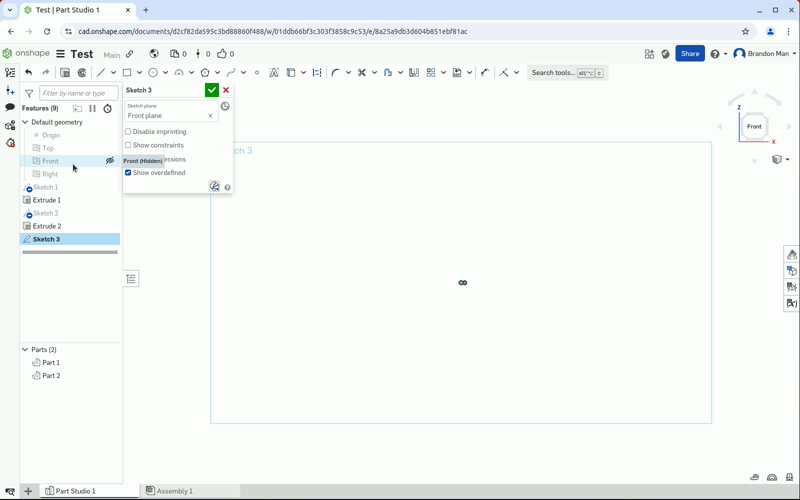
mouse_move(73, 352)
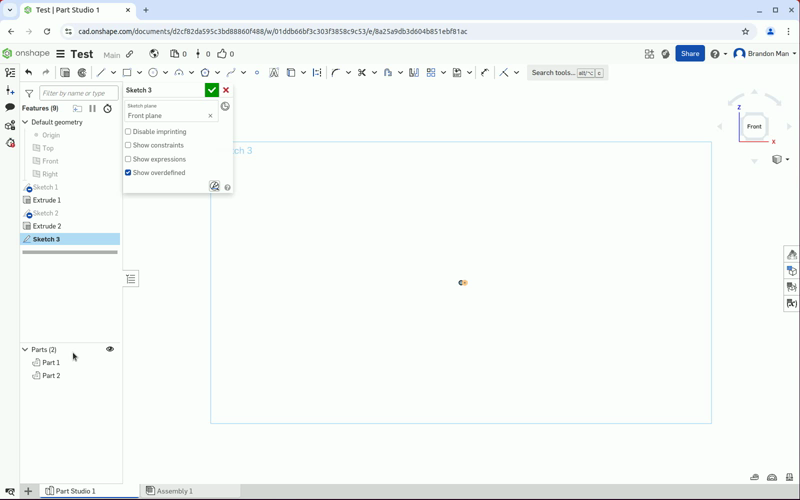
key(y)
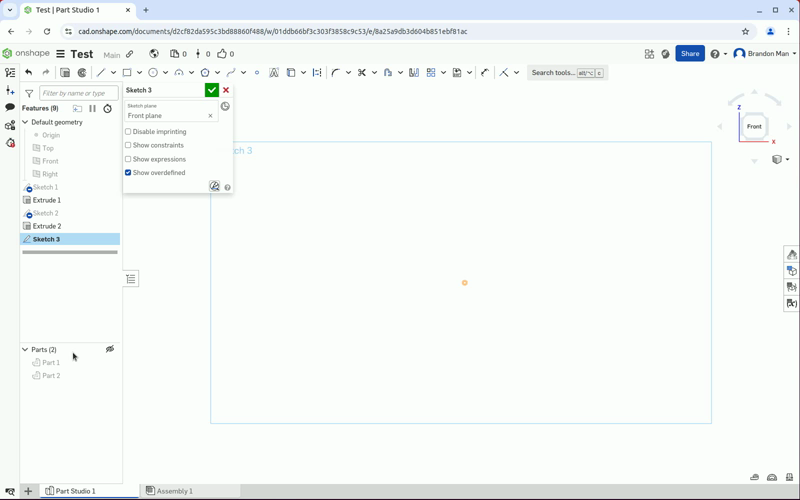
key(c)
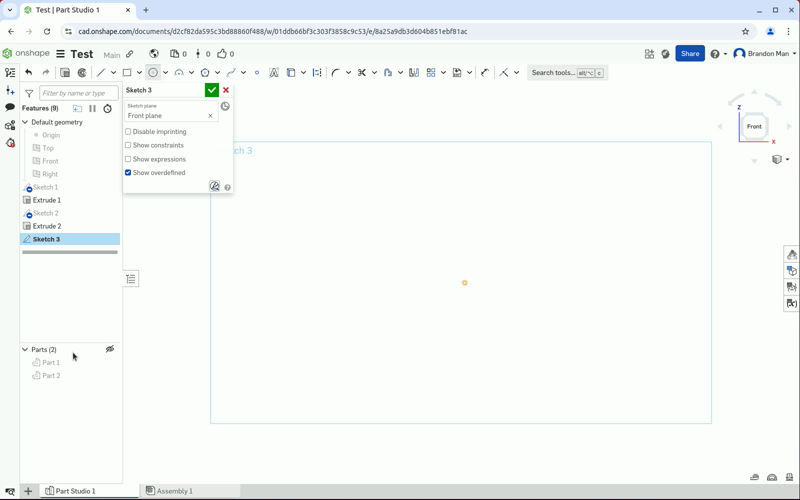
key_down(shift)
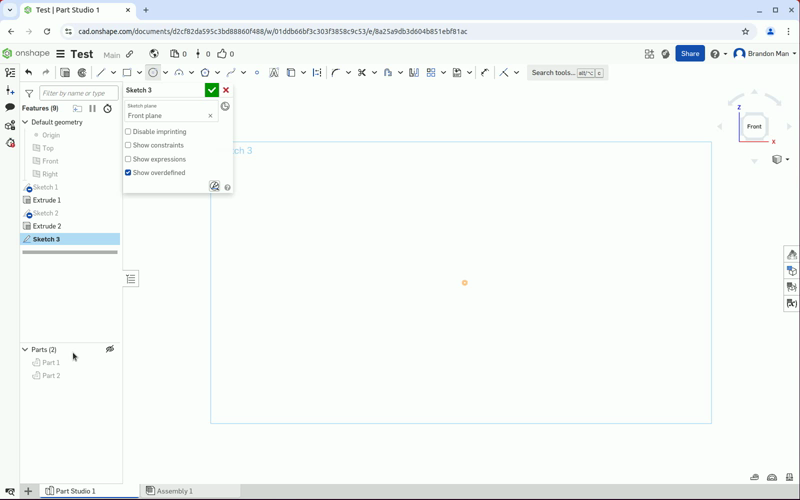
mouse_move(457, 282)
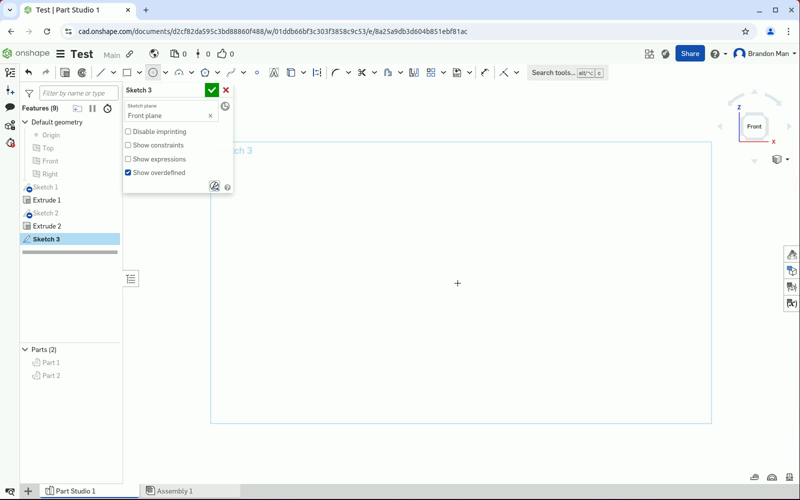
click(457, 282)
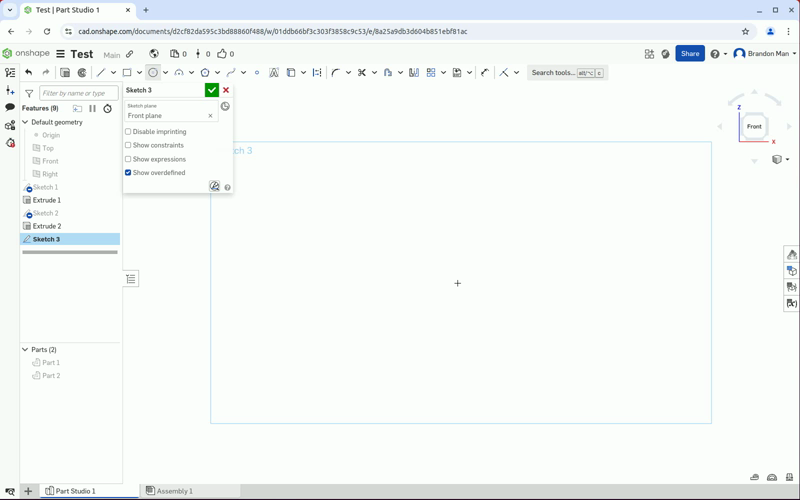
key_up(shift)
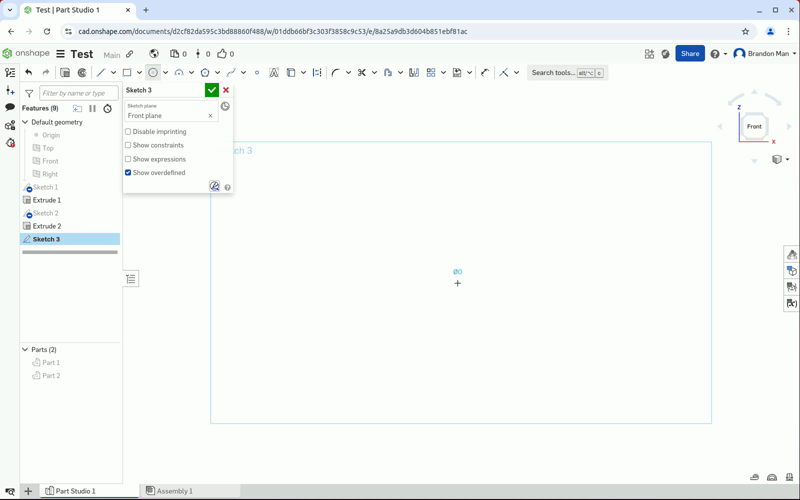
mouse_move(459, 282)
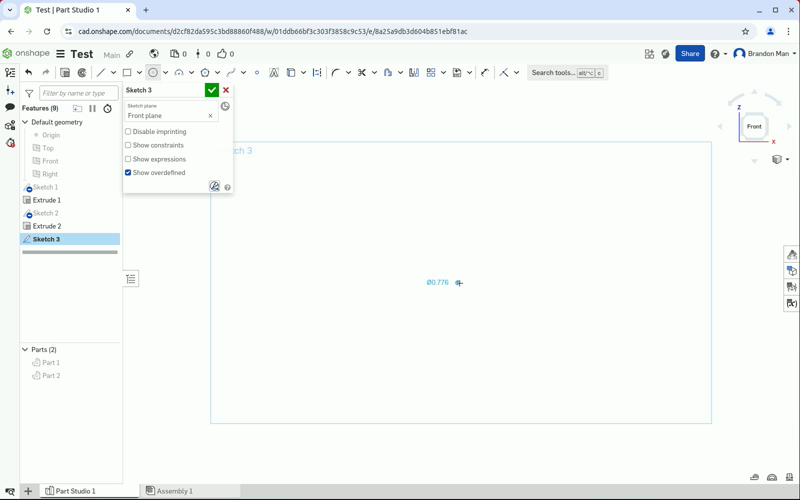
scroll(6)
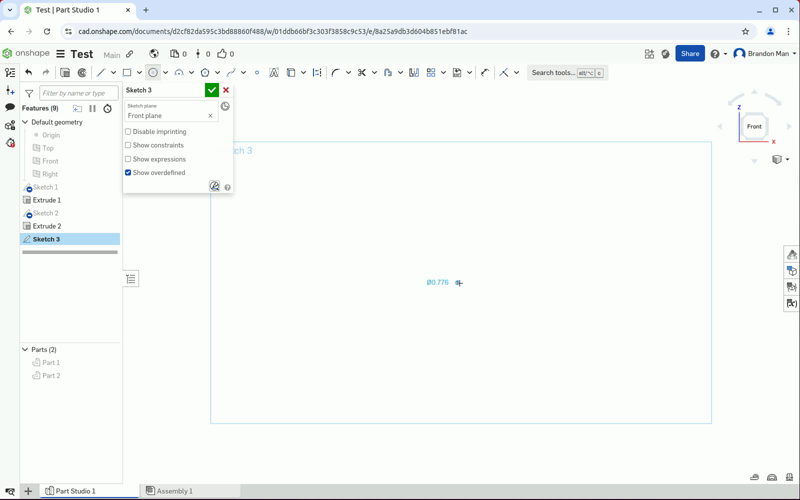
scroll(6)
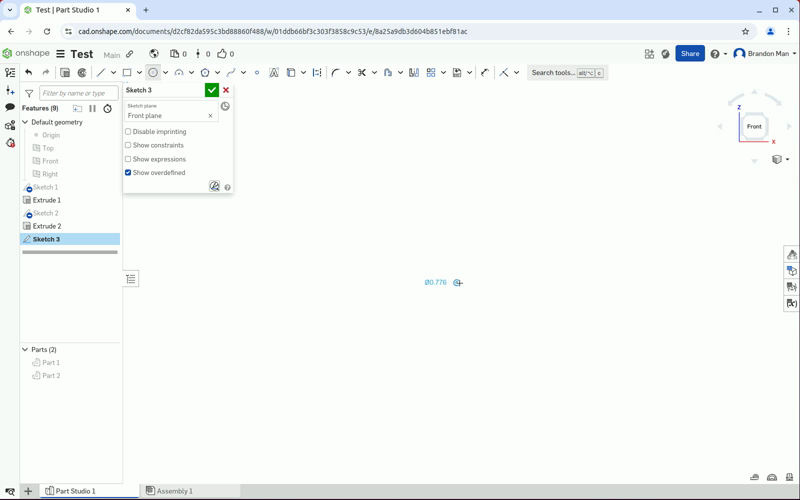
scroll(6)
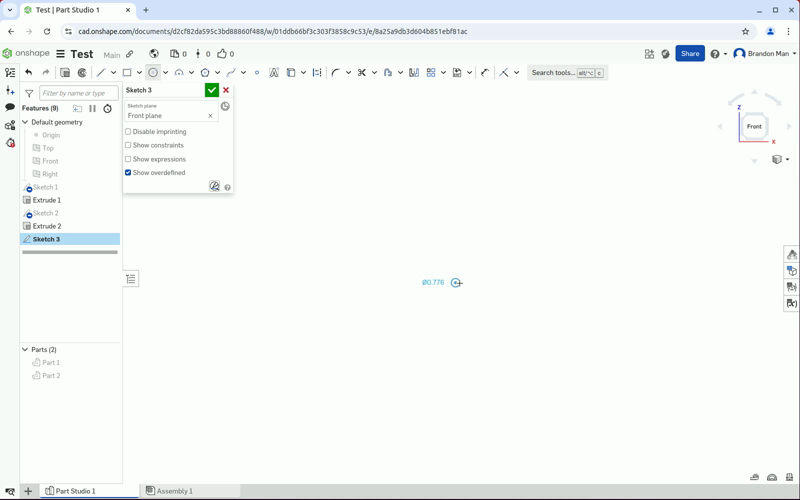
scroll(6)
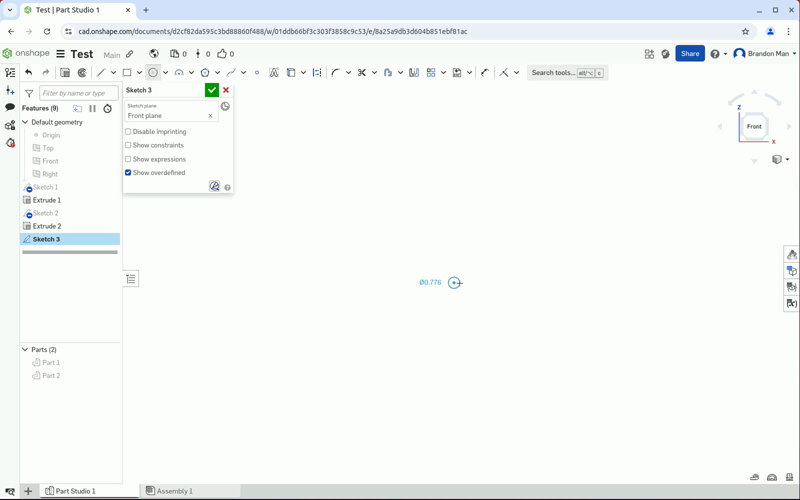
scroll(6)
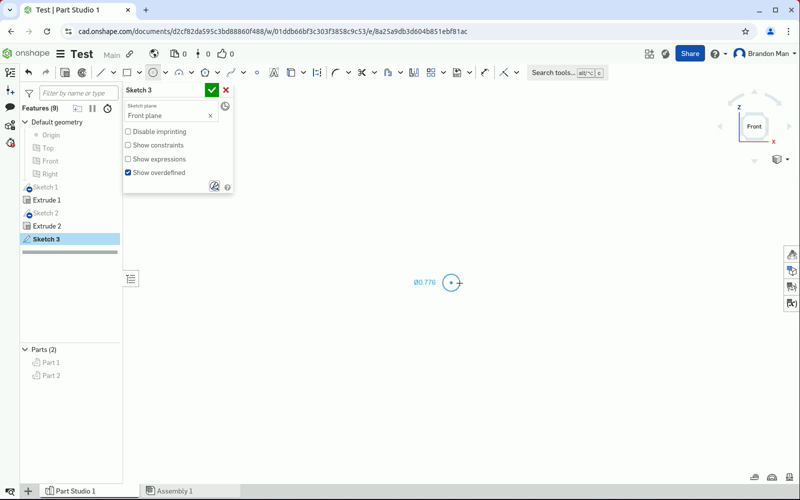
scroll(6)
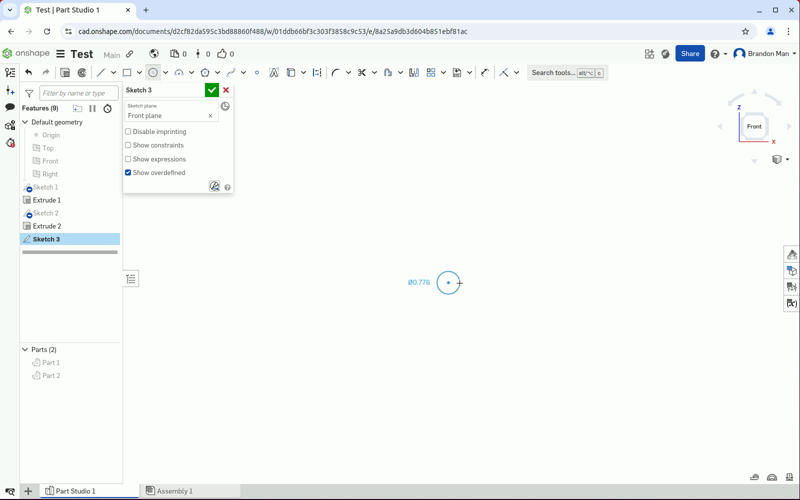
scroll(6)
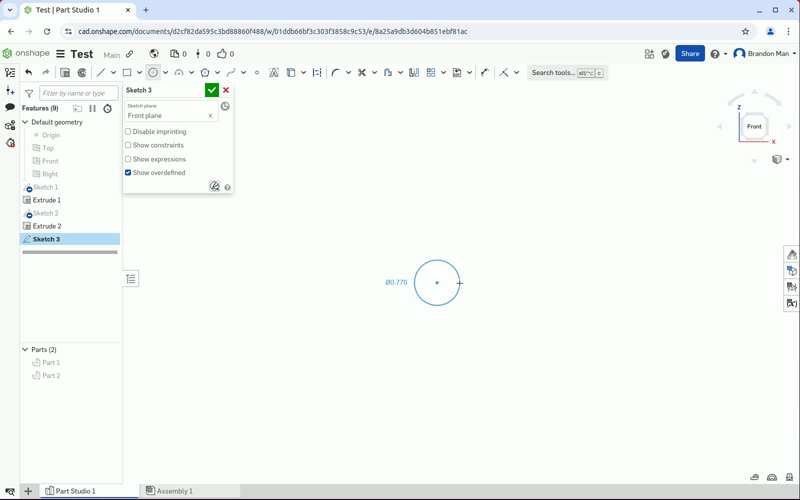
click(459, 282)
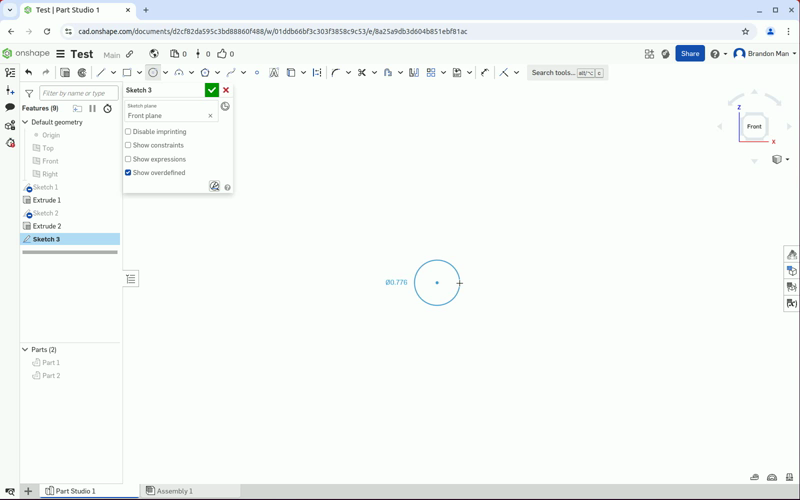
scroll(-6)
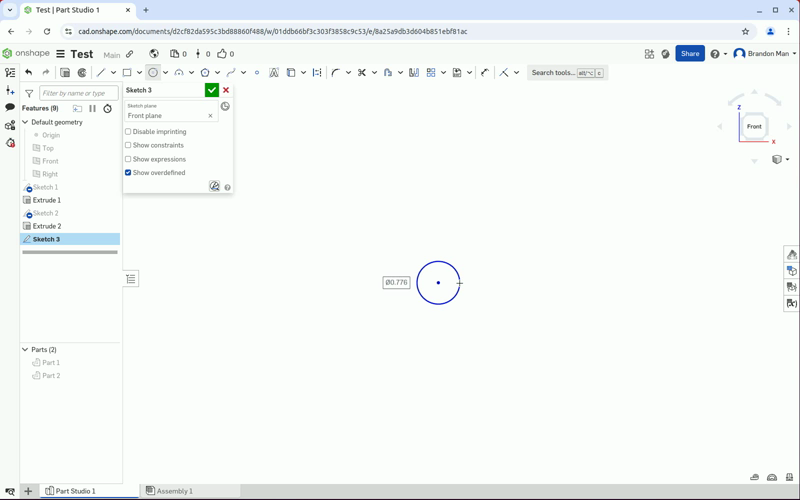
scroll(-6)
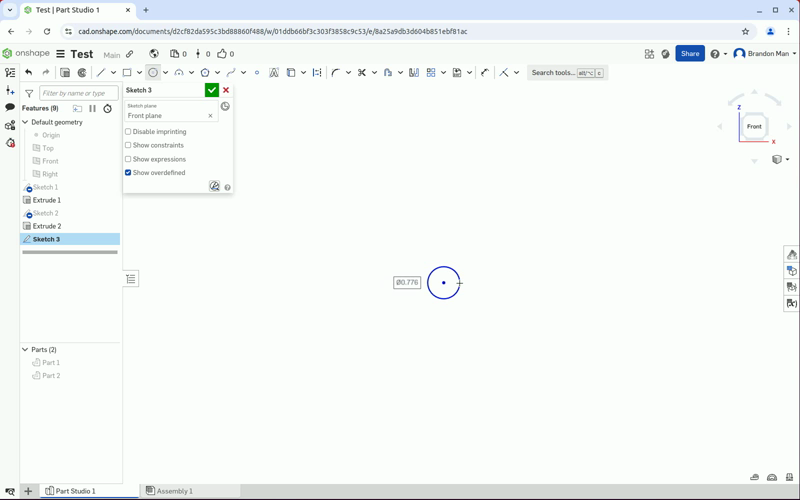
scroll(-6)
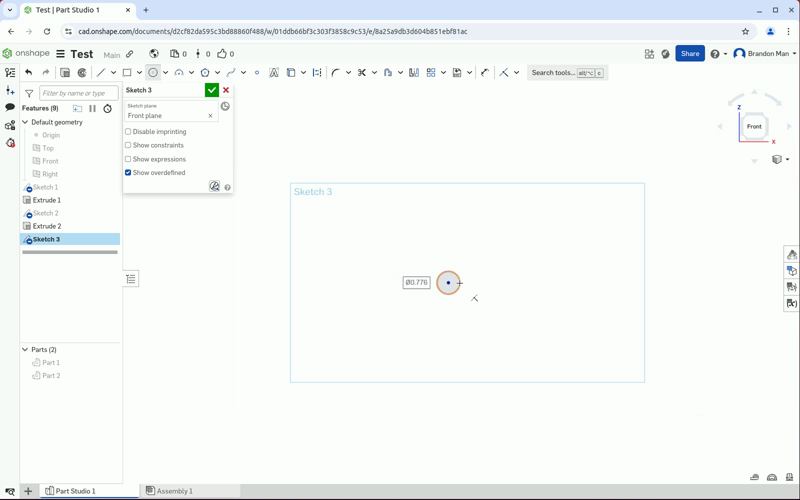
scroll(-6)
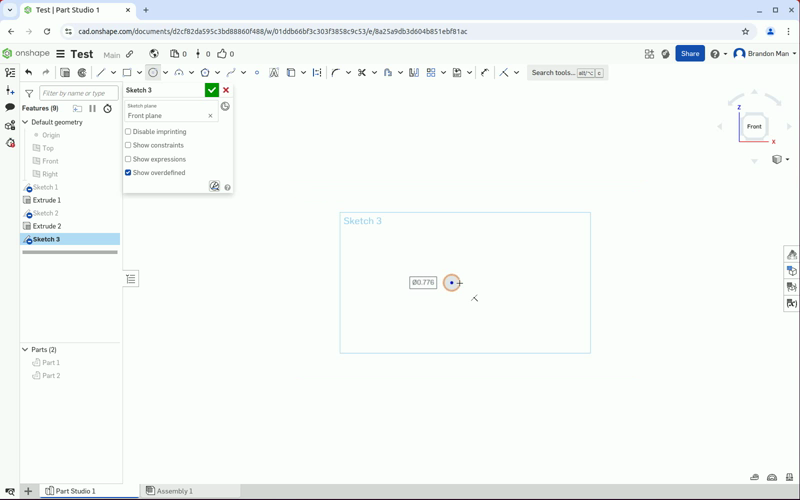
scroll(-6)
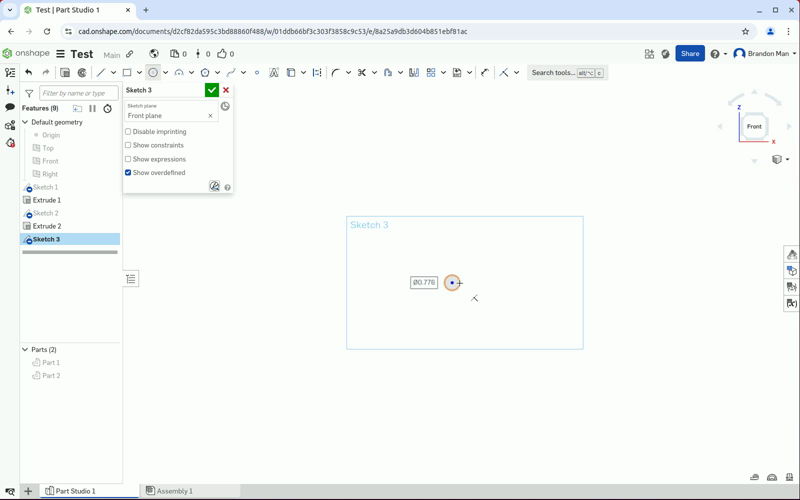
scroll(-6)
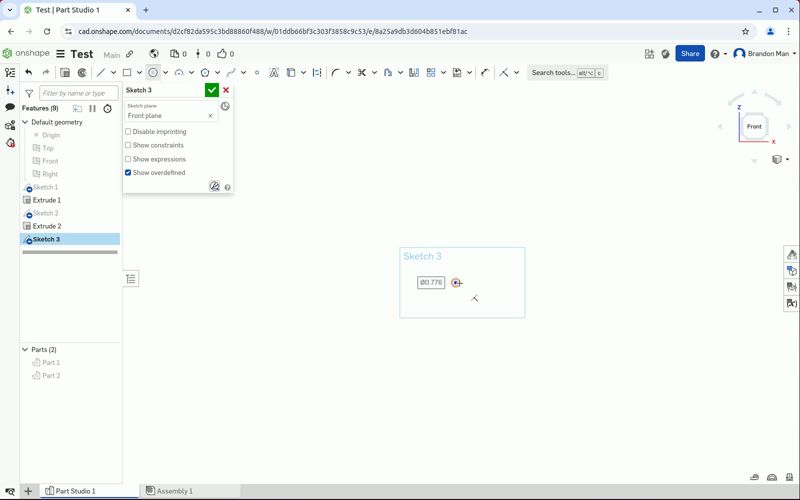
scroll(-6)
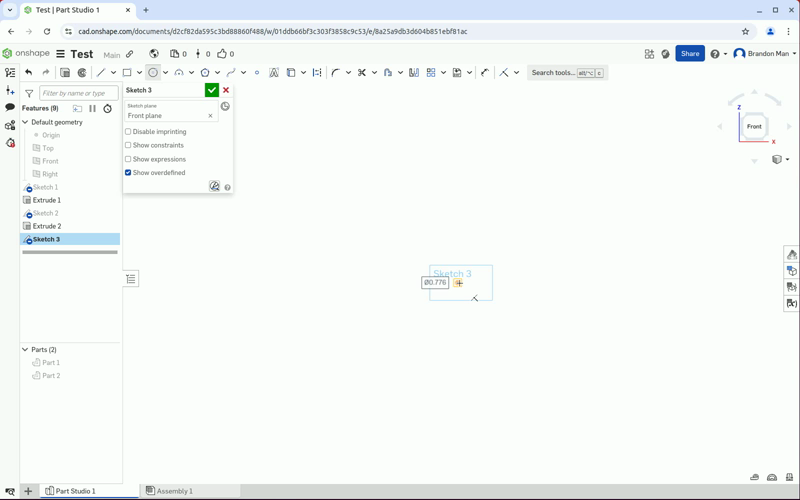
key(esc)
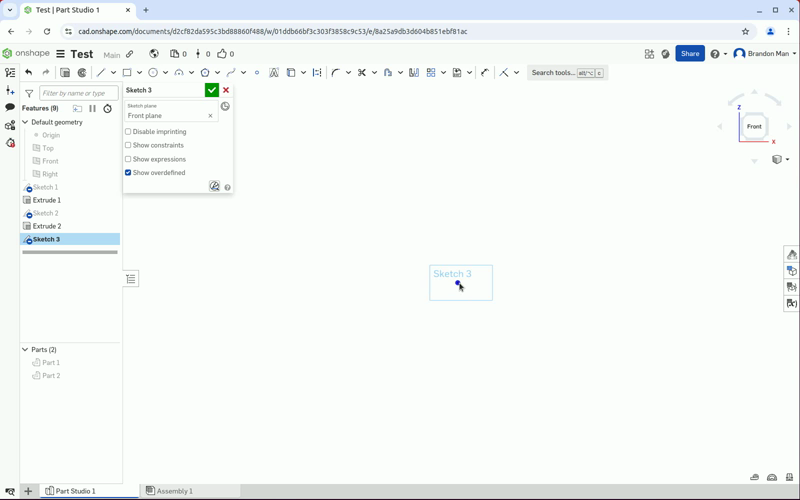
mouse_move(456, 282)
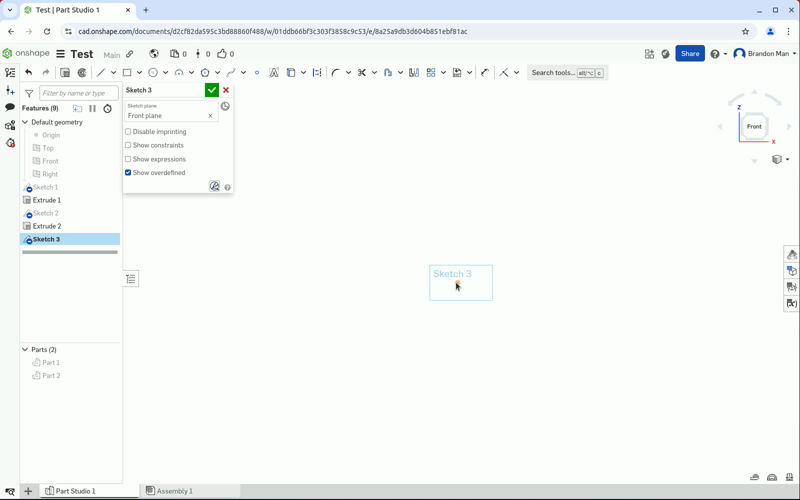
scroll(6)
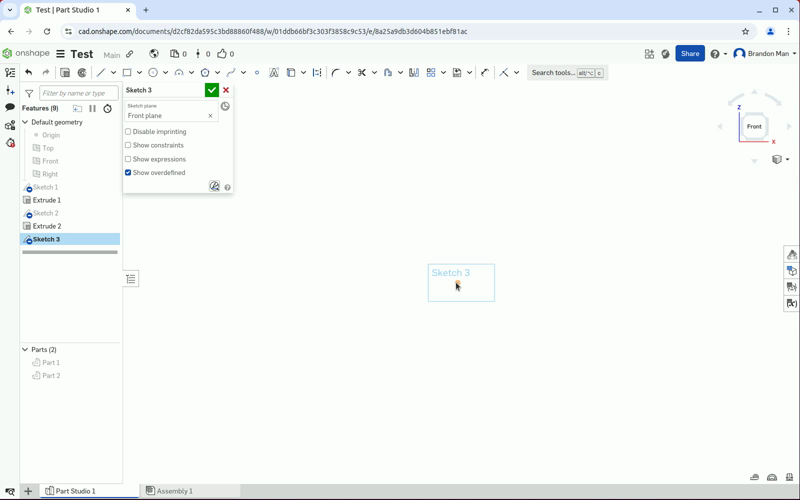
scroll(6)
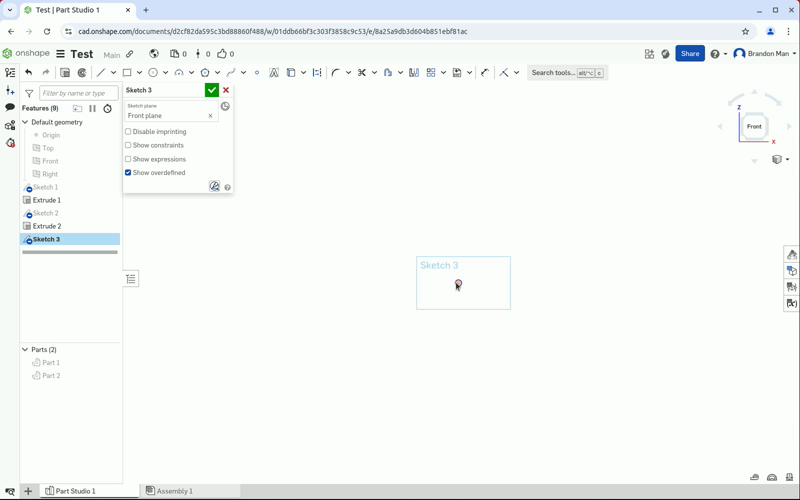
scroll(6)
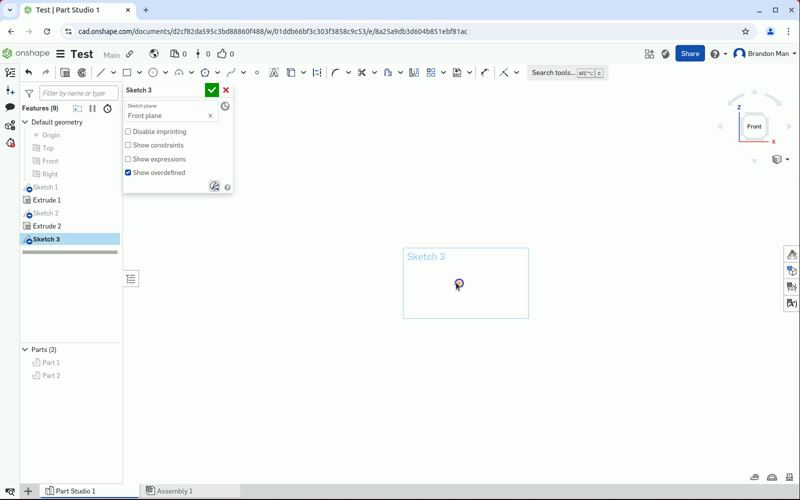
scroll(6)
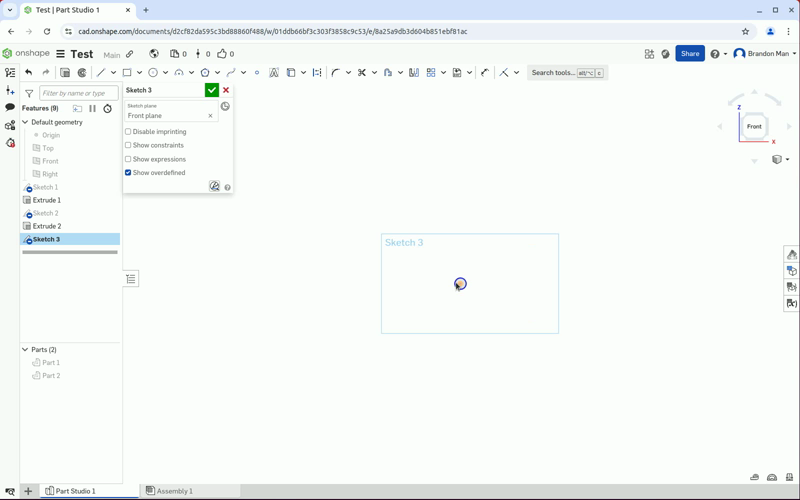
scroll(6)
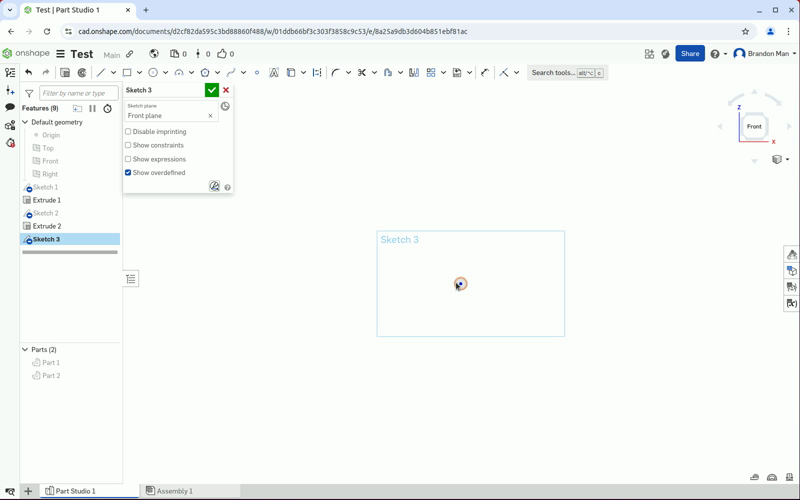
scroll(6)
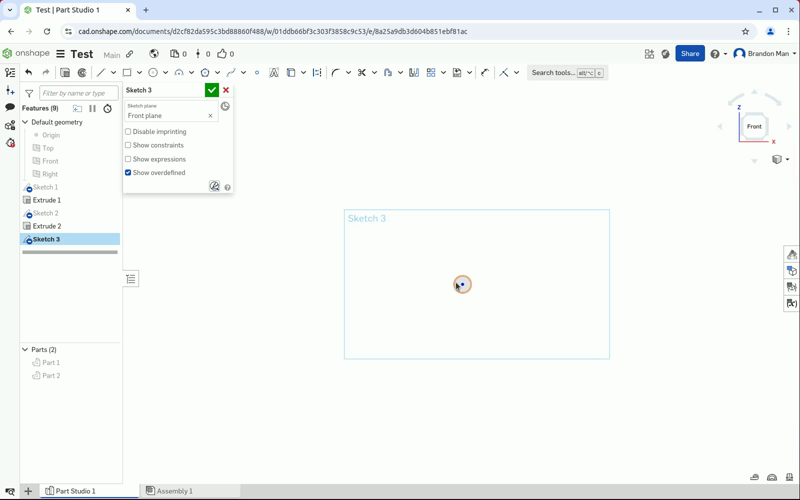
scroll(6)
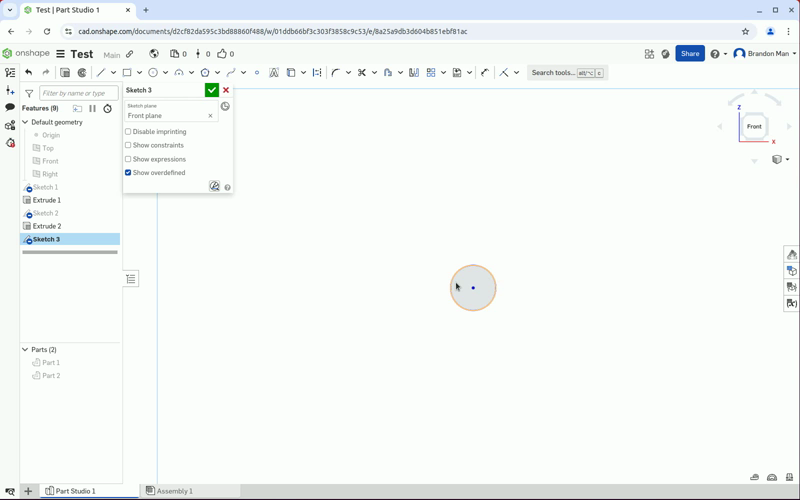
click(456, 282)
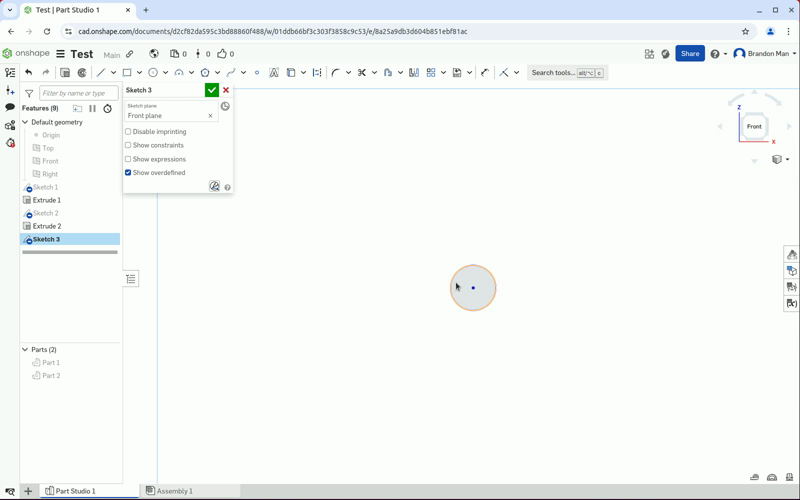
scroll(-6)
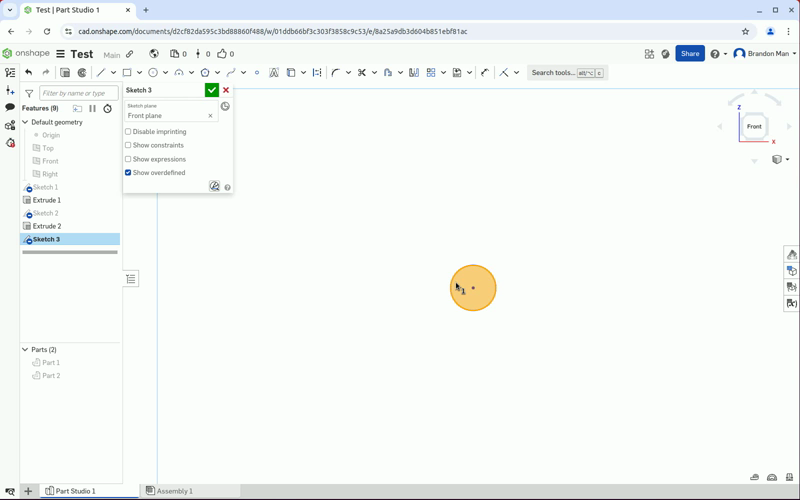
scroll(-6)
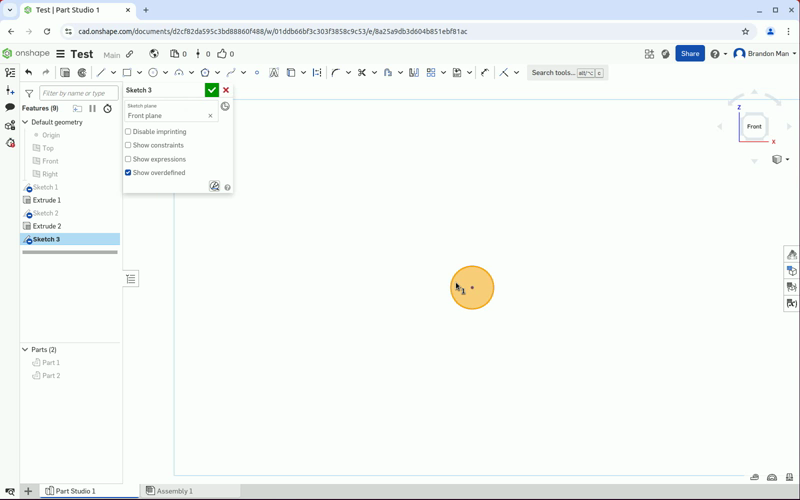
scroll(-6)
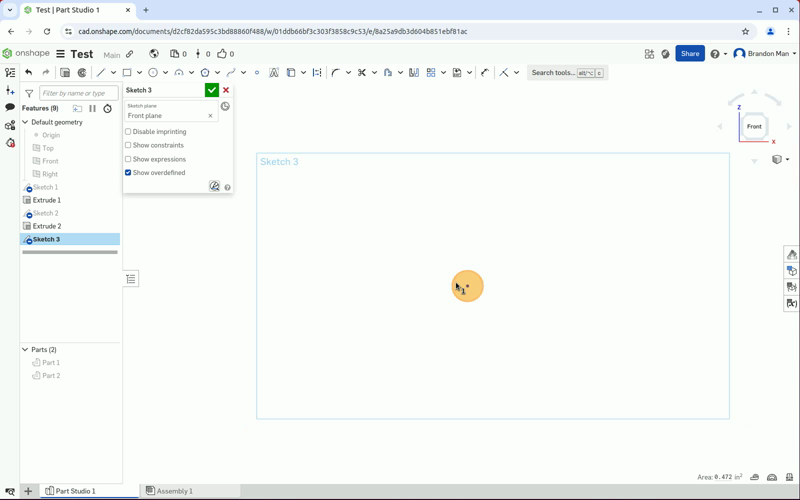
scroll(-6)
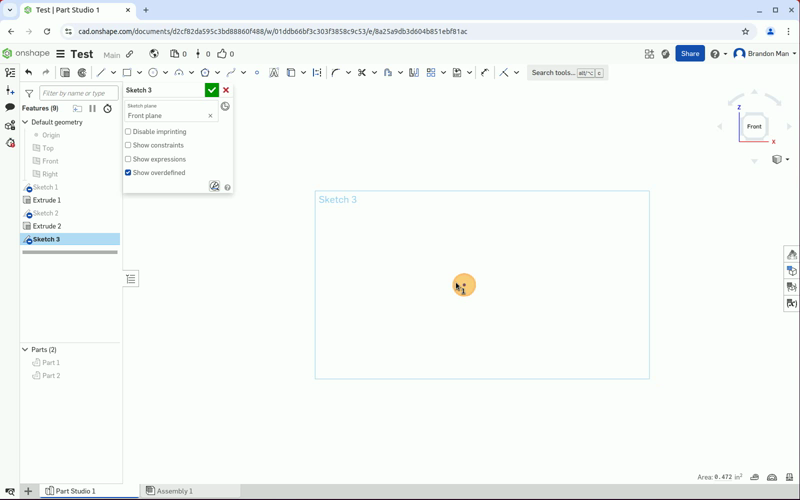
scroll(-6)
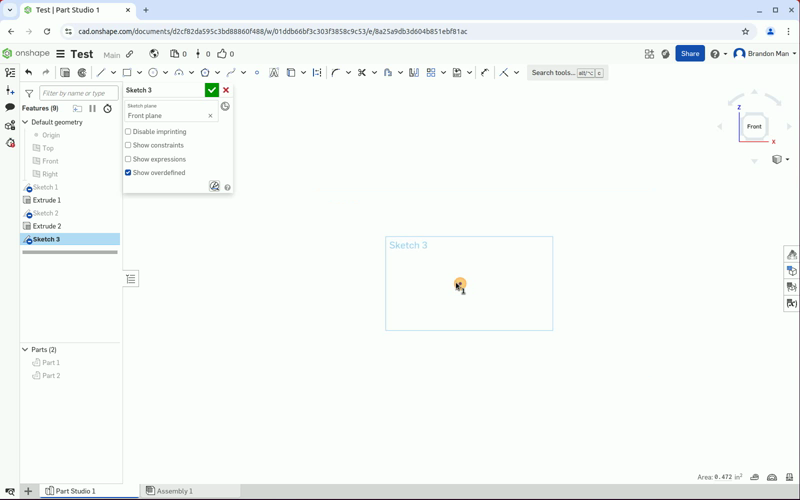
scroll(-6)
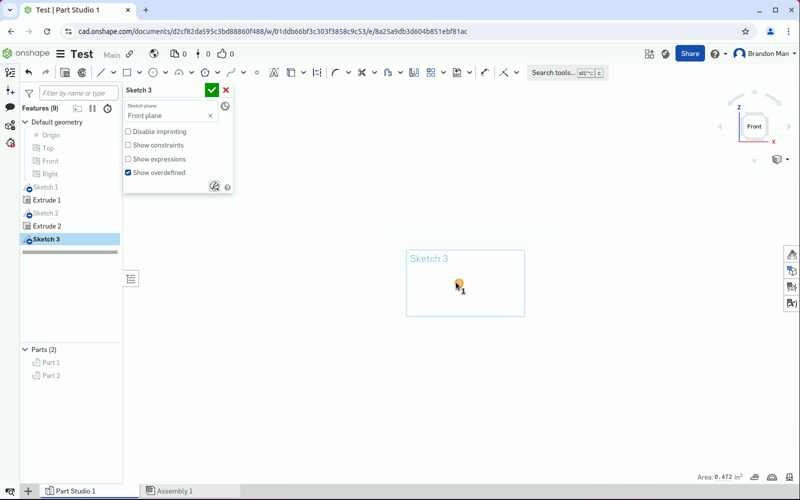
scroll(-6)
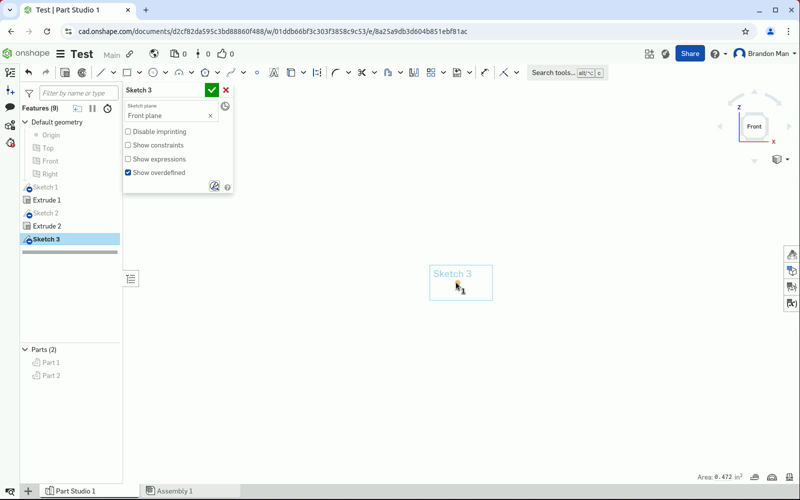
mouse_move(73, 352)
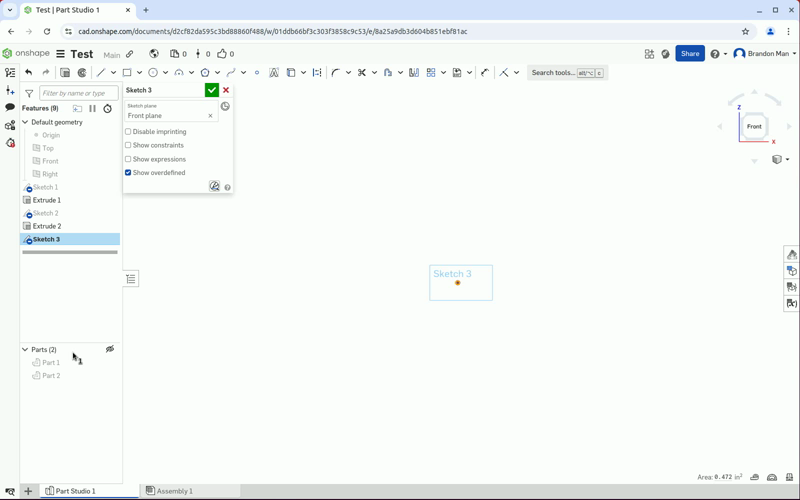
key(shift+y)
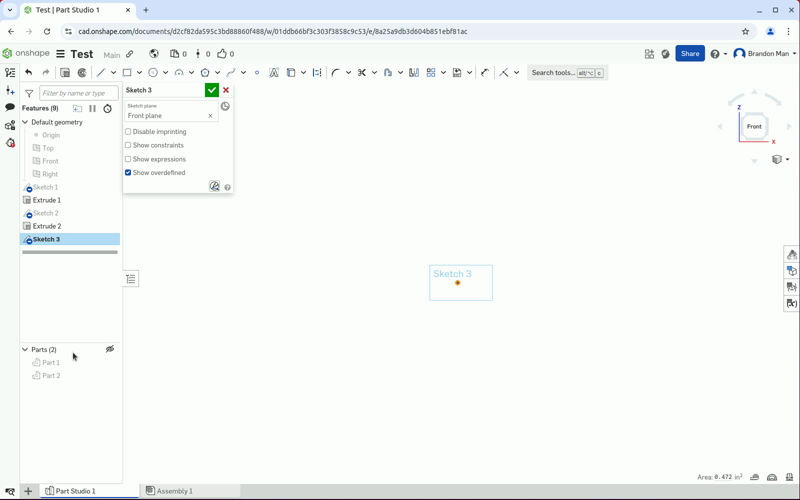
key(shift+e)
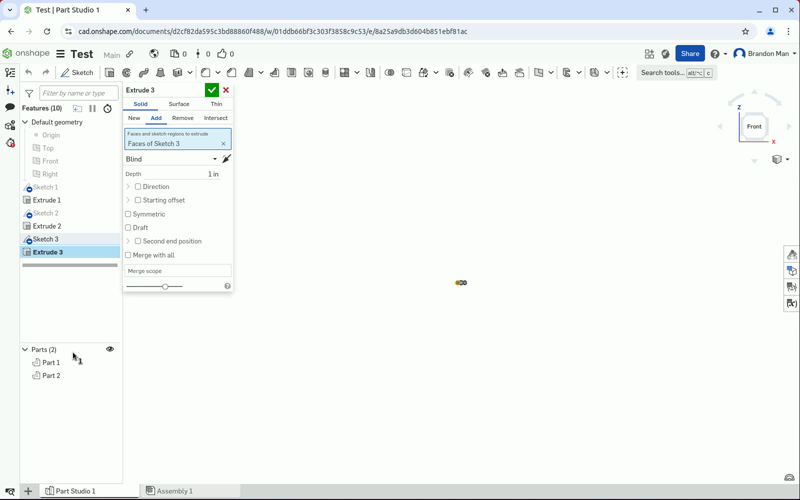
mouse_move(143, 106)
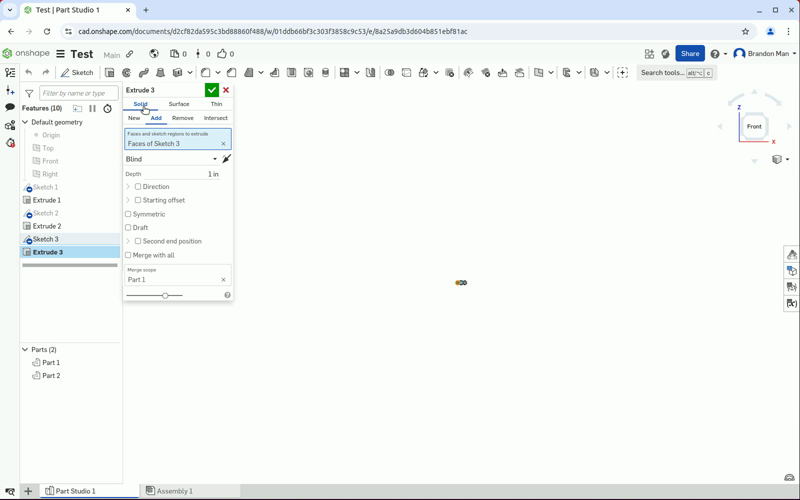
click(143, 106)
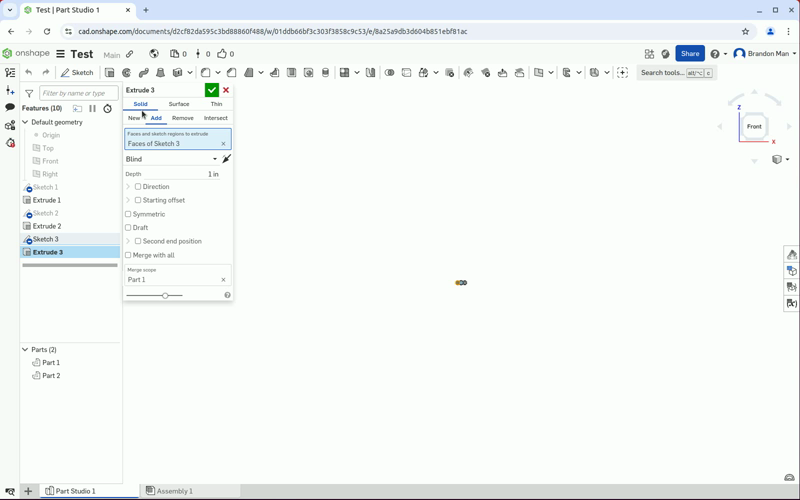
mouse_move(137, 120)
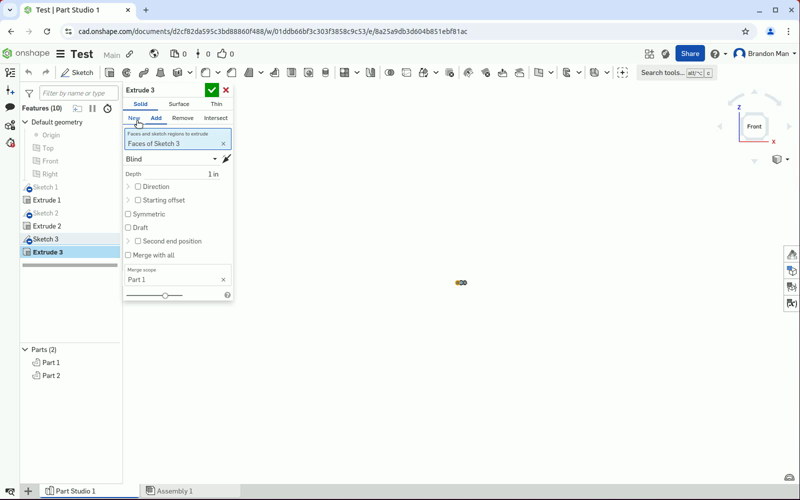
click(137, 120)
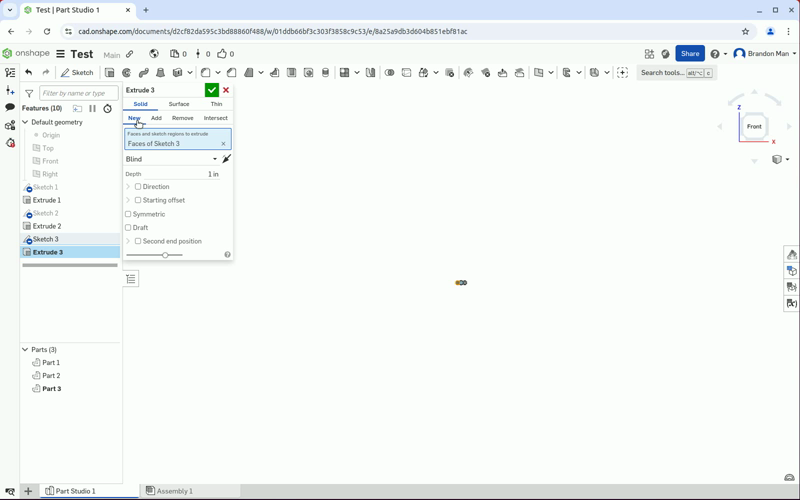
key(tab, 4)
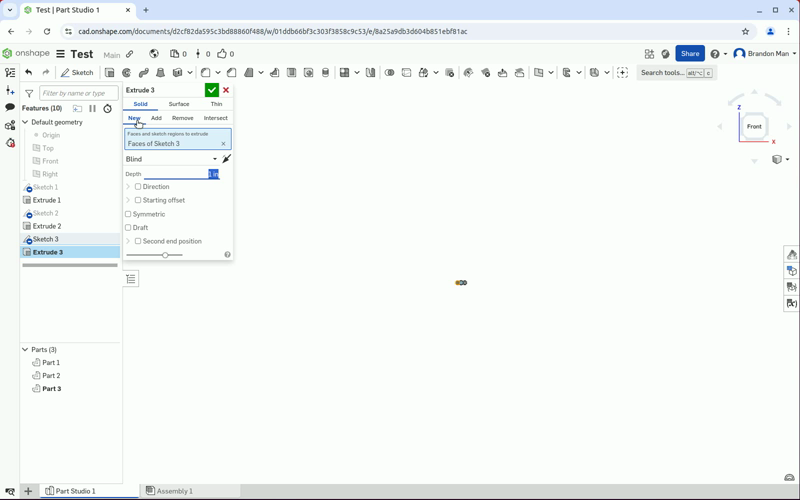
text(3.129)
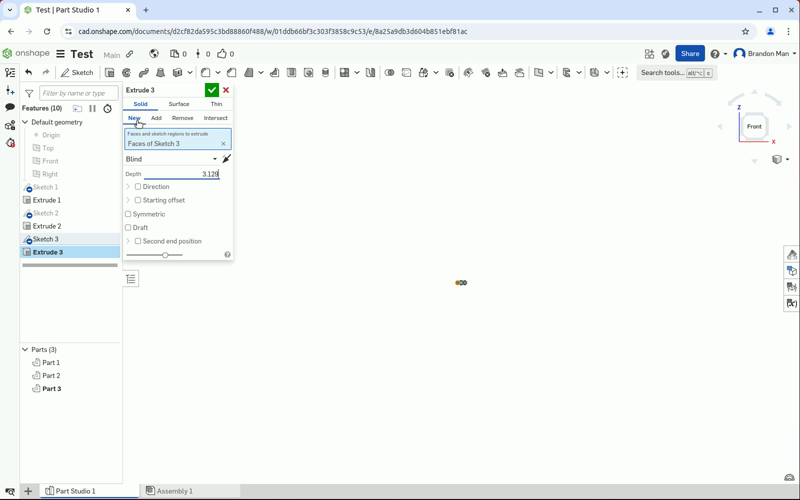
key(enter)
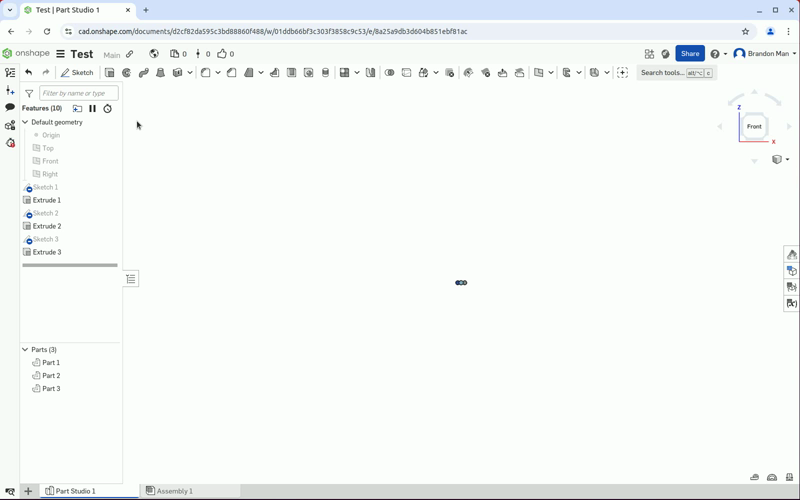
key(shift+h)
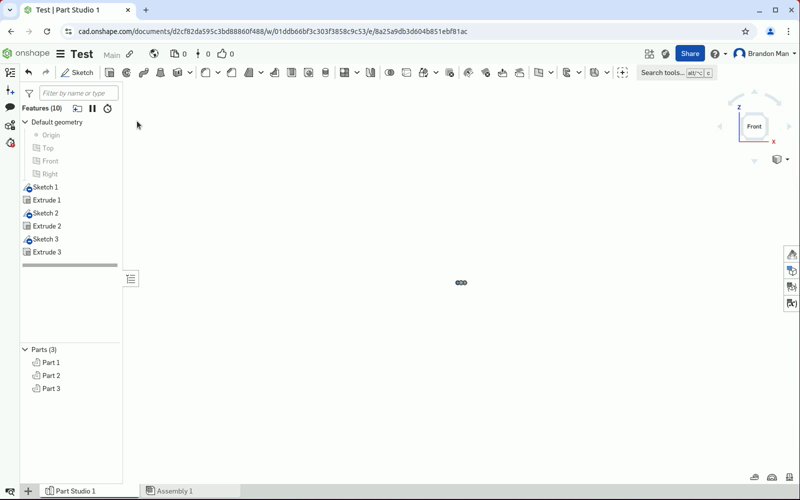
key(shift+h)
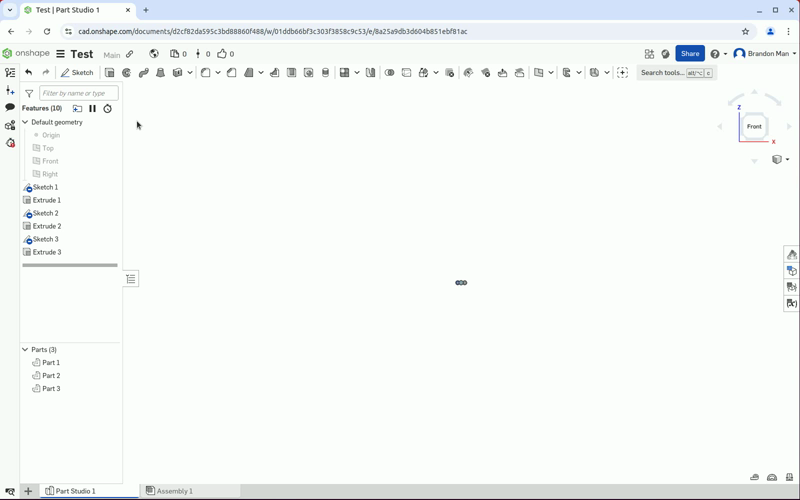
key(shift+7)
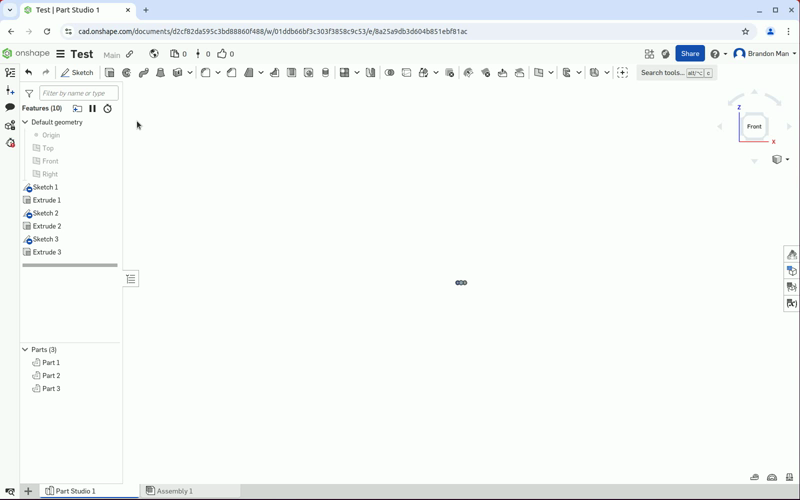
key(left, 2)
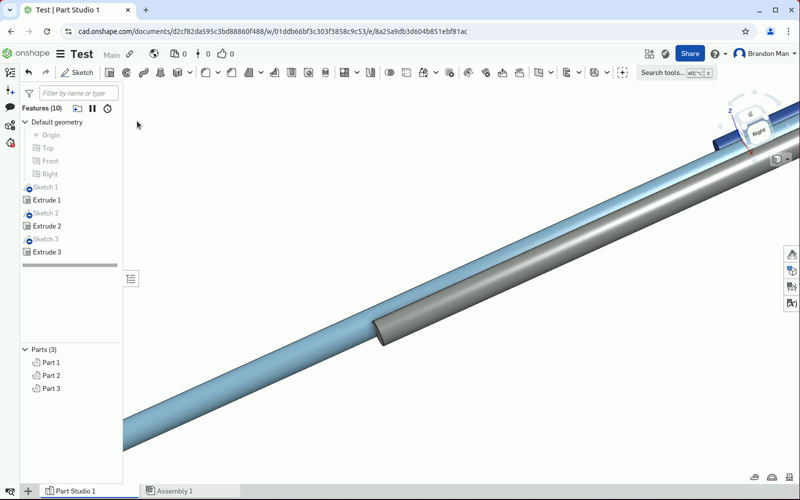
key(down, 2)
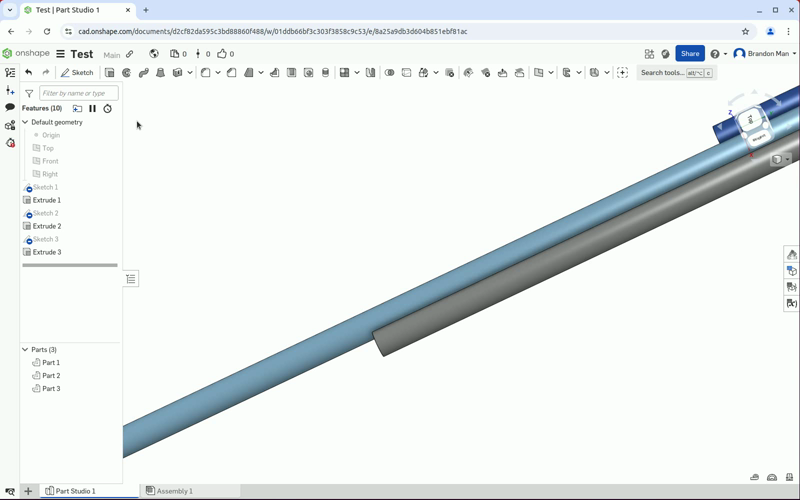
key(up, 2)
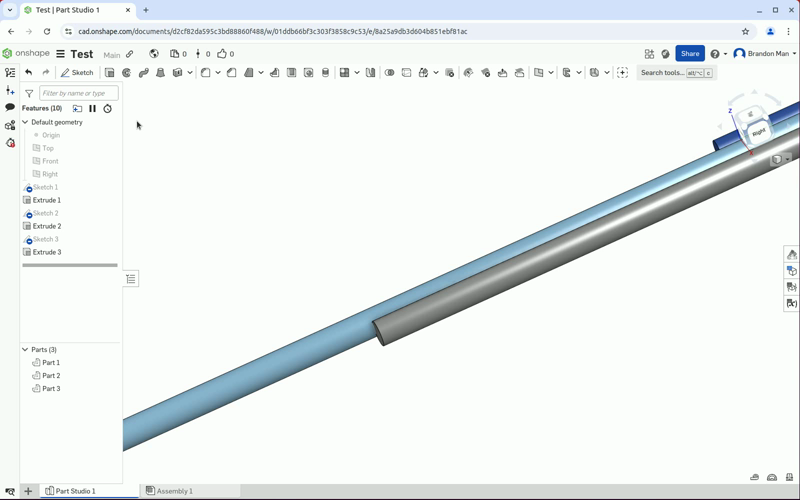
key(right, 2)
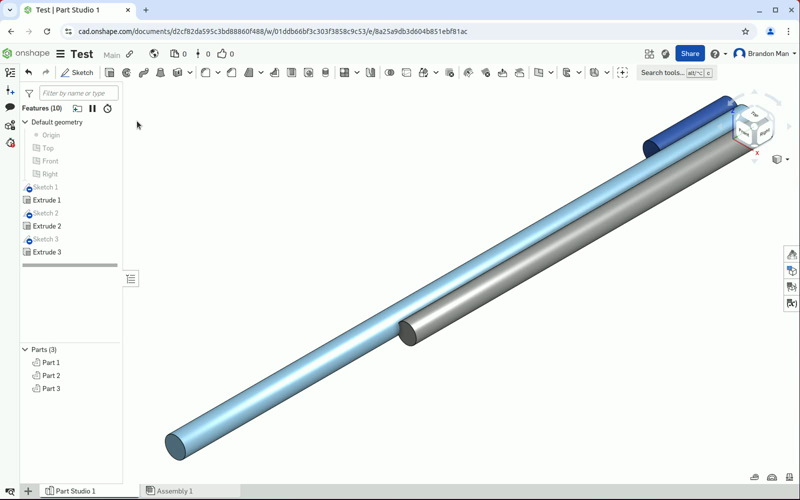
mouse_move(73, 189)
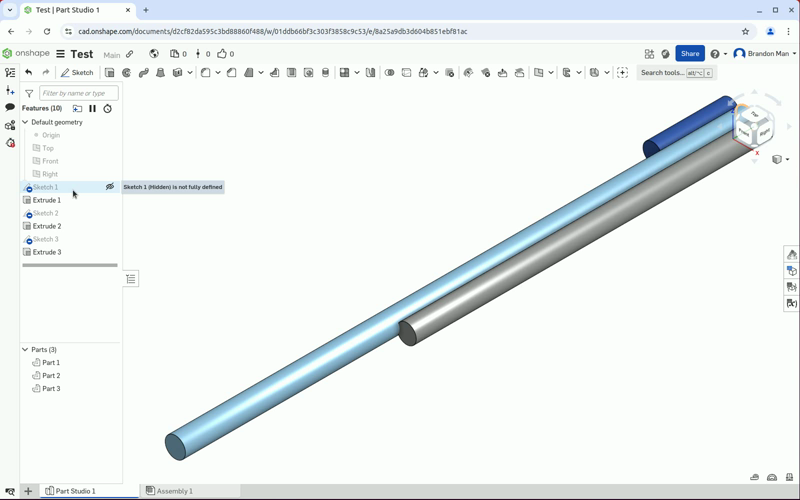
click(73, 189)